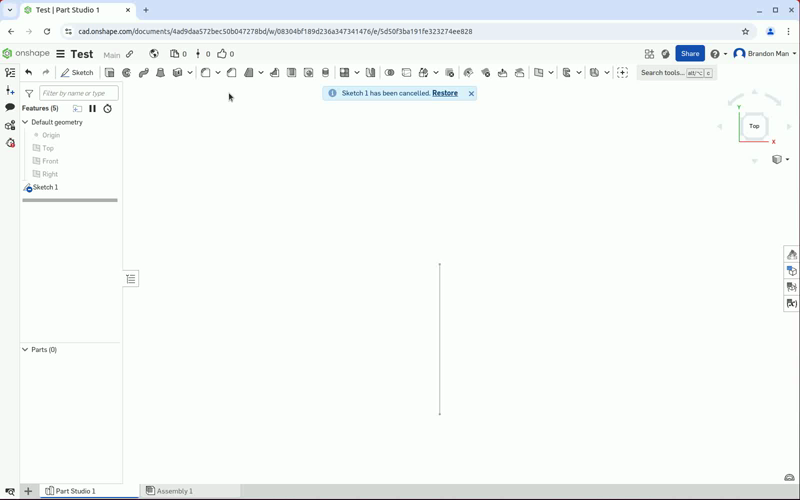
key(shift+h)
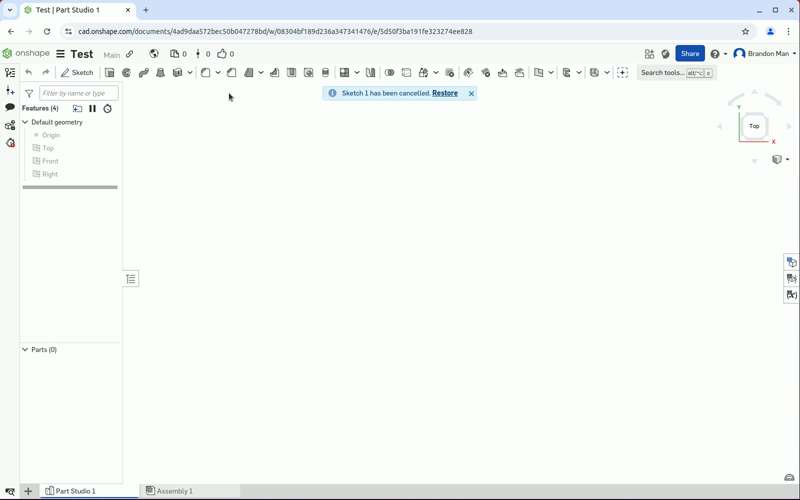
mouse_move(73, 352)
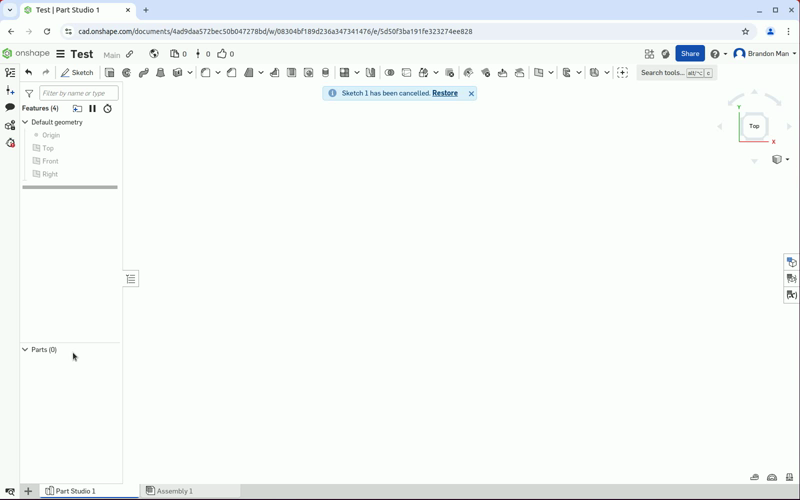
key(y)
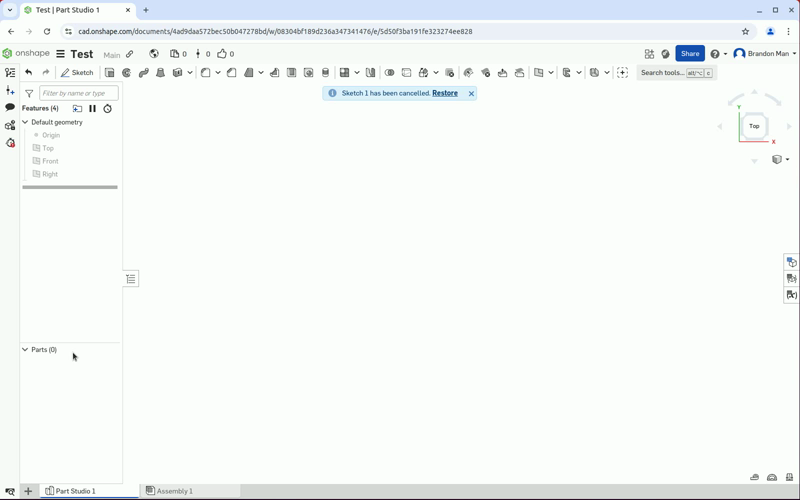
key(shift+p)
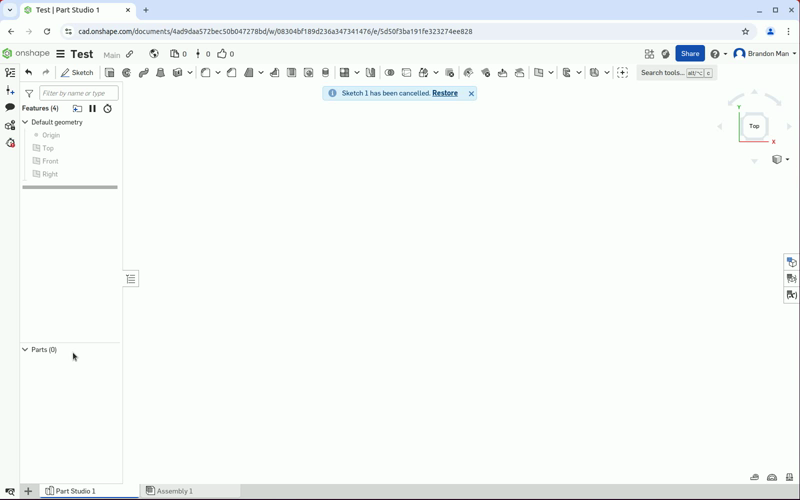
key(space)
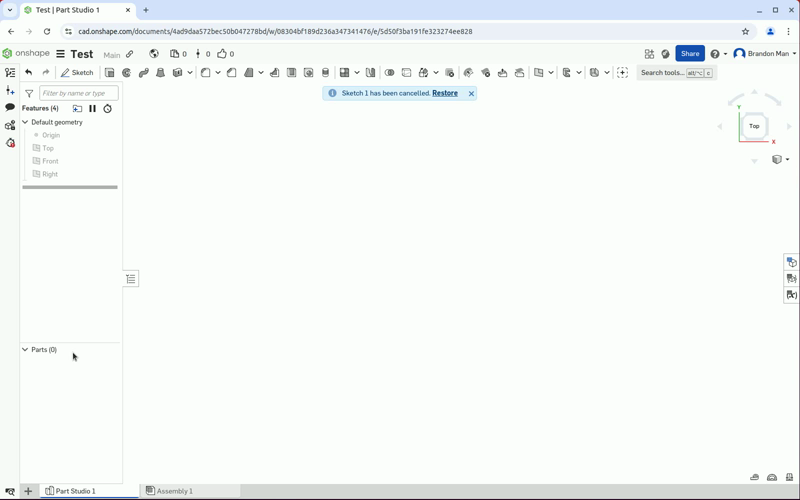
key_down(shift)
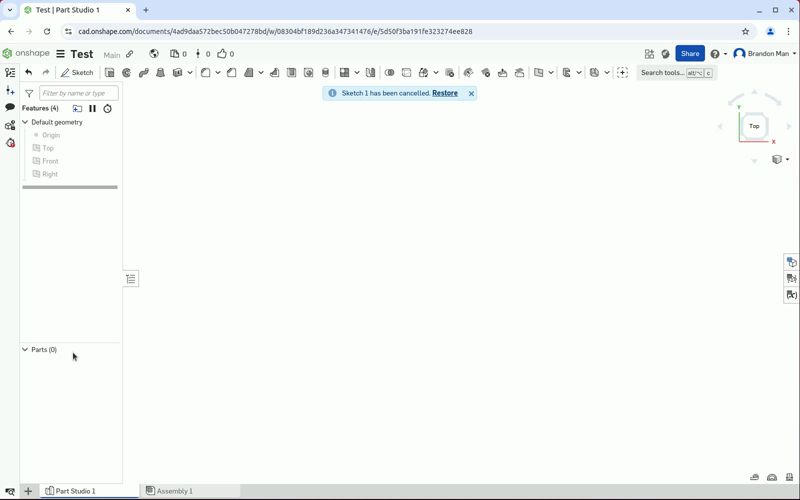
key(up)
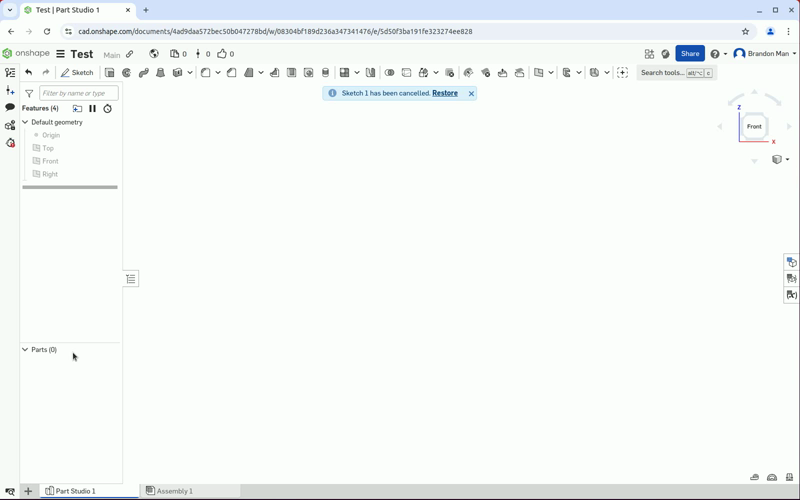
key_up(shift)
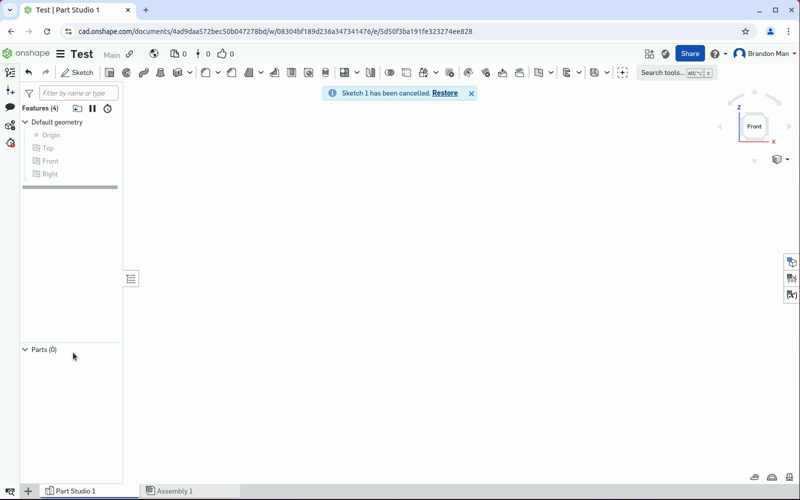
mouse_move(73, 352)
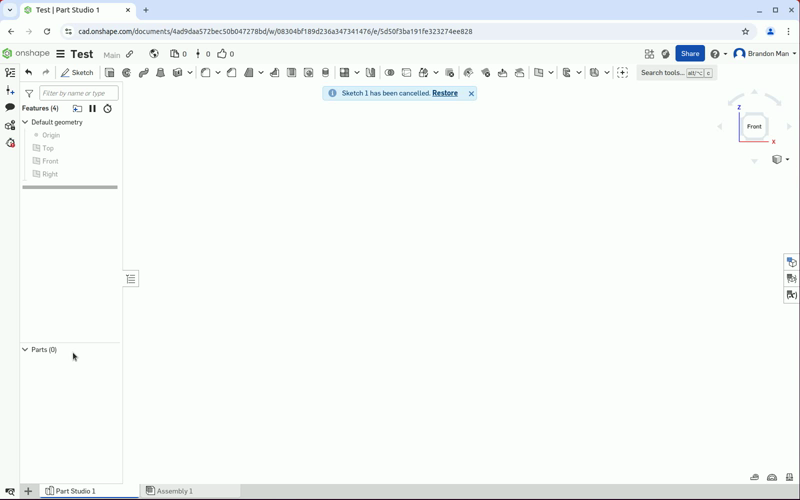
key(shift+y)
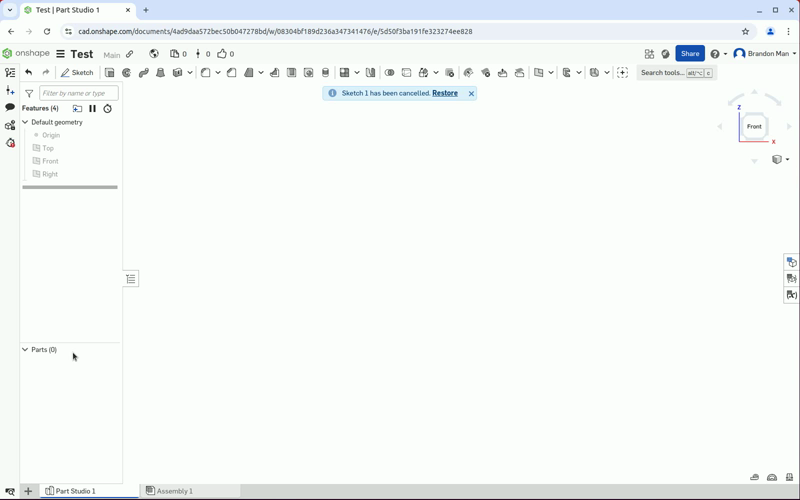
key(shift+s)
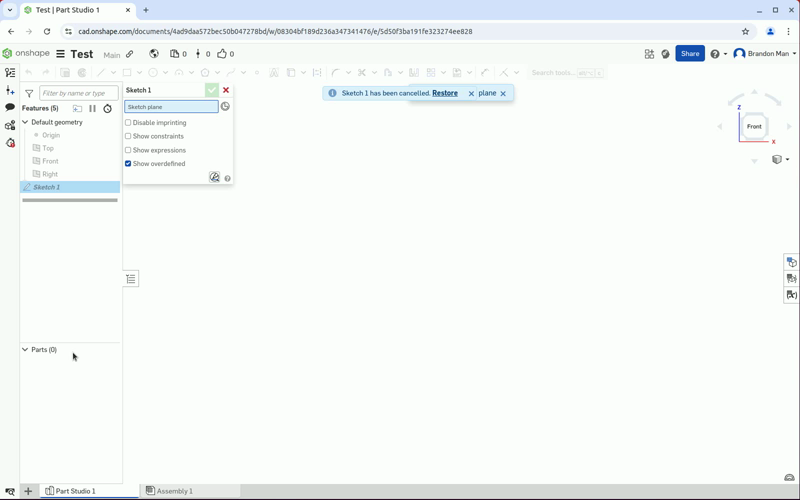
mouse_move(73, 163)
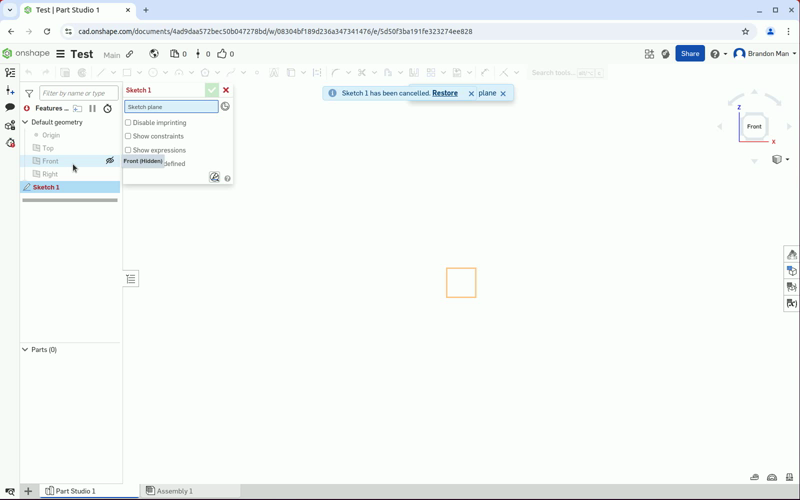
click(73, 163)
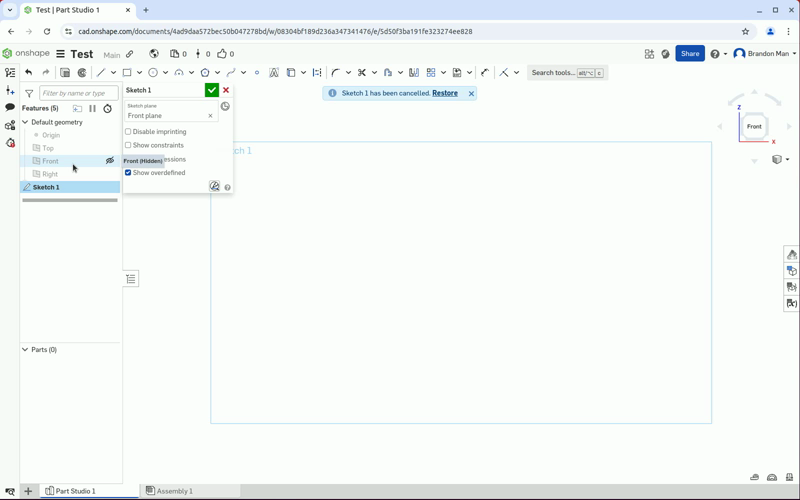
mouse_move(73, 352)
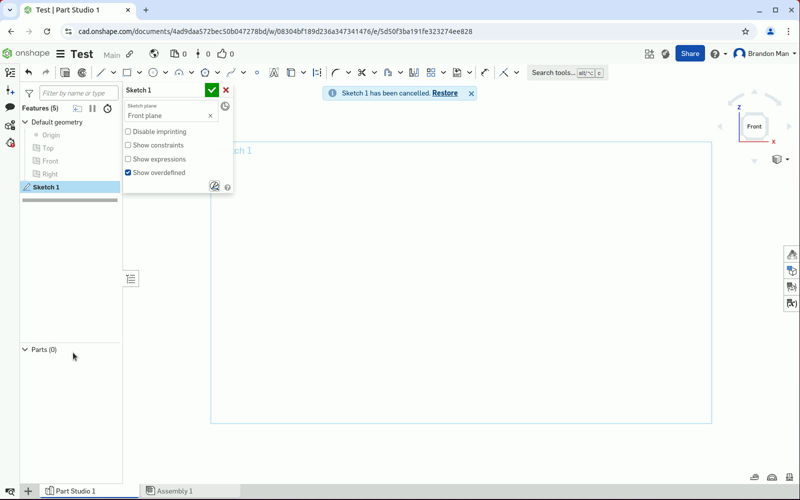
key(y)
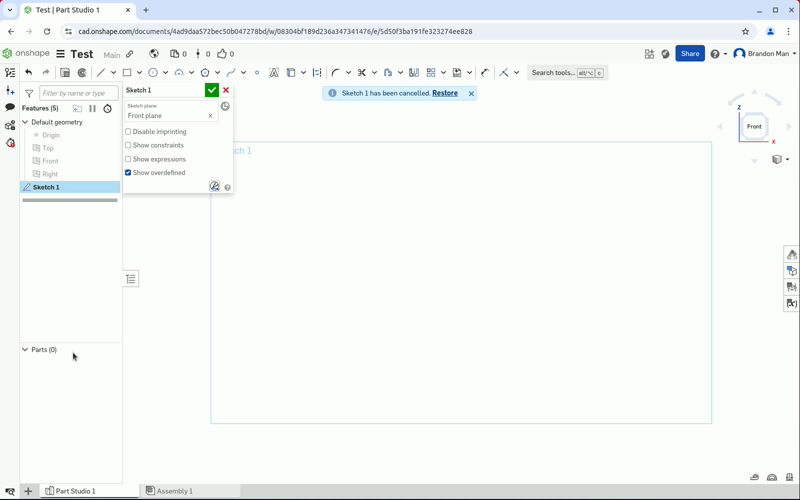
key(l)
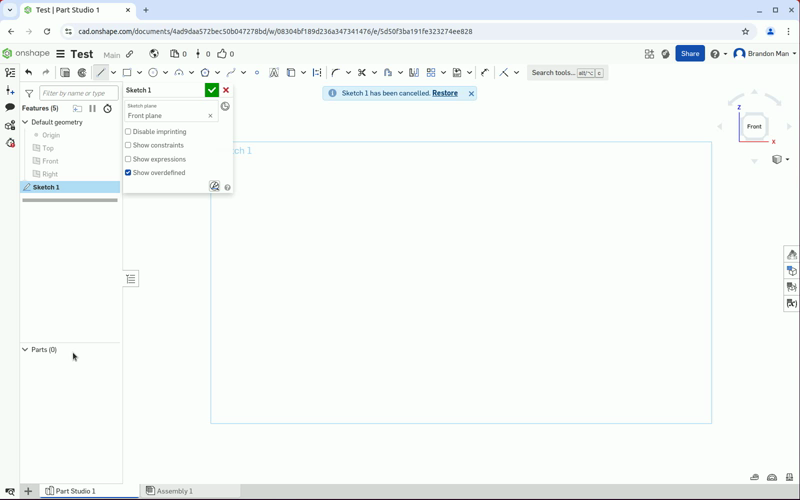
key_down(shift)
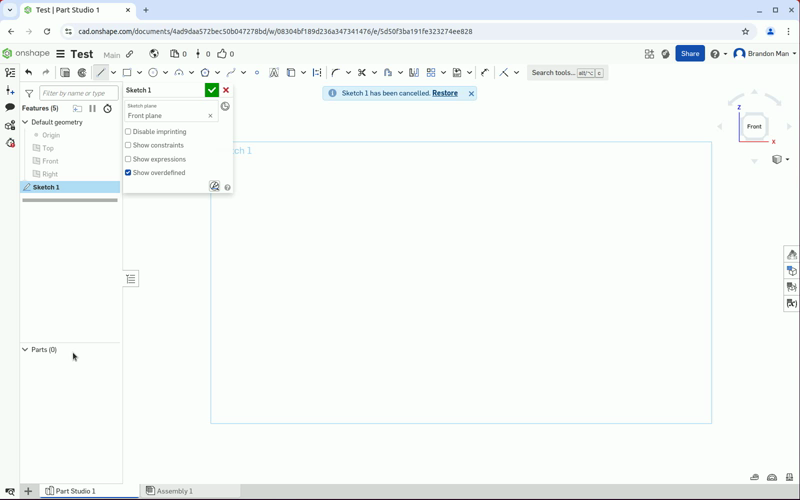
mouse_move(391, 301)
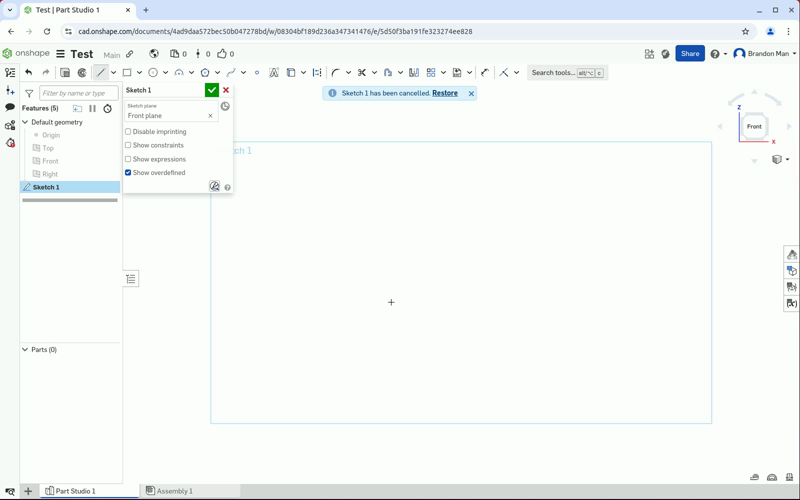
click(391, 301)
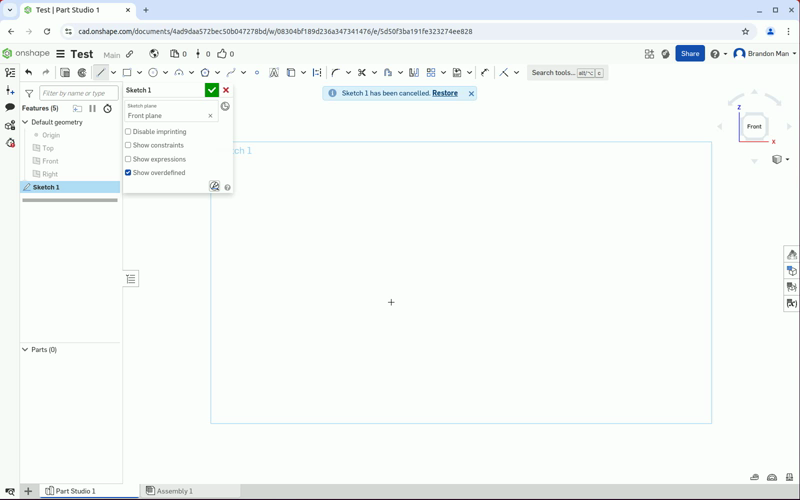
key_up(shift)
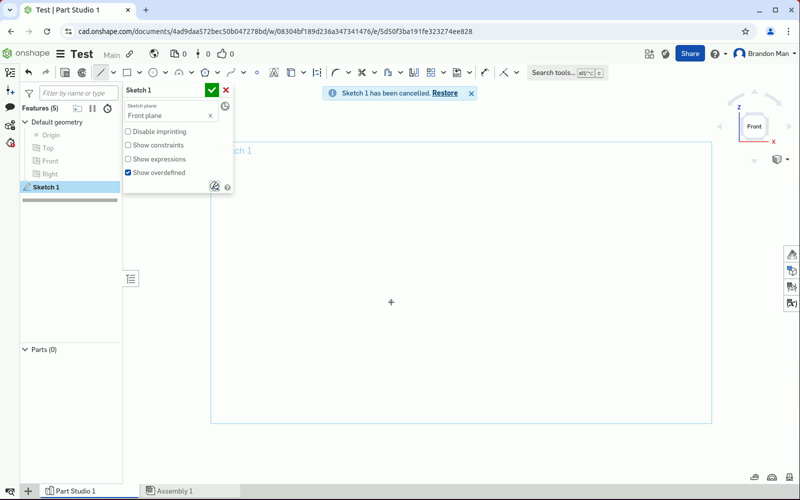
key_down(shift)
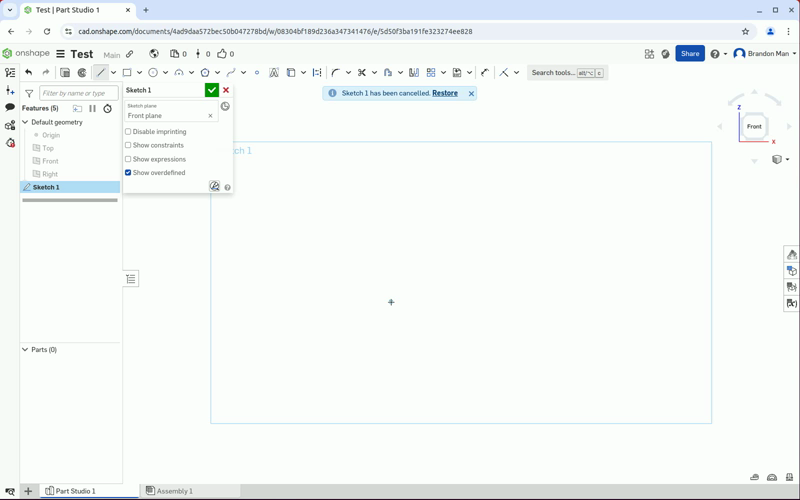
mouse_move(421, 301)
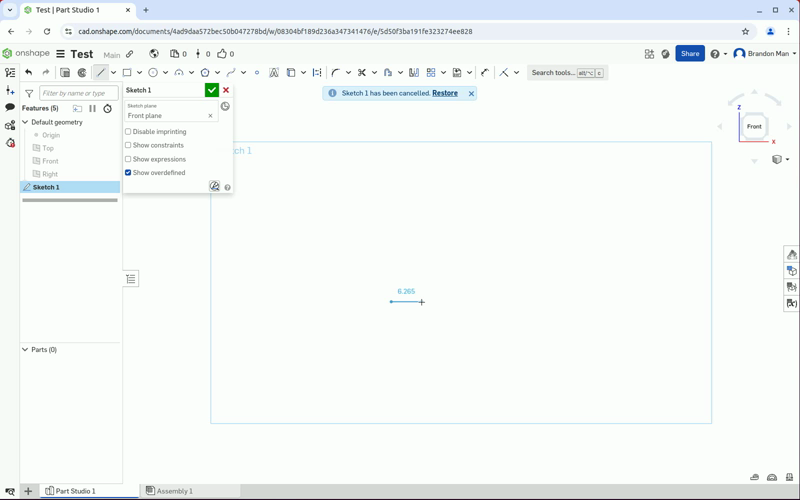
mouse_move(393, 301)
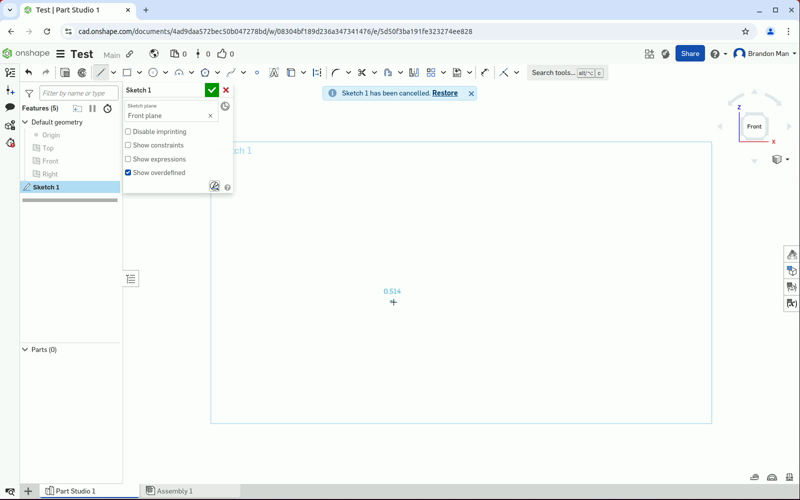
scroll(6)
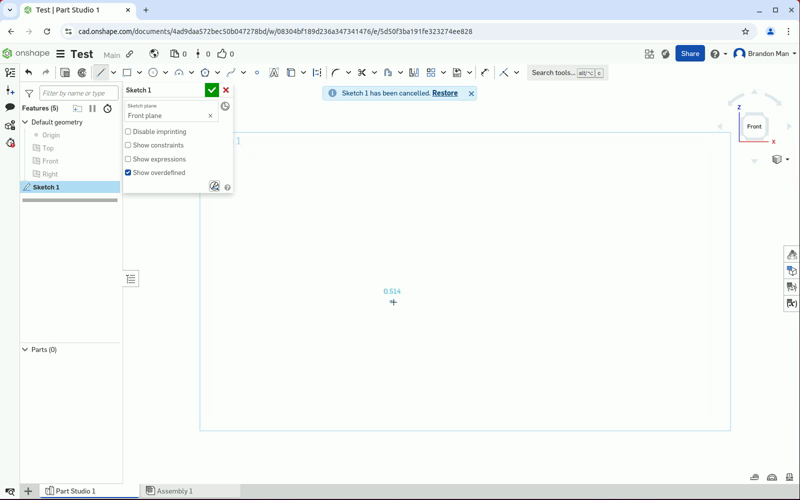
scroll(6)
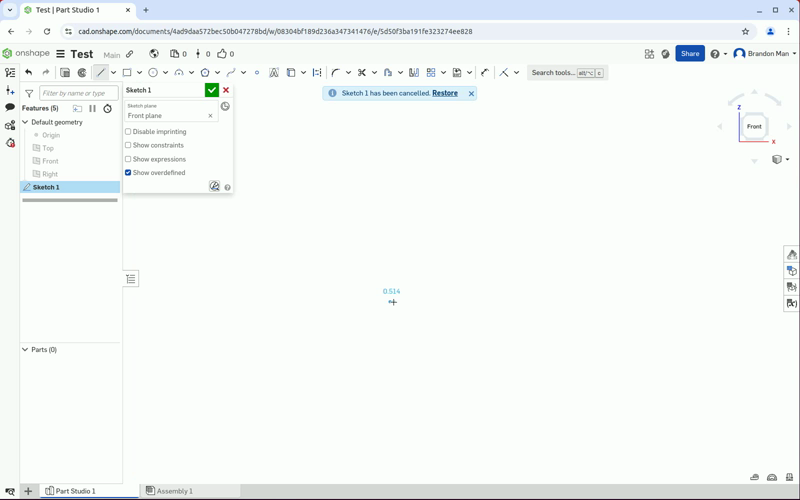
scroll(6)
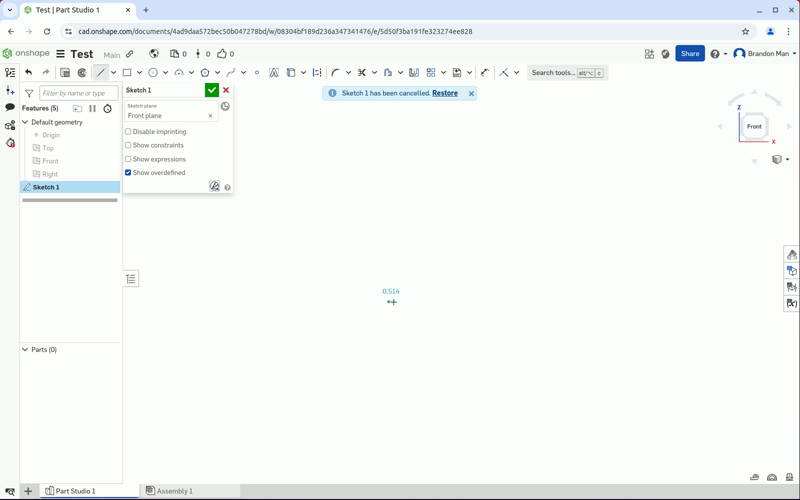
scroll(6)
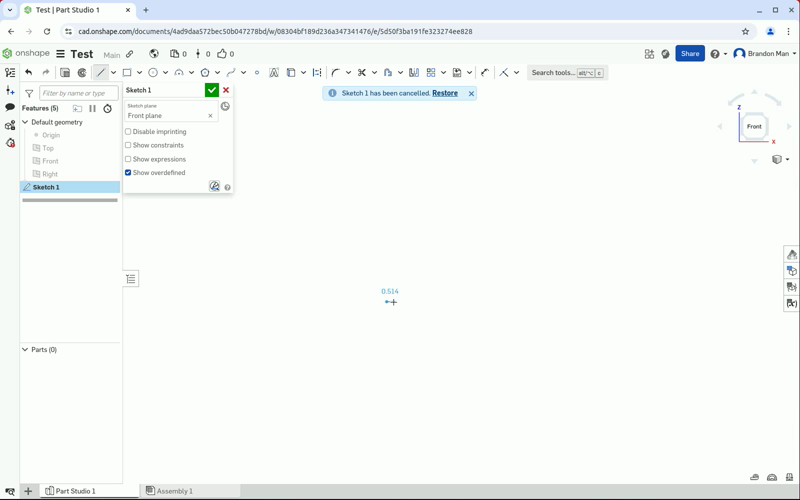
scroll(6)
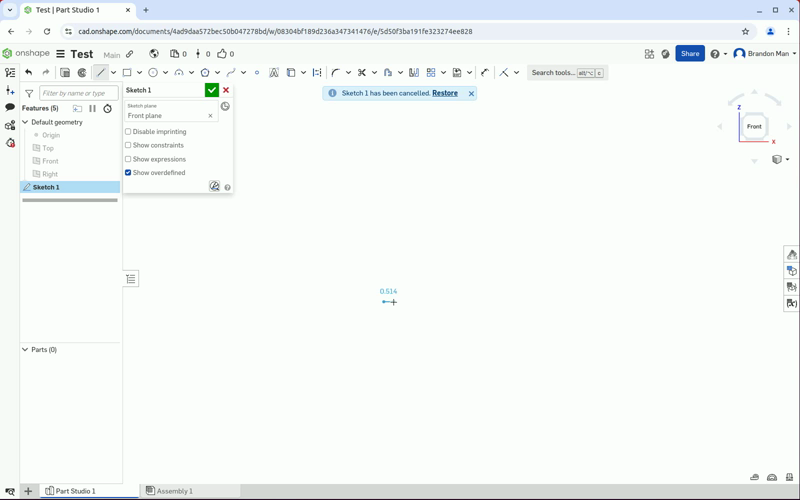
scroll(6)
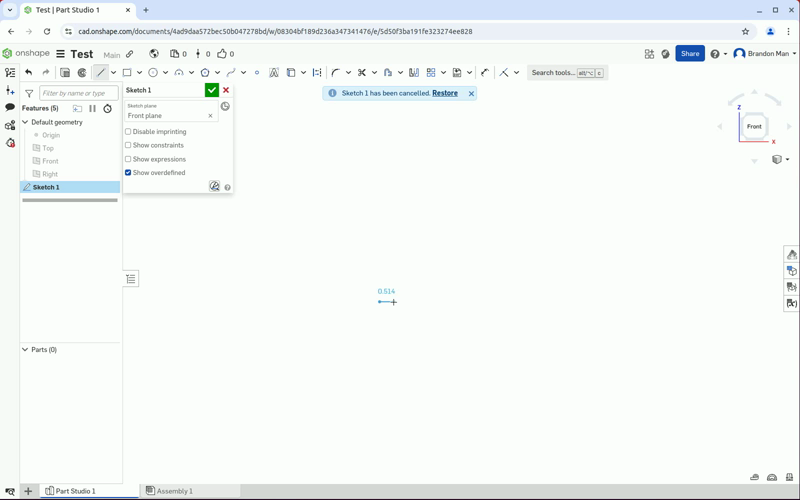
scroll(6)
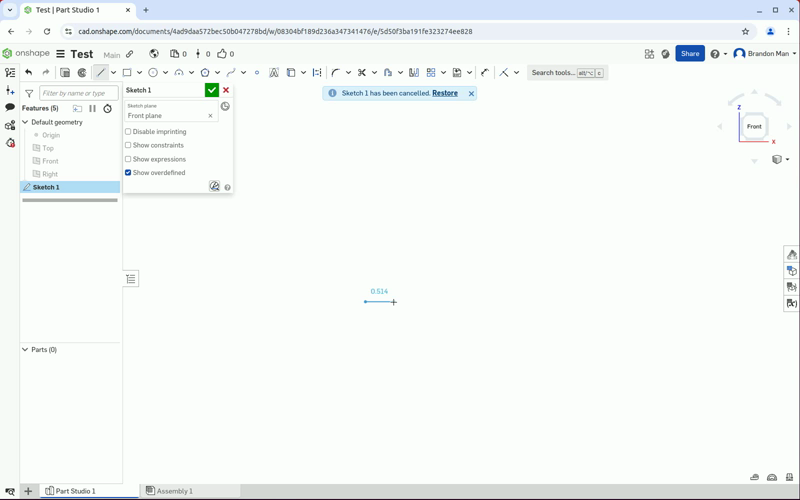
click(393, 301)
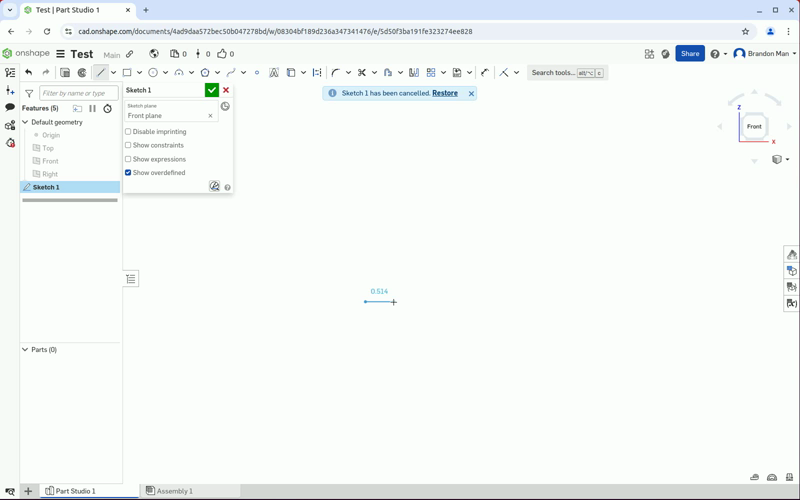
scroll(-6)
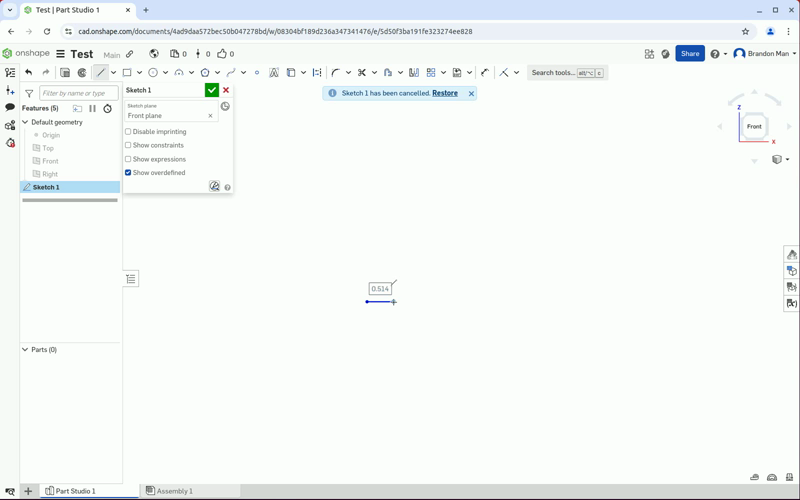
scroll(-6)
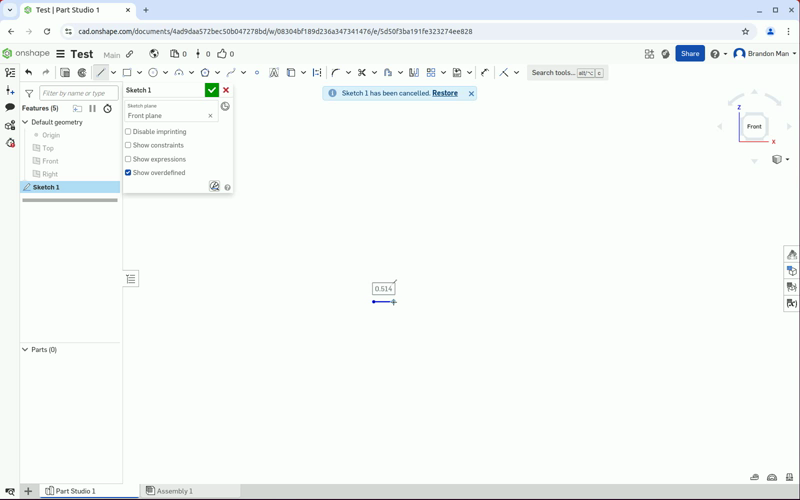
scroll(-6)
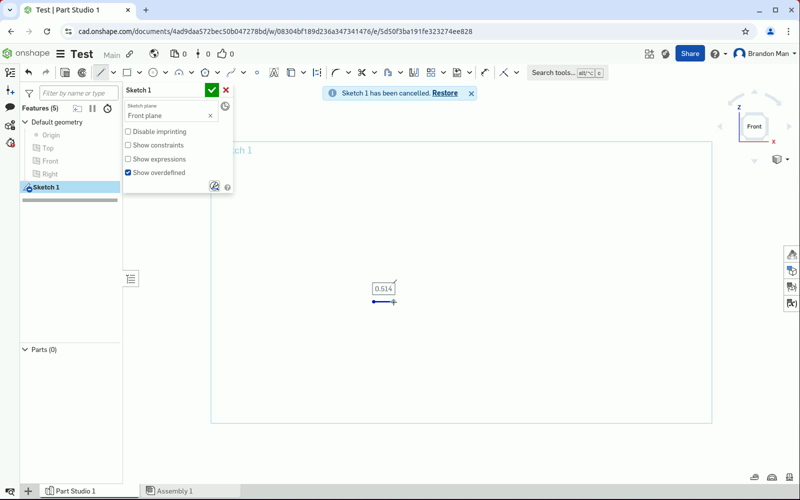
scroll(-6)
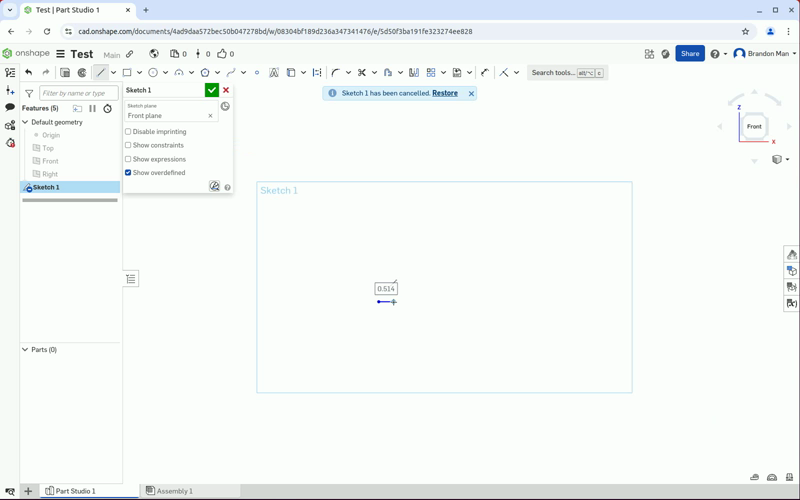
scroll(-6)
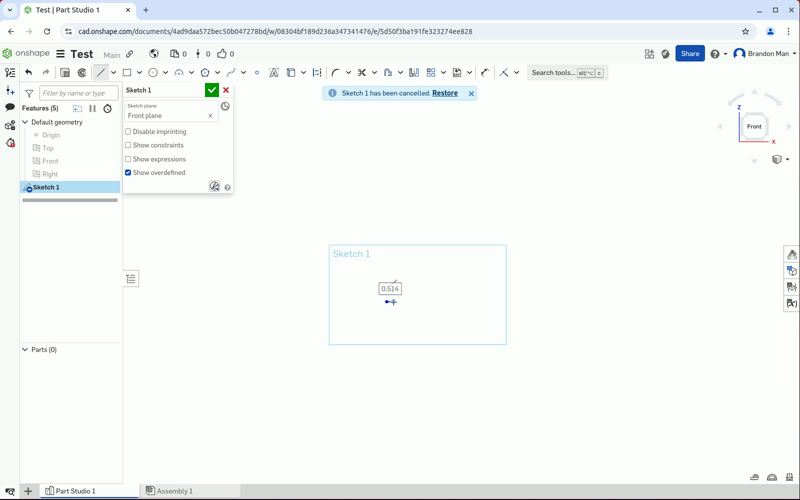
scroll(-6)
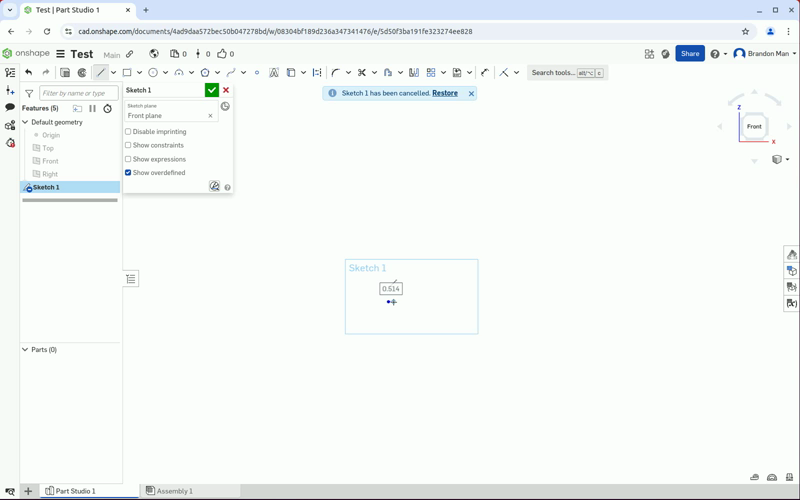
scroll(-6)
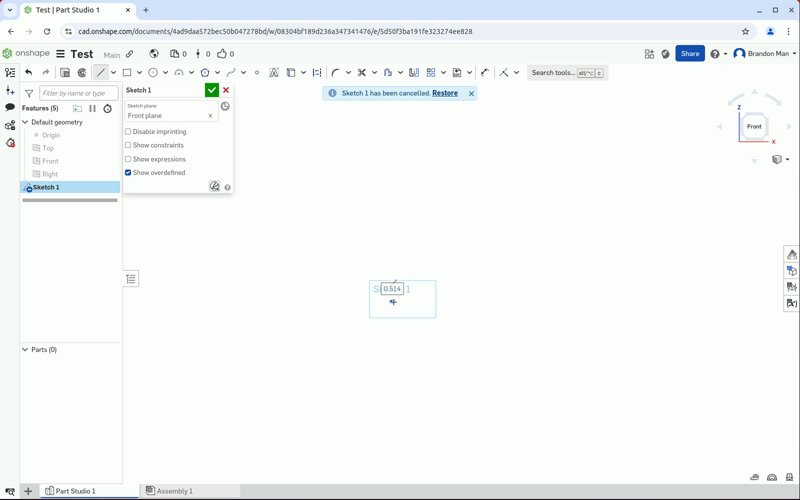
key_up(shift)
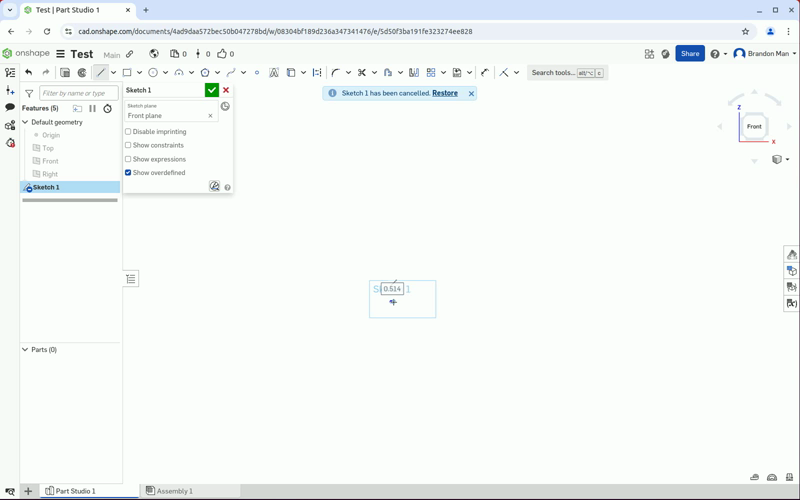
key_down(shift)
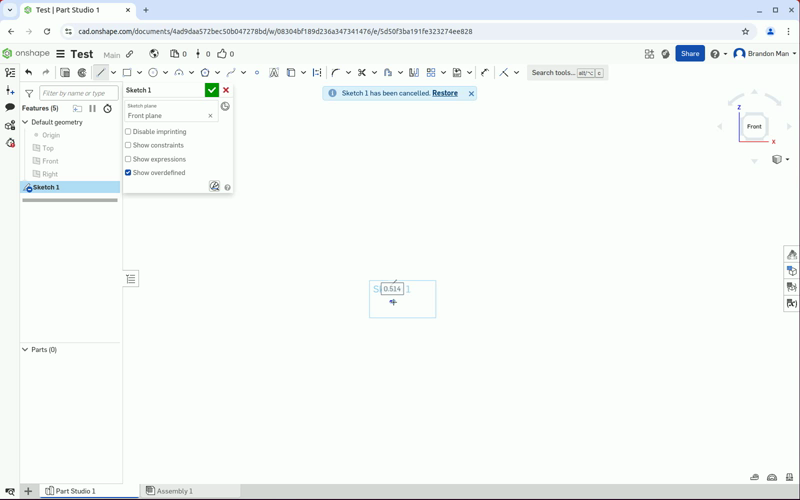
mouse_move(423, 301)
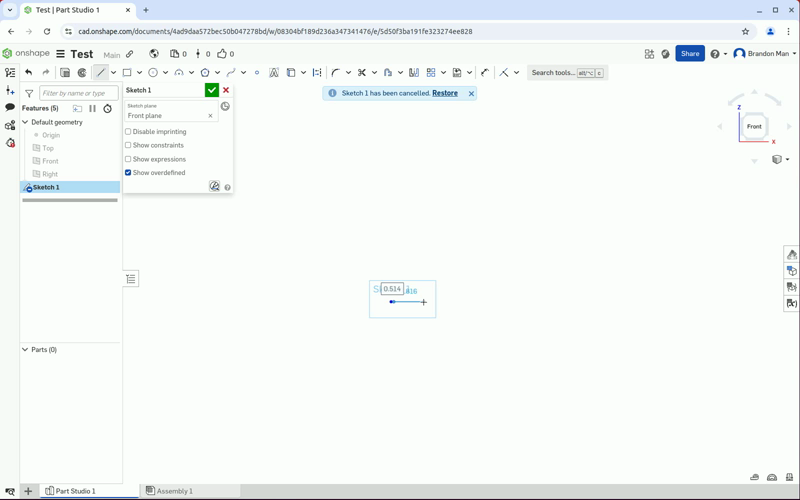
mouse_move(393, 267)
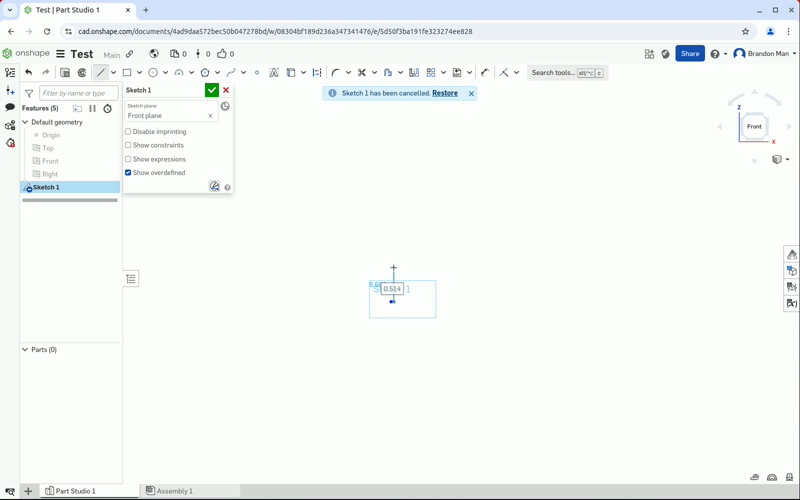
click(393, 267)
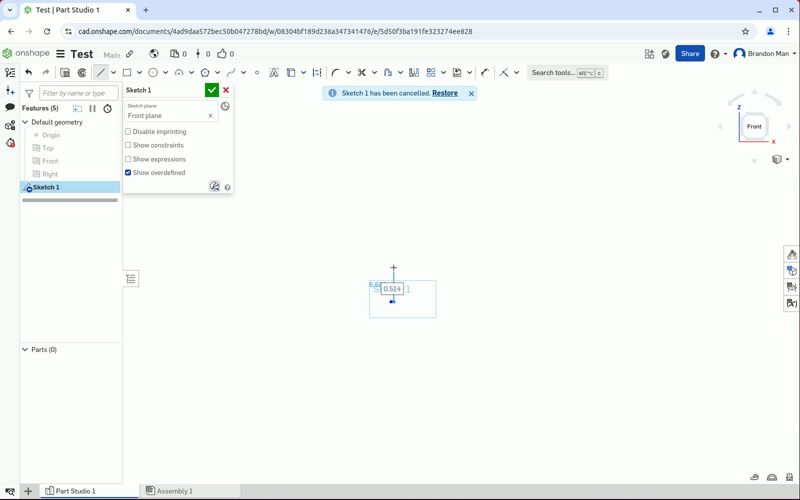
key_up(shift)
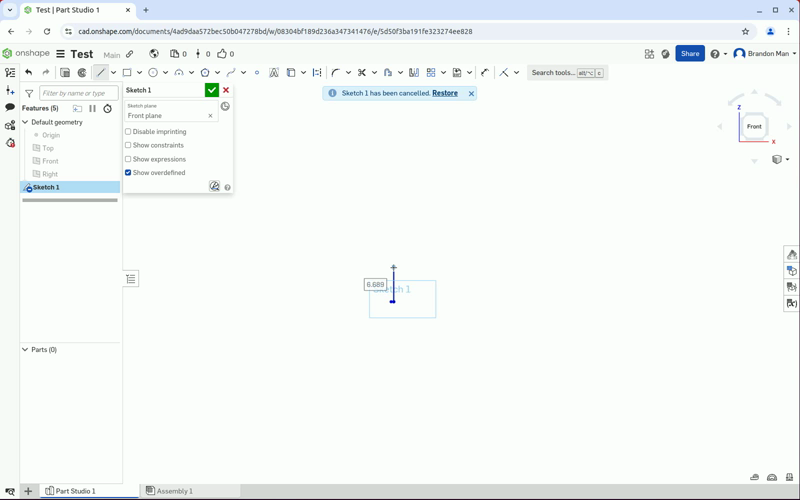
key_down(shift)
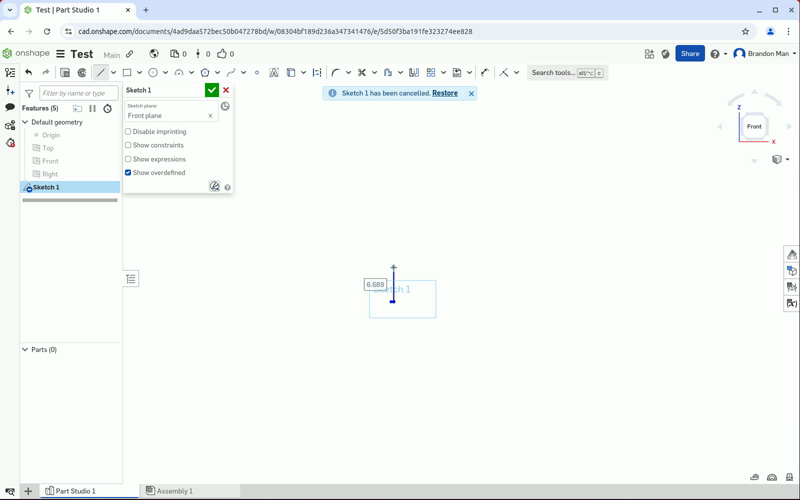
mouse_move(423, 267)
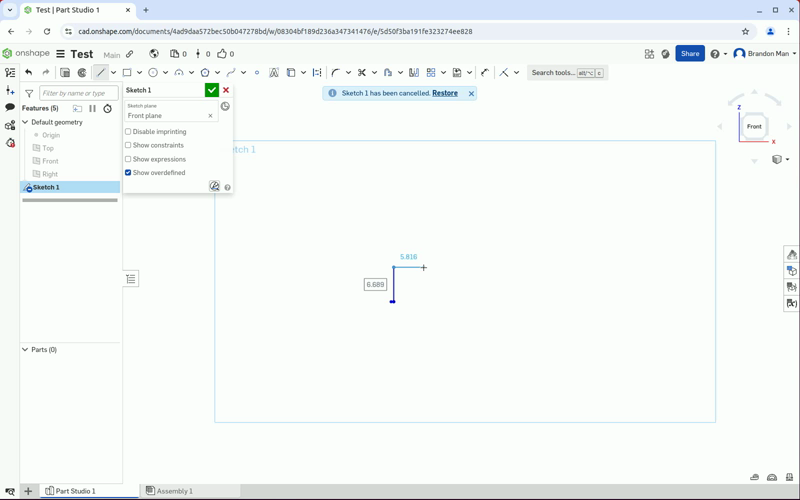
mouse_move(391, 267)
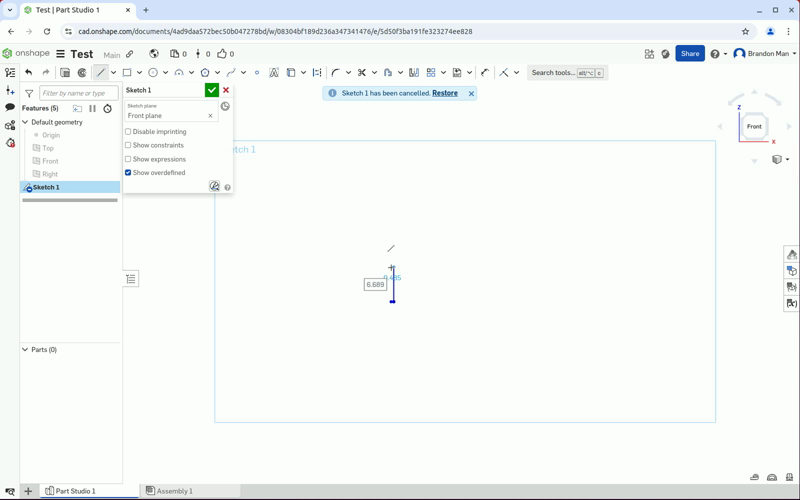
scroll(6)
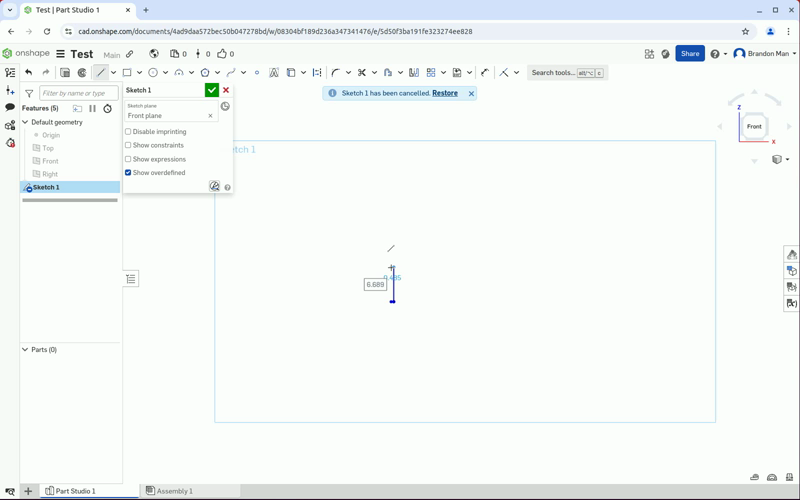
scroll(6)
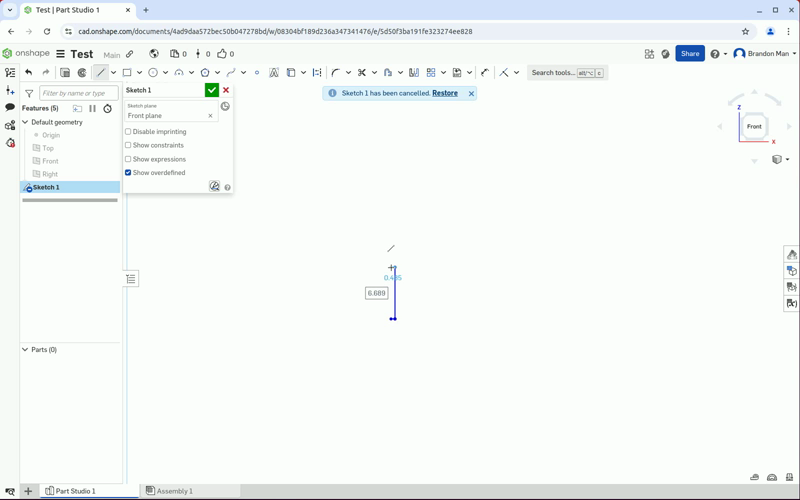
scroll(6)
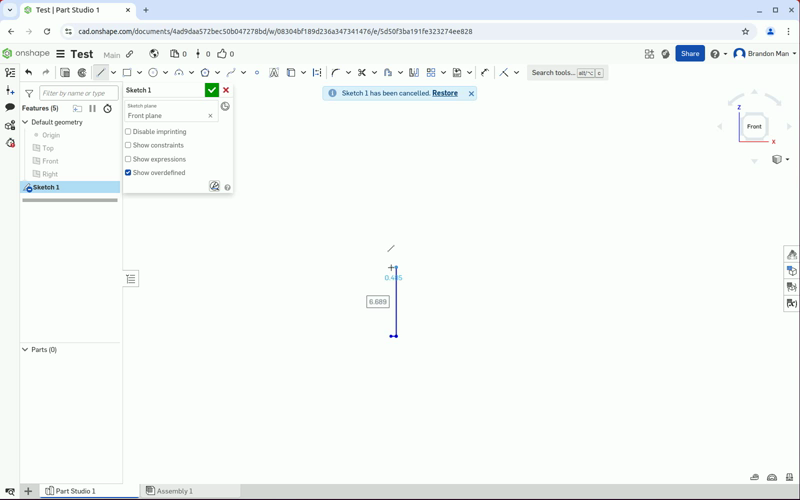
scroll(6)
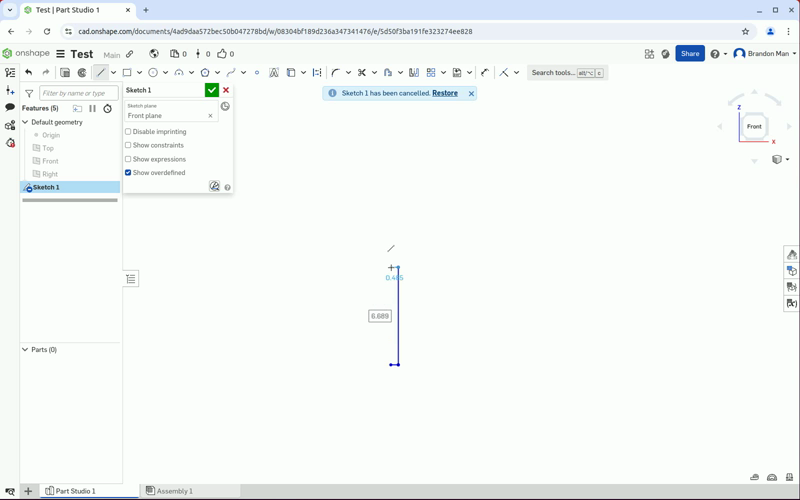
scroll(6)
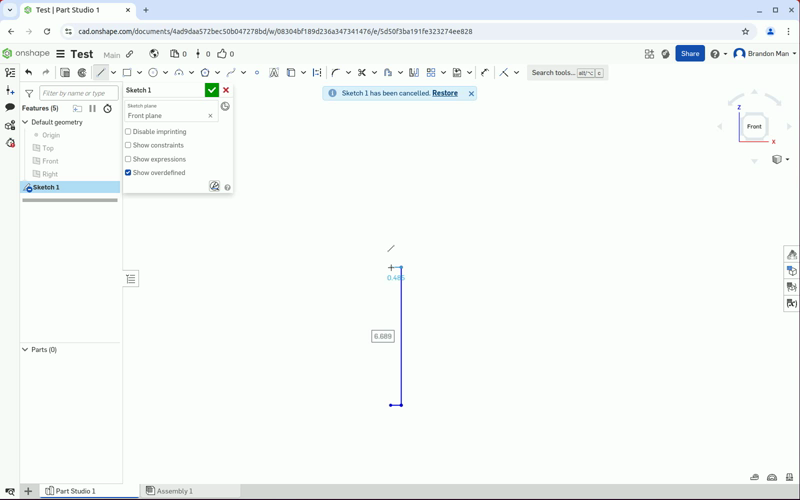
scroll(6)
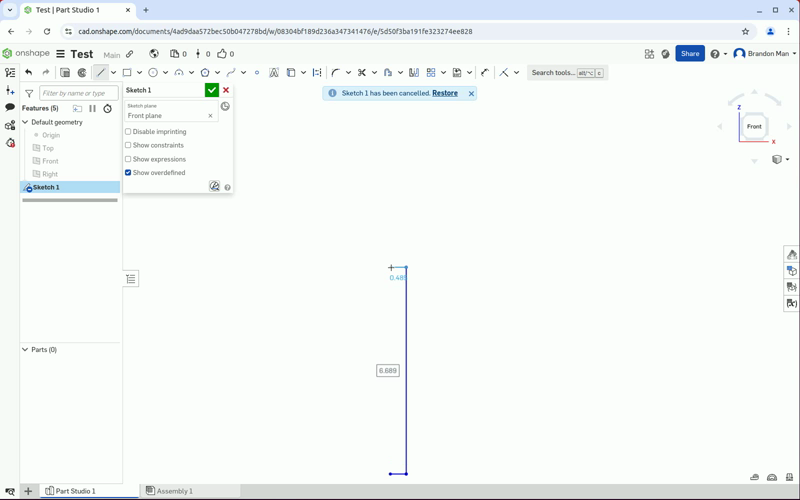
scroll(6)
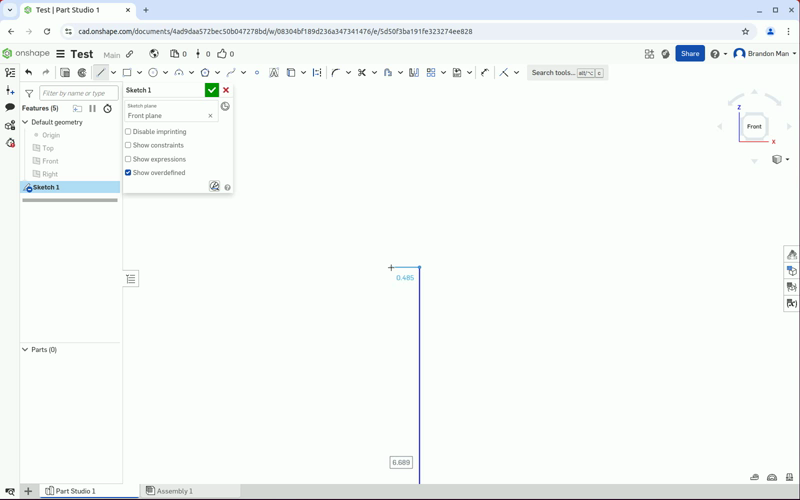
click(391, 267)
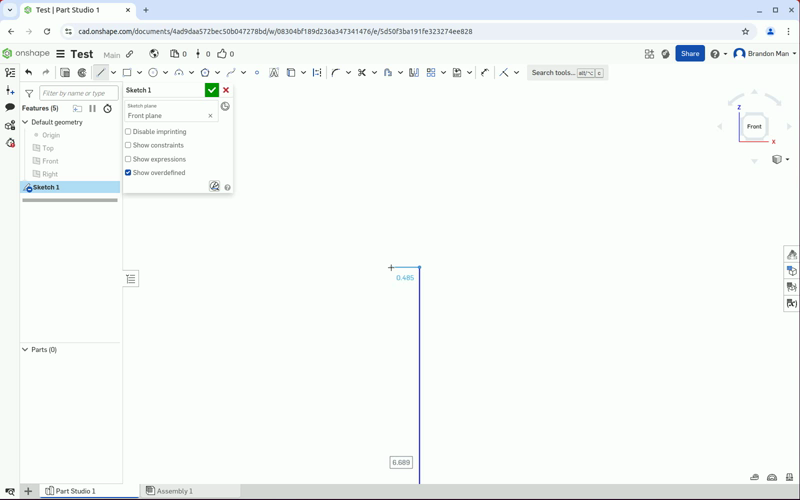
scroll(-6)
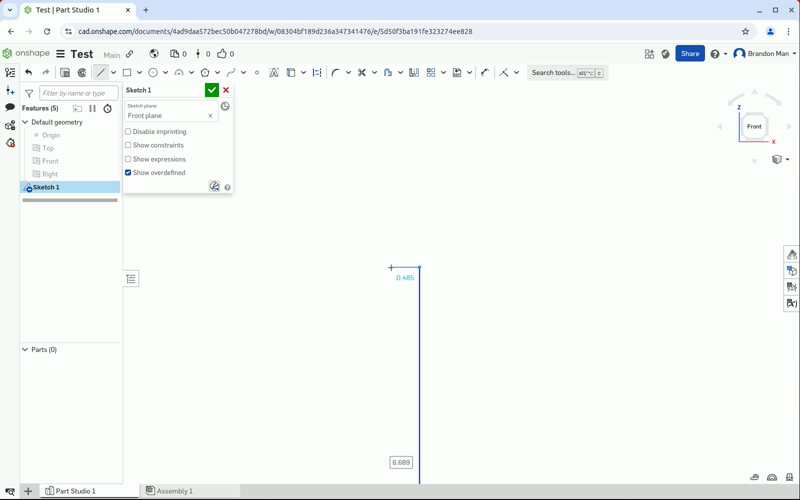
scroll(-6)
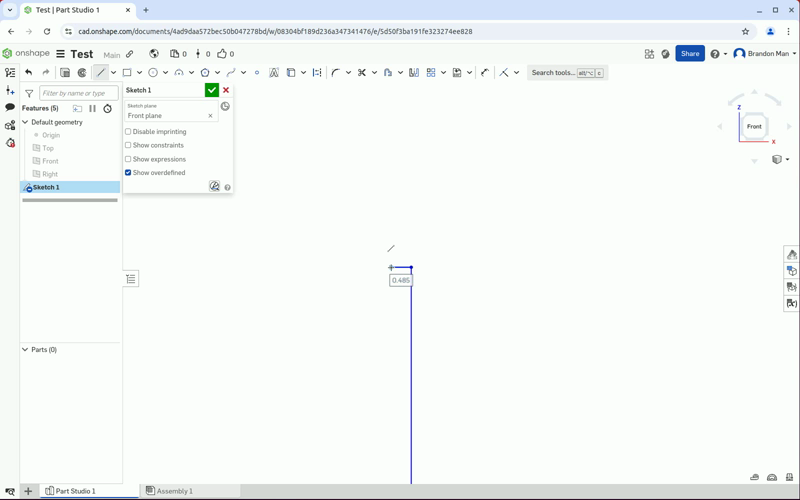
scroll(-6)
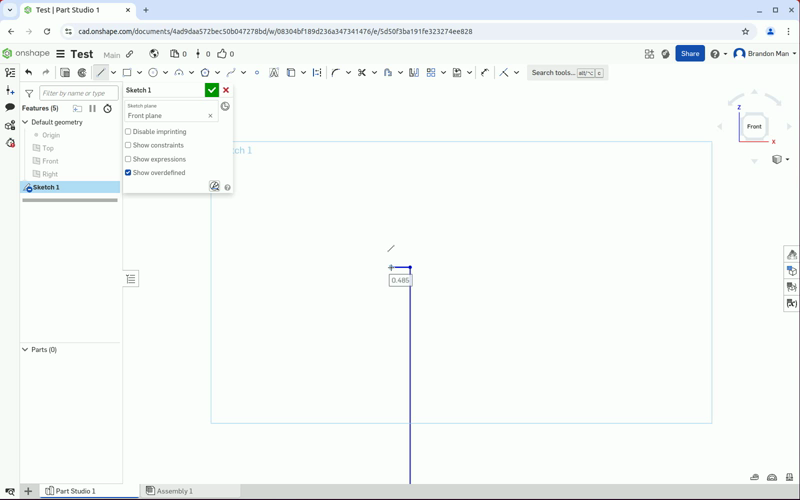
scroll(-6)
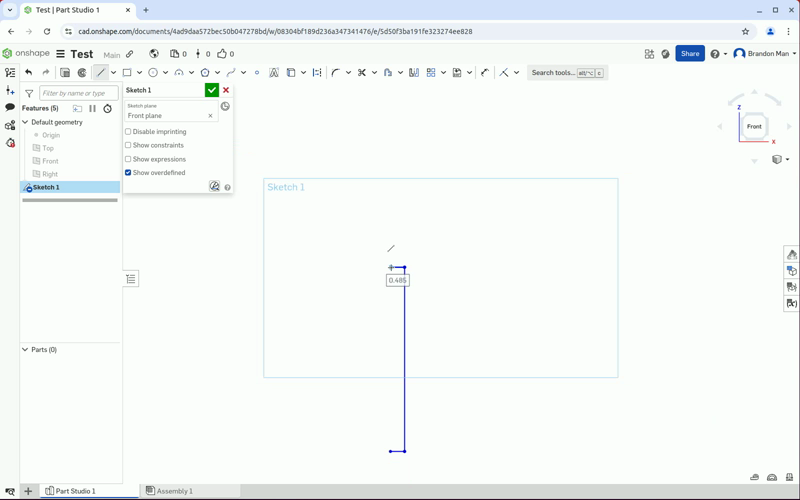
scroll(-6)
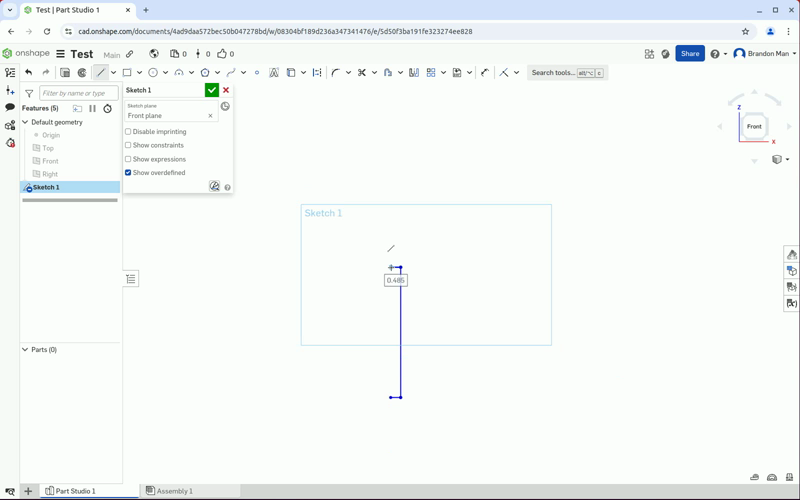
scroll(-6)
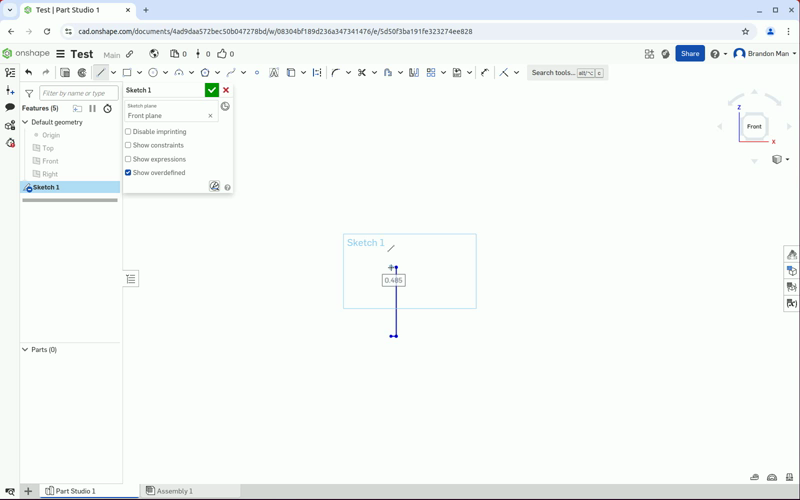
scroll(-6)
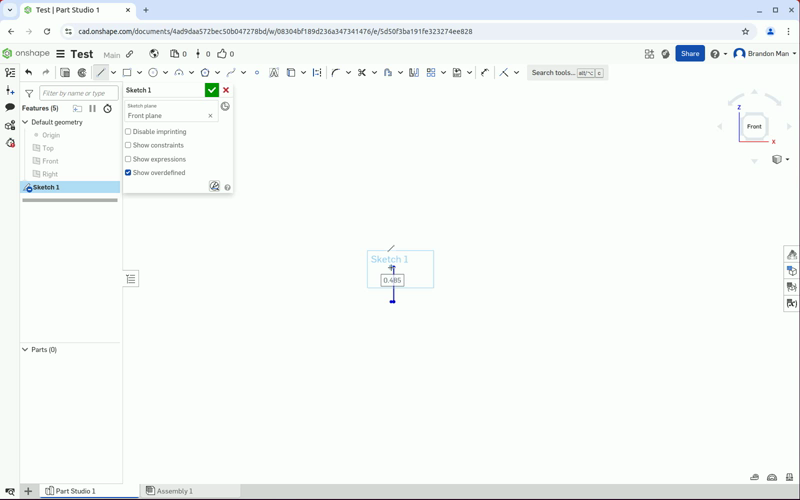
key_up(shift)
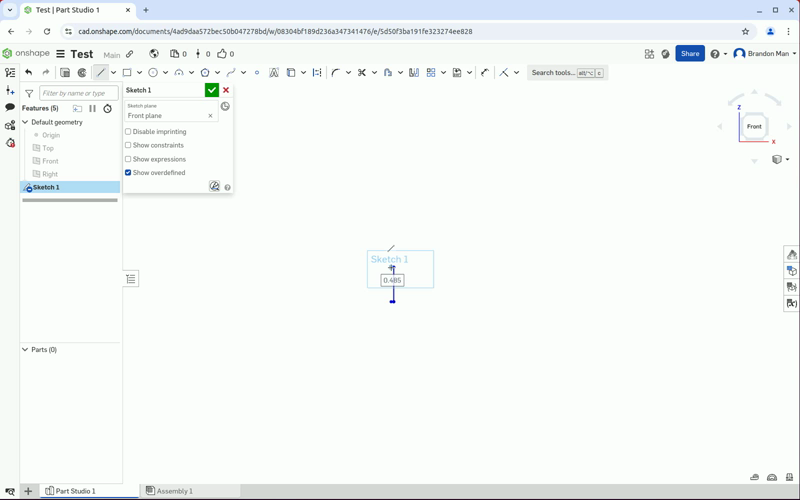
mouse_move(421, 267)
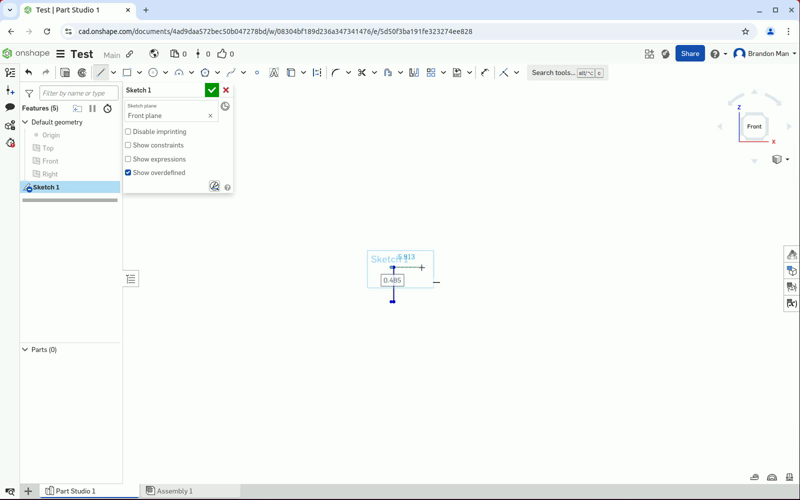
key_down(shift)
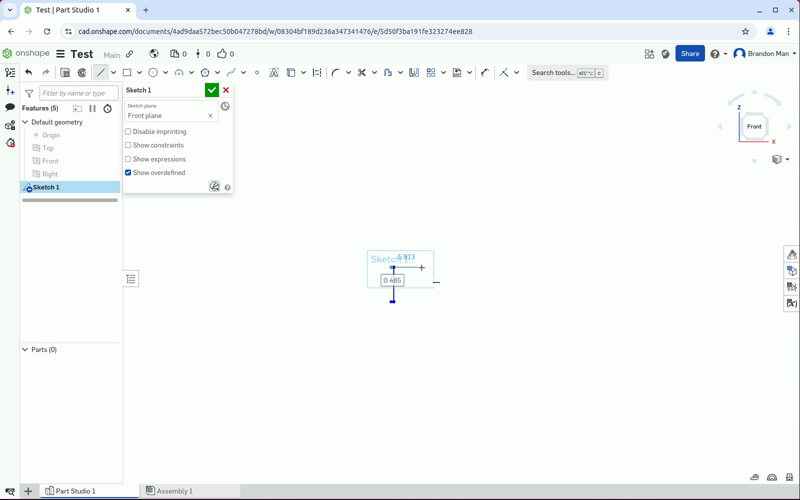
mouse_move(391, 301)
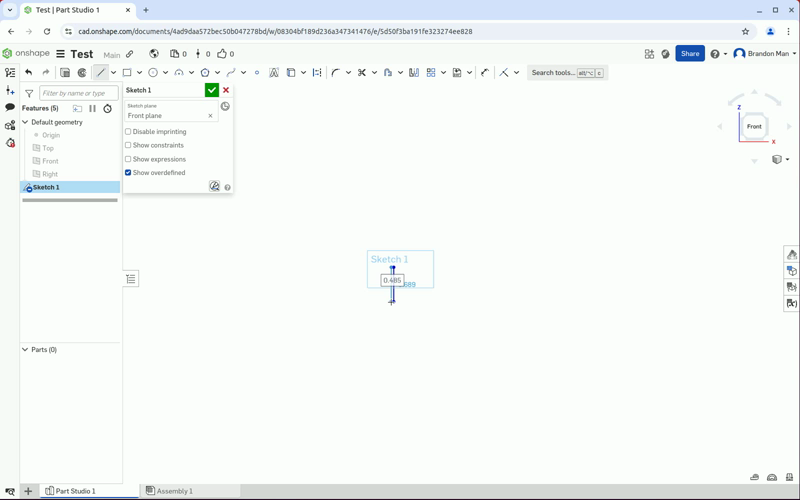
scroll(6)
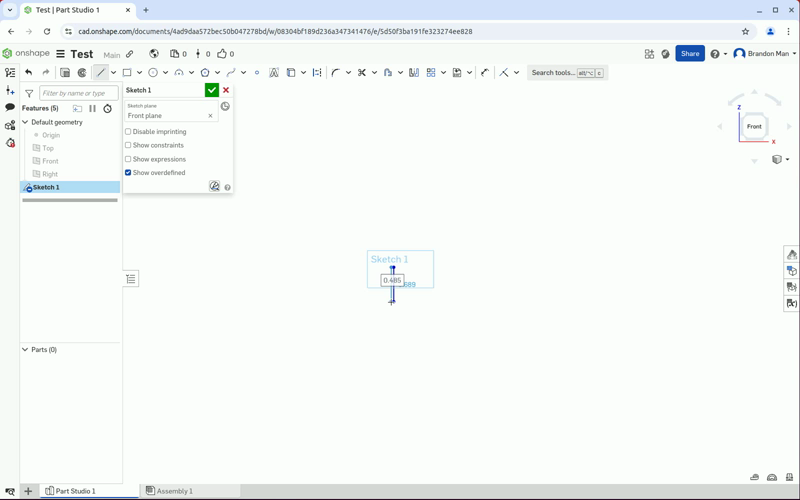
scroll(6)
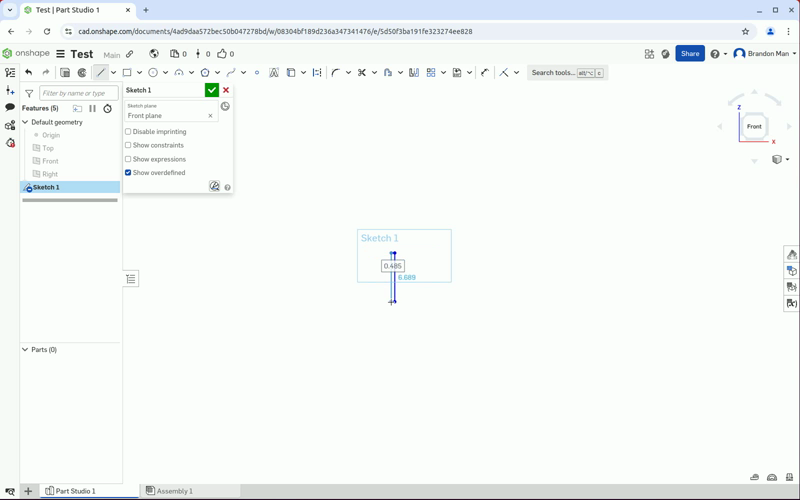
scroll(6)
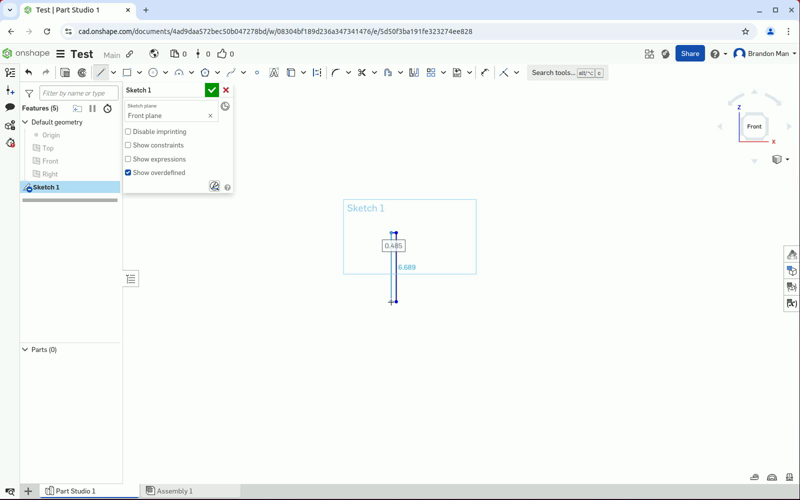
scroll(6)
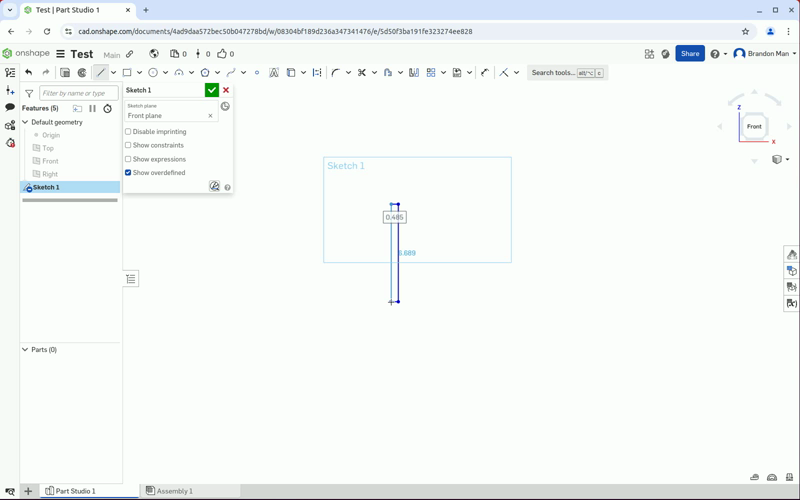
scroll(6)
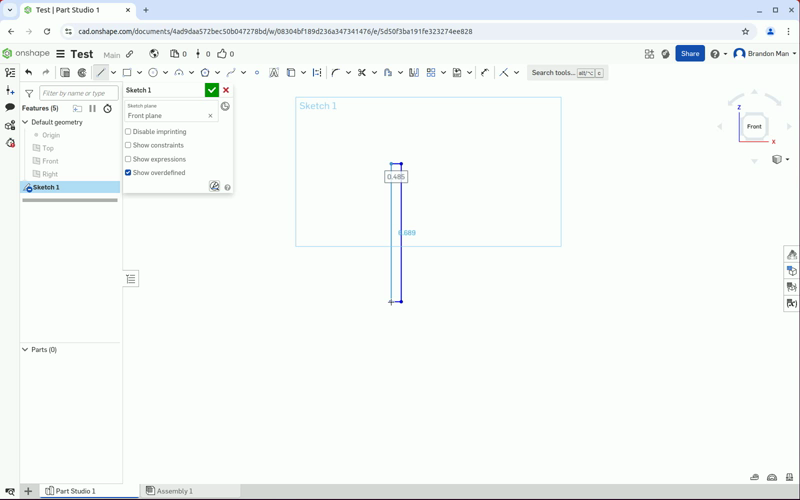
scroll(6)
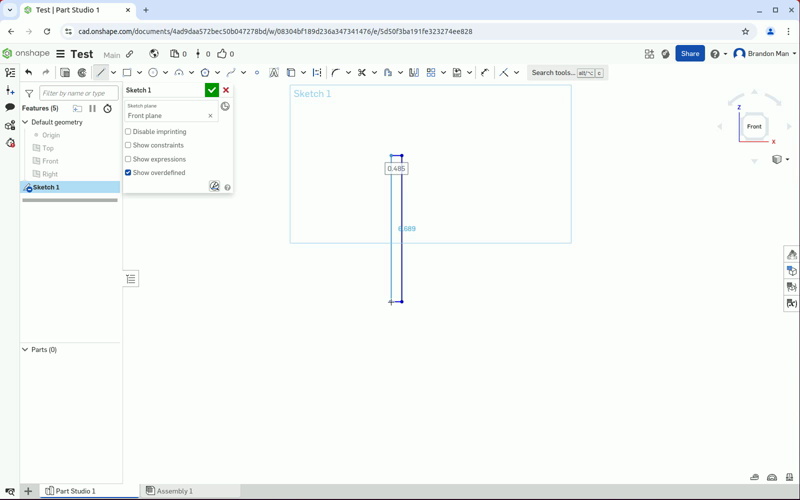
scroll(6)
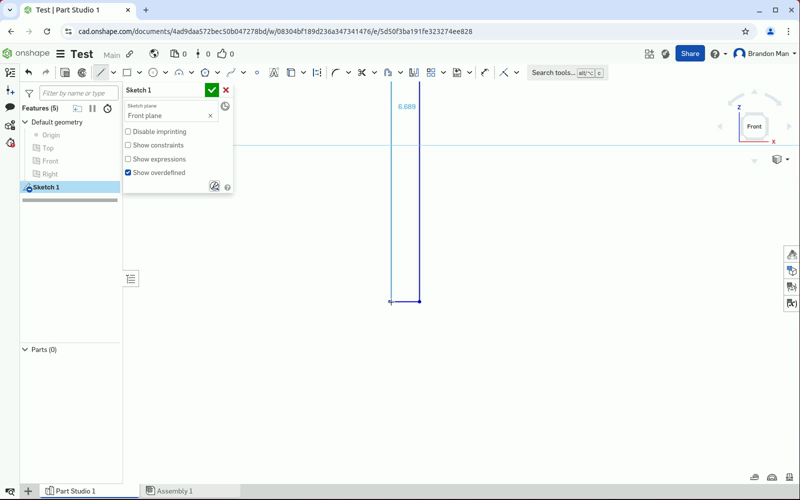
key_up(shift)
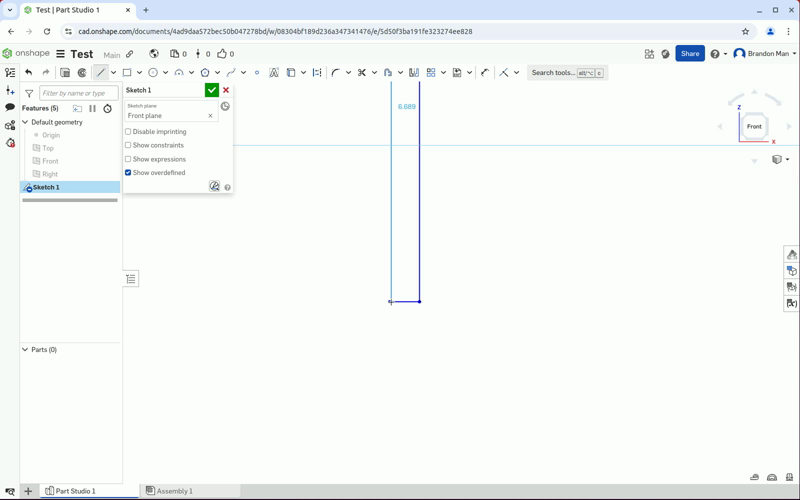
click(391, 301)
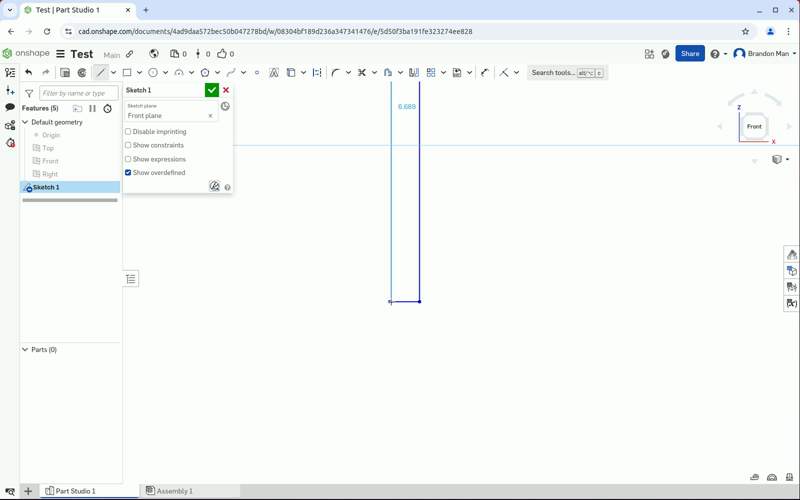
scroll(-6)
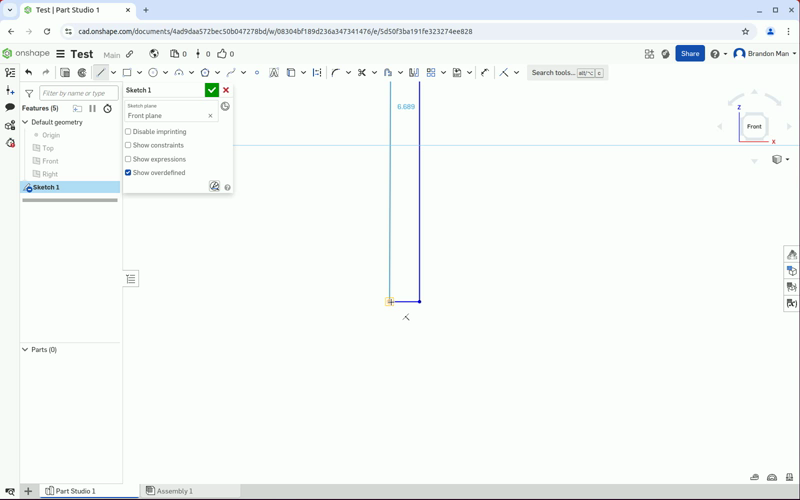
scroll(-6)
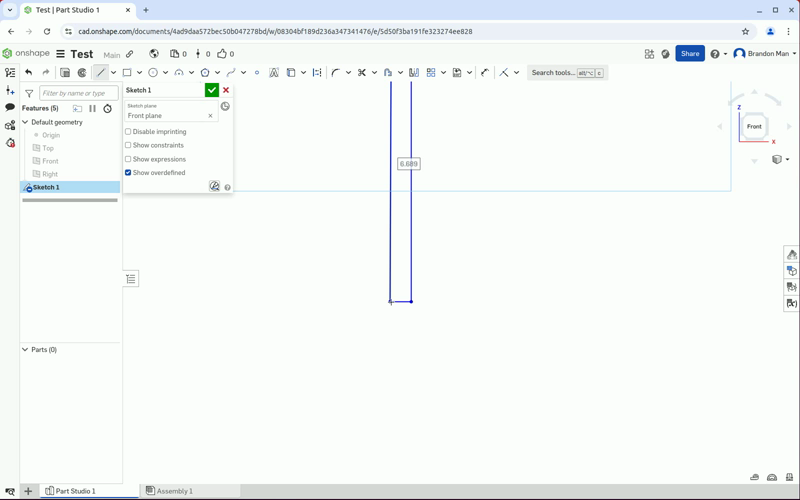
scroll(-6)
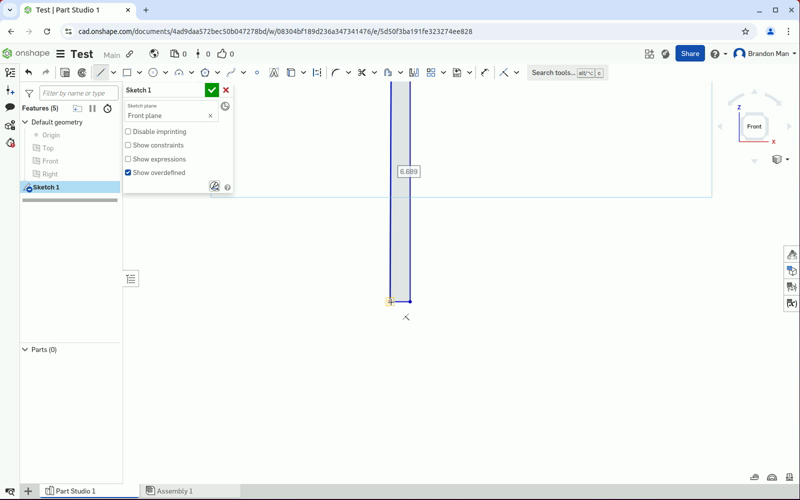
scroll(-6)
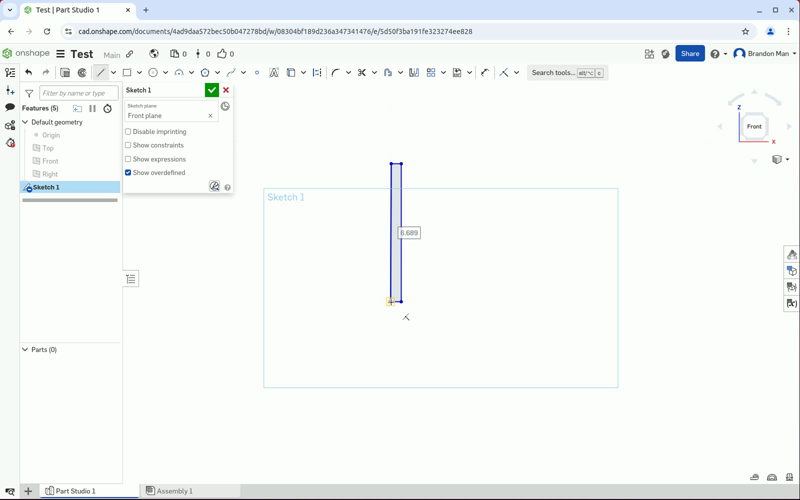
scroll(-6)
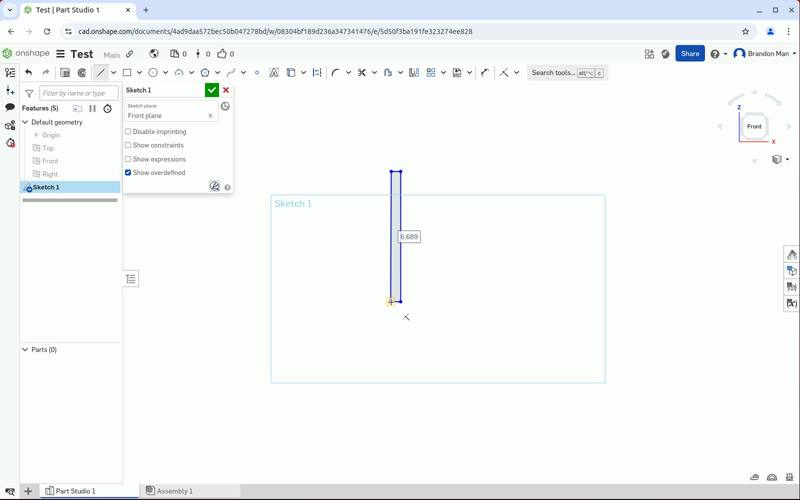
scroll(-6)
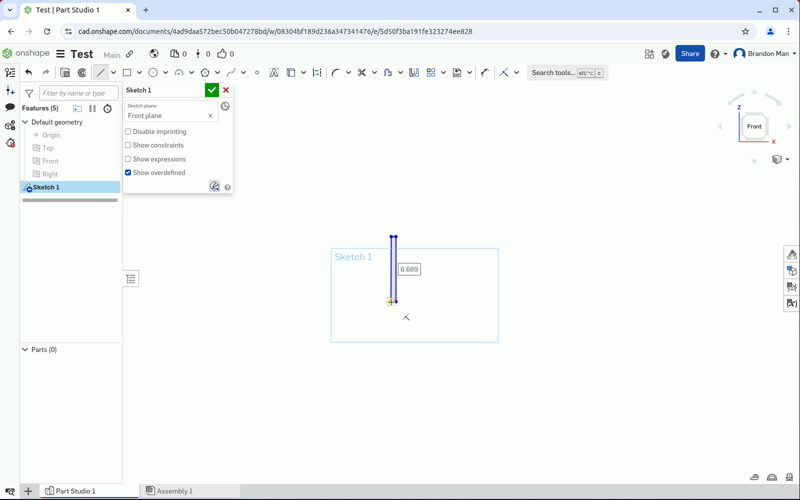
scroll(-6)
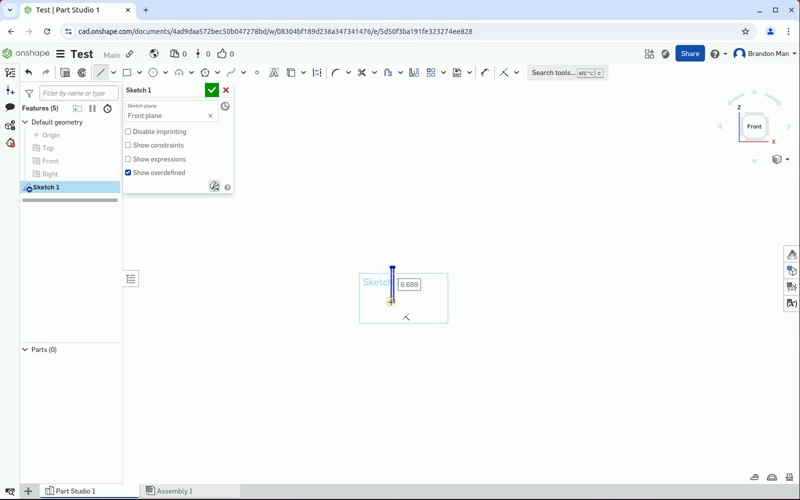
key(esc)
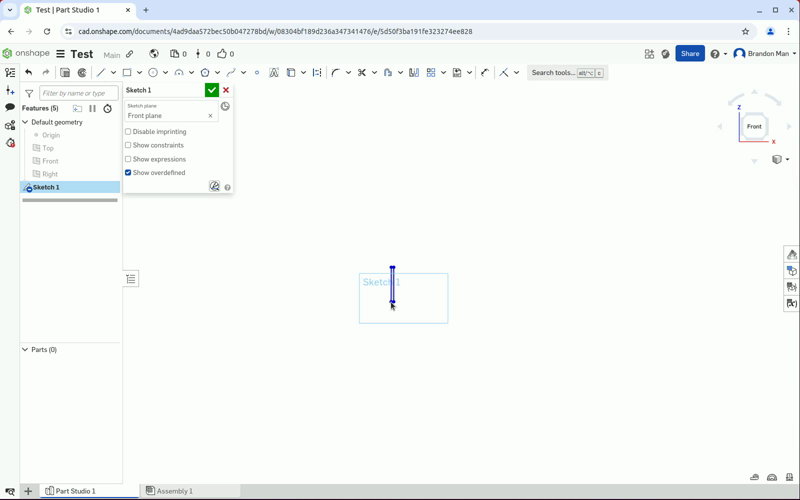
mouse_move(393, 270)
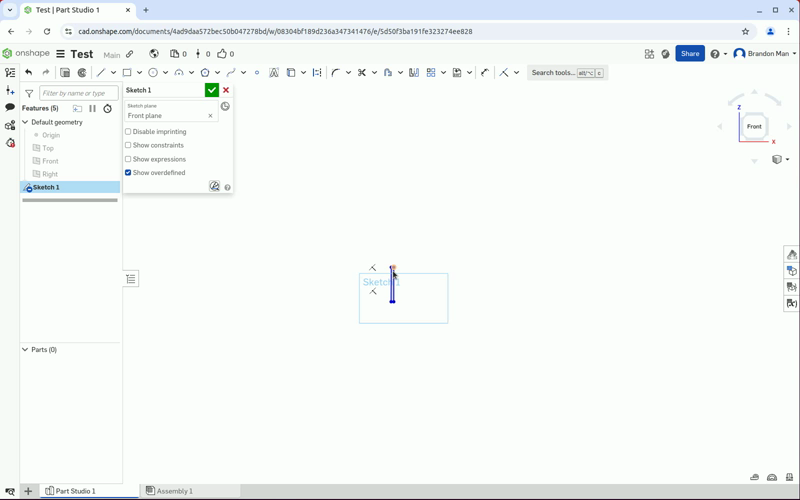
scroll(6)
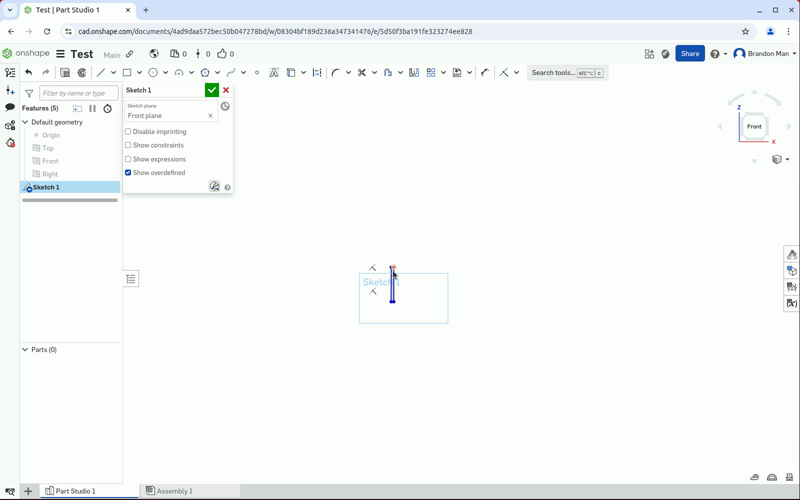
scroll(6)
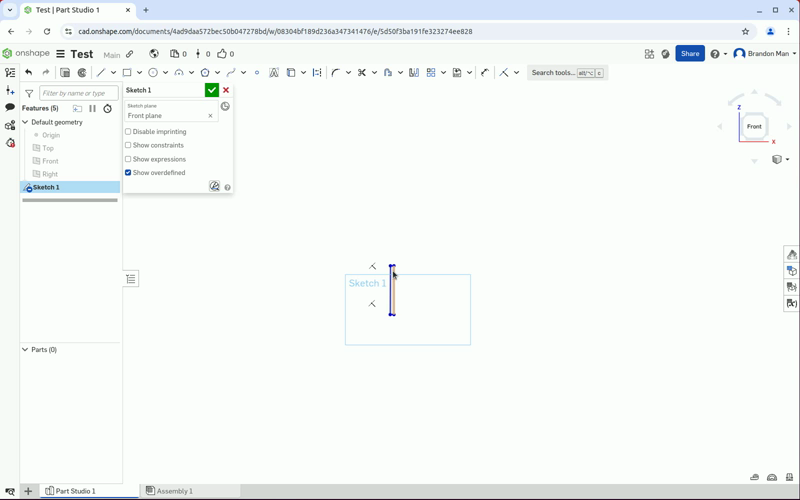
scroll(6)
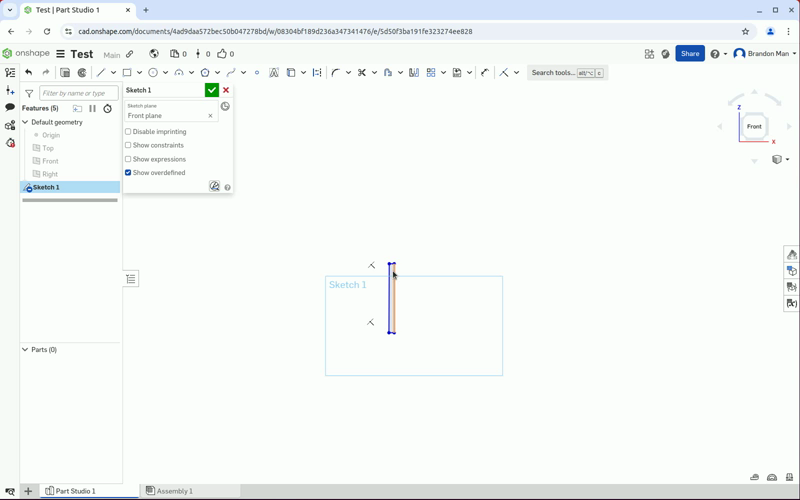
scroll(6)
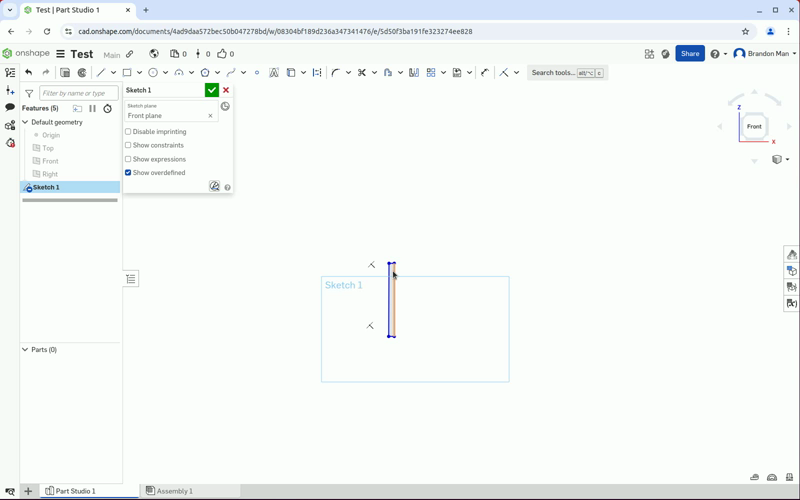
scroll(6)
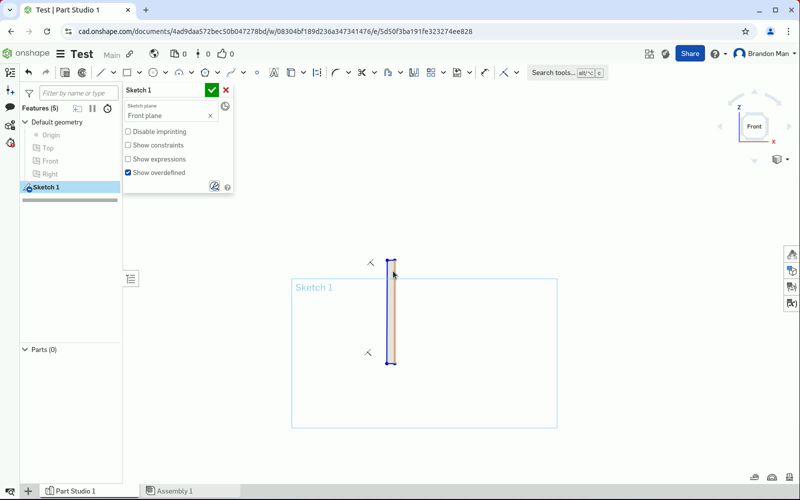
scroll(6)
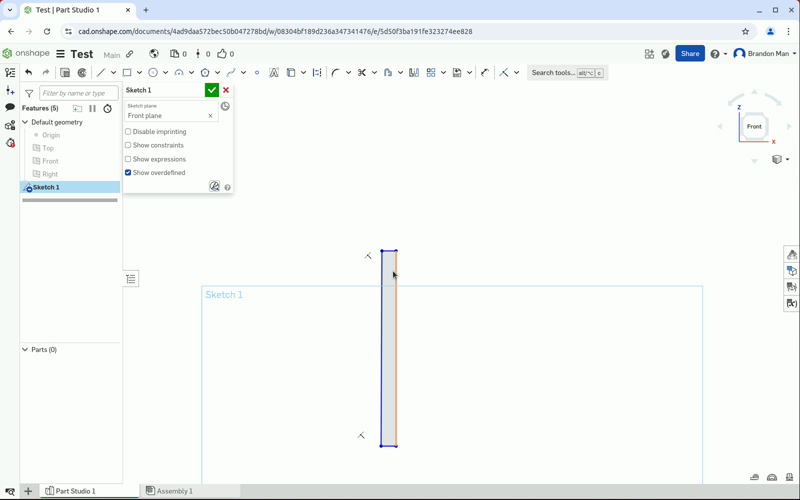
scroll(6)
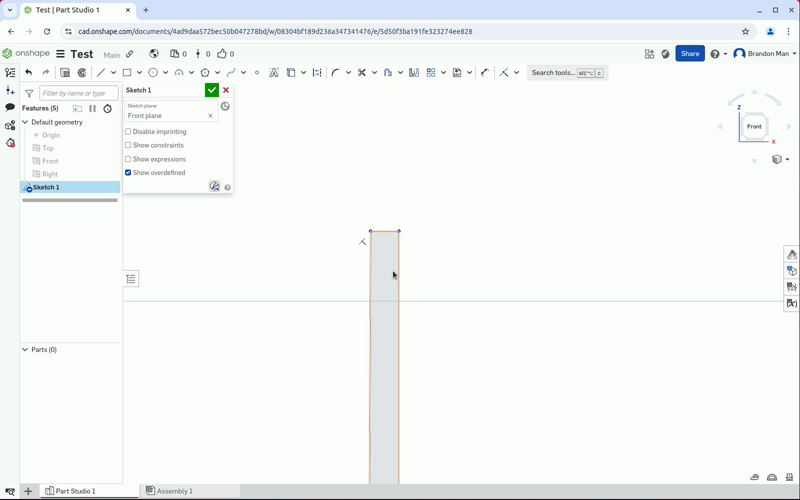
click(393, 270)
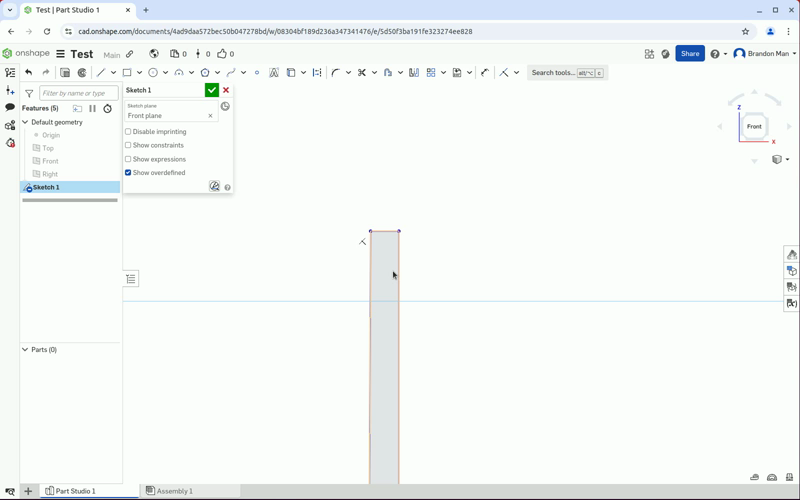
scroll(-6)
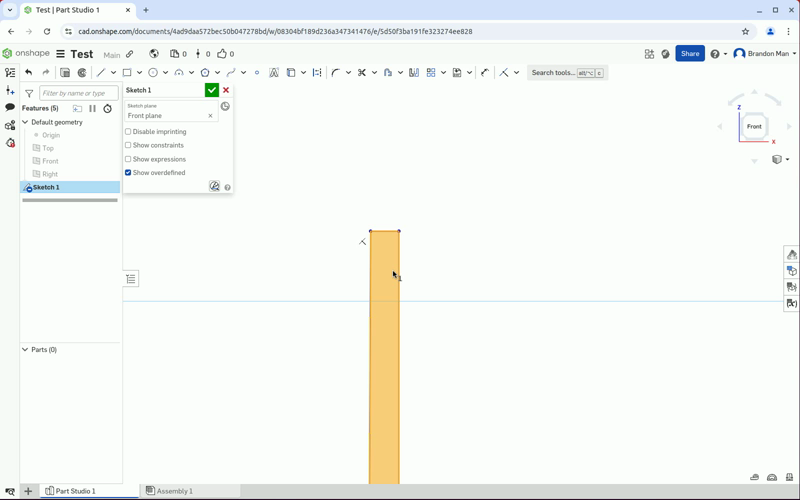
scroll(-6)
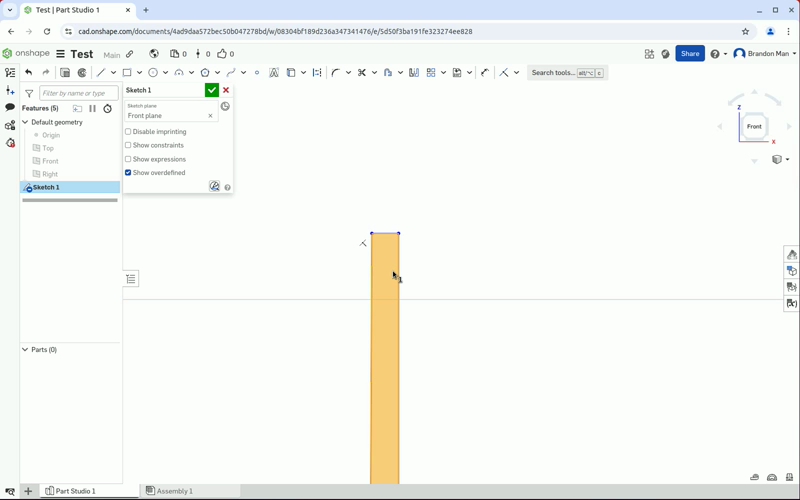
scroll(-6)
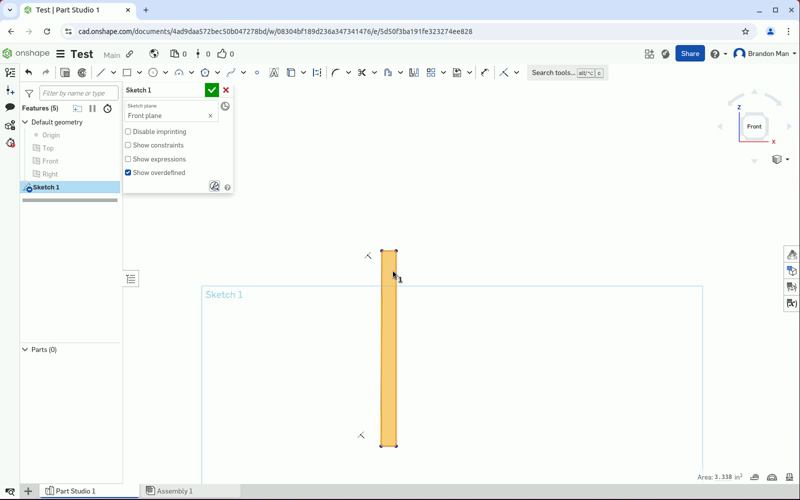
scroll(-6)
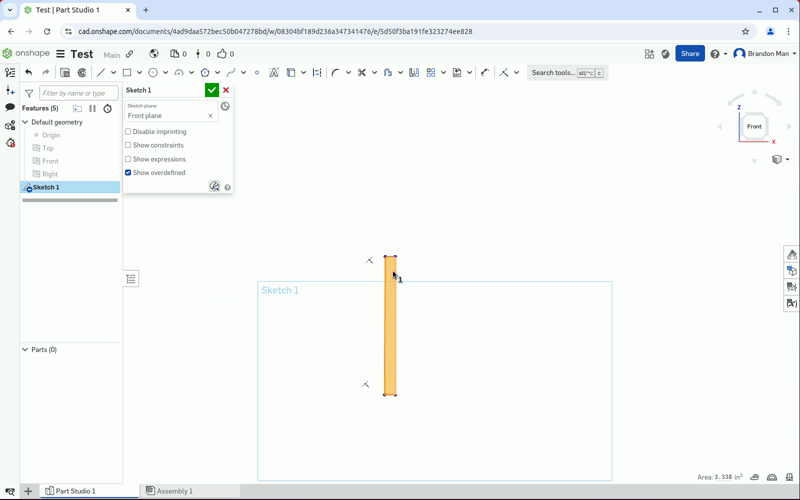
scroll(-6)
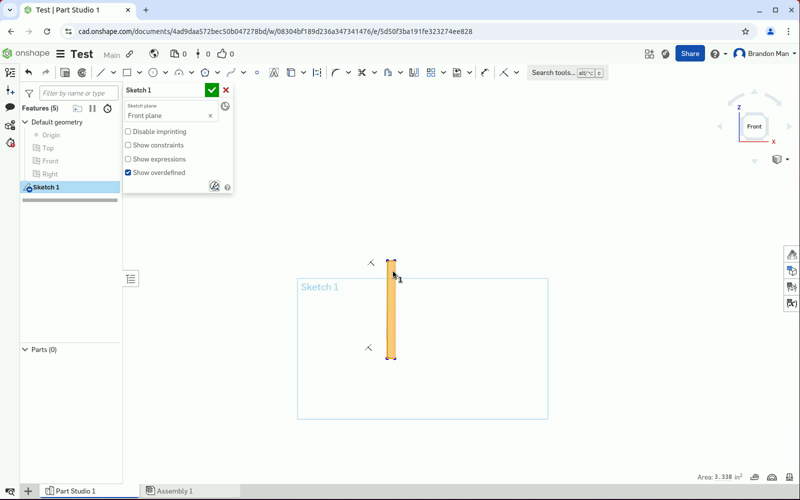
scroll(-6)
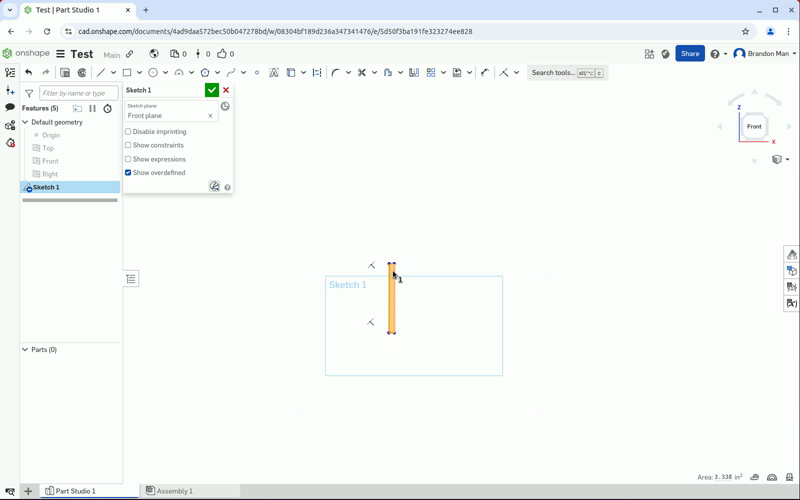
scroll(-6)
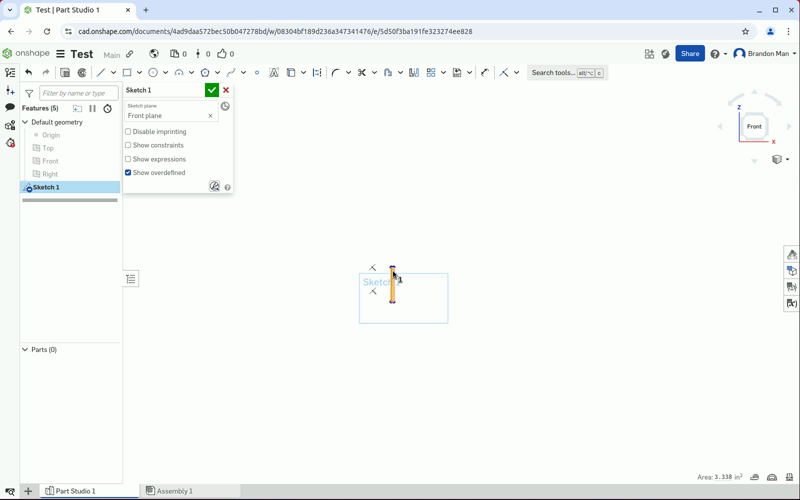
mouse_move(73, 352)
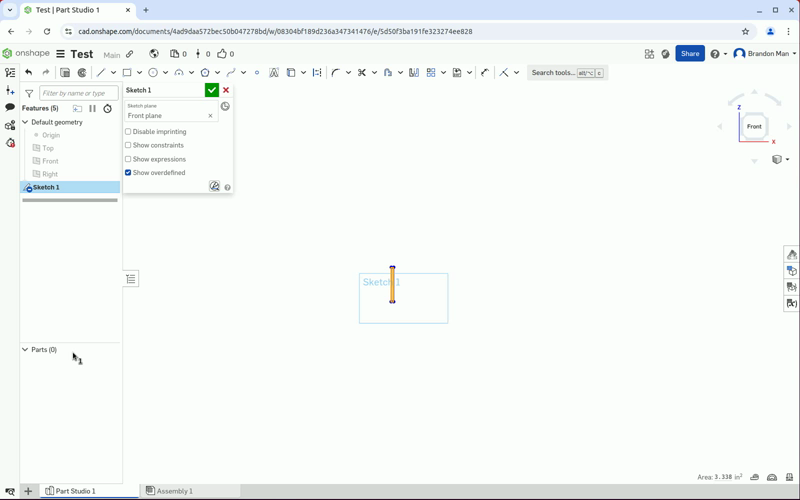
key(shift+y)
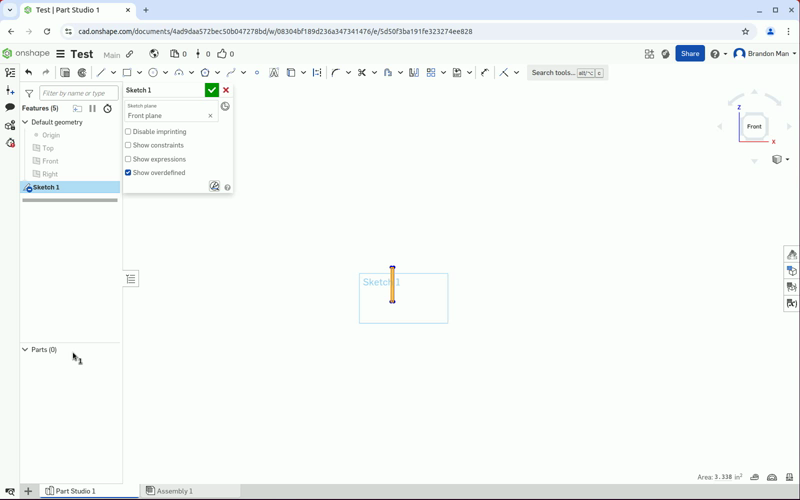
key(shift+e)
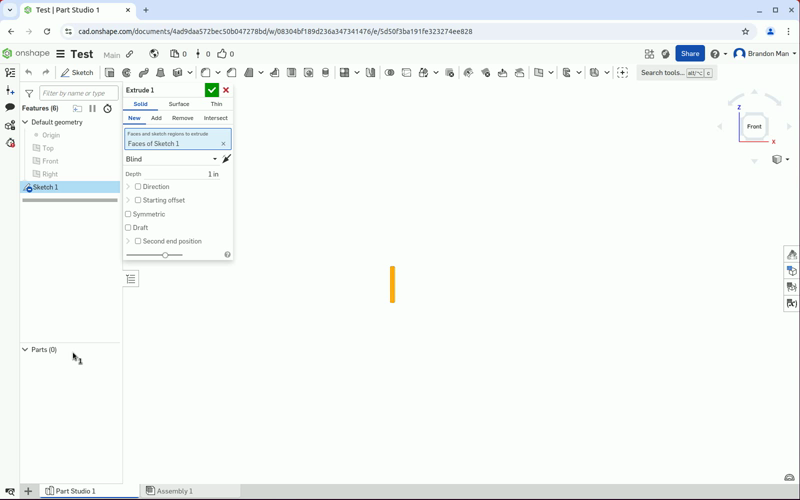
mouse_move(143, 106)
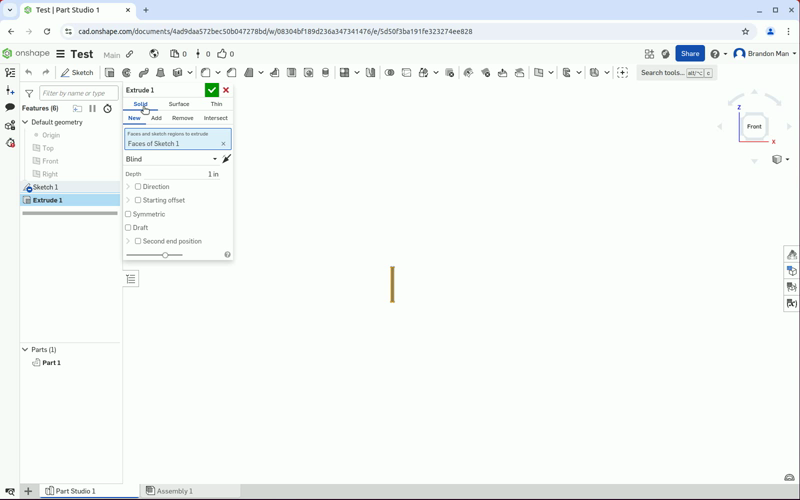
click(143, 106)
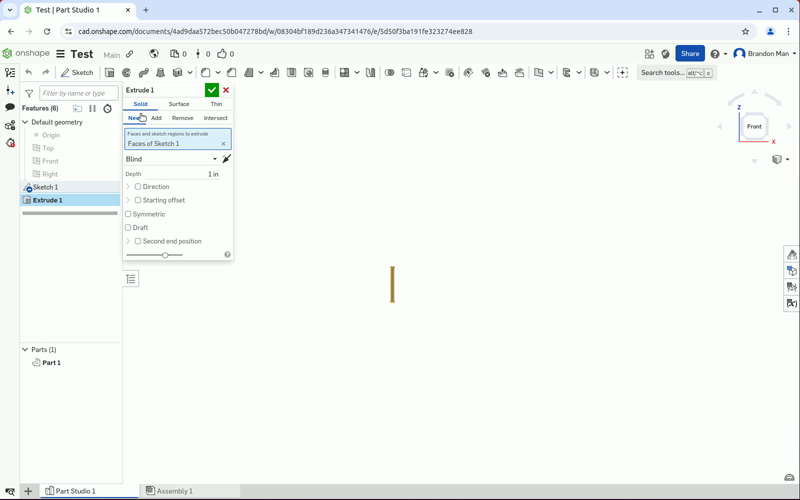
mouse_move(137, 120)
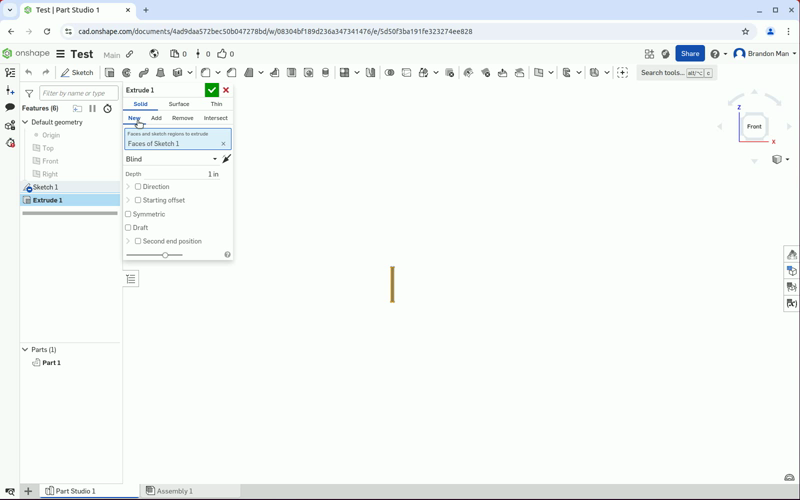
click(137, 120)
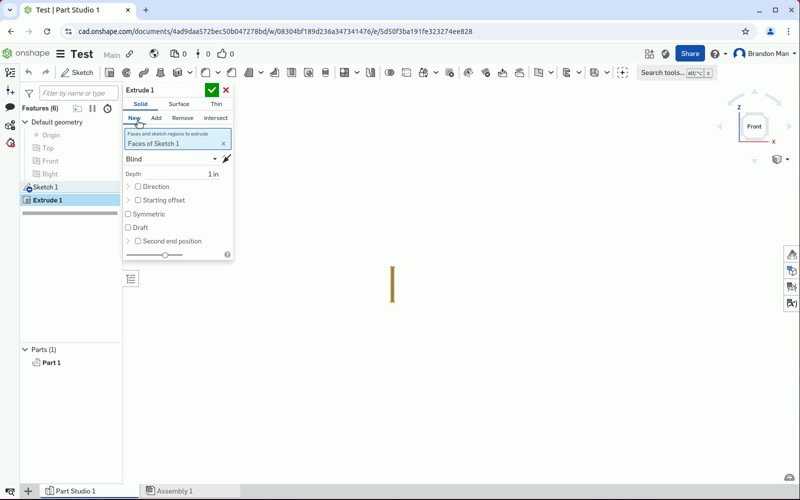
key(tab, 4)
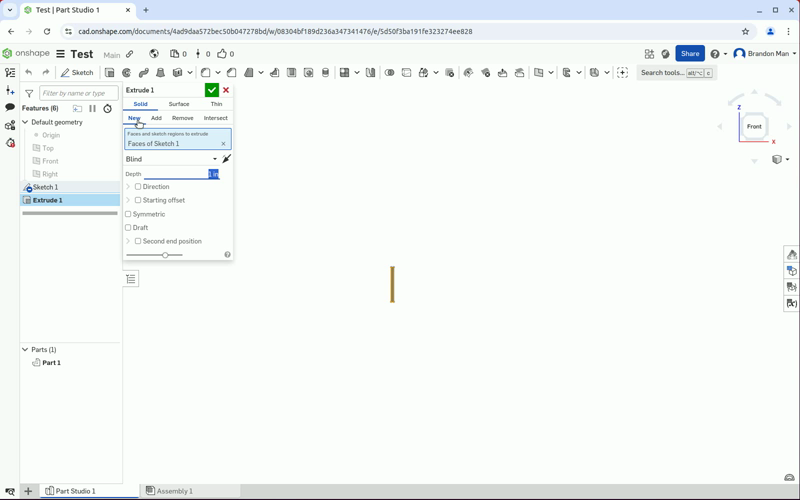
text(-23.108)
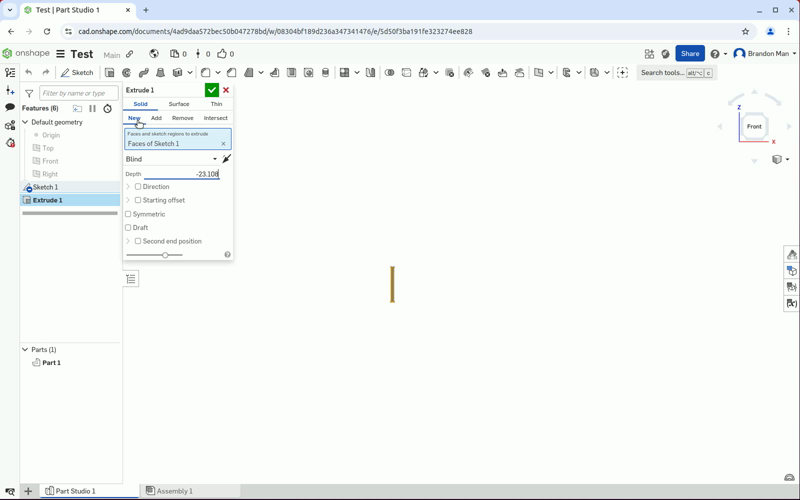
key(enter)
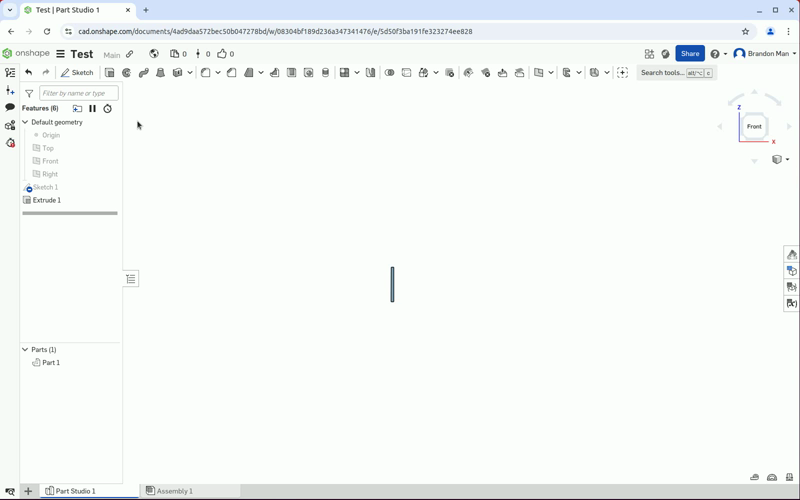
key(shift+h)
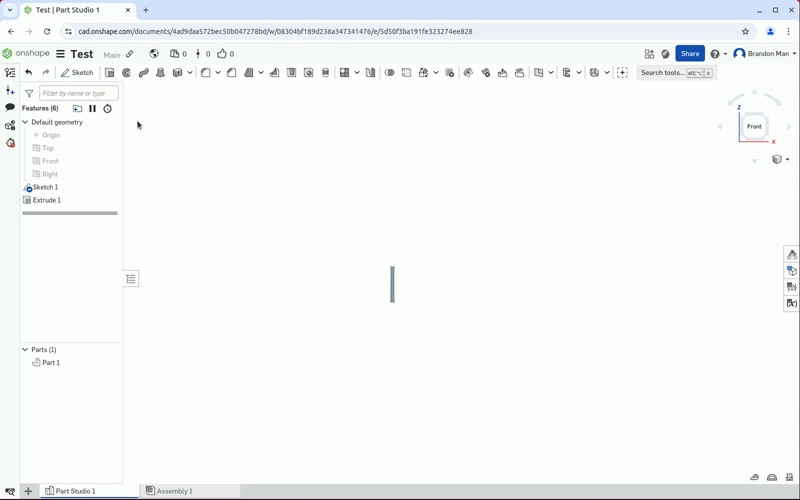
key(shift+h)
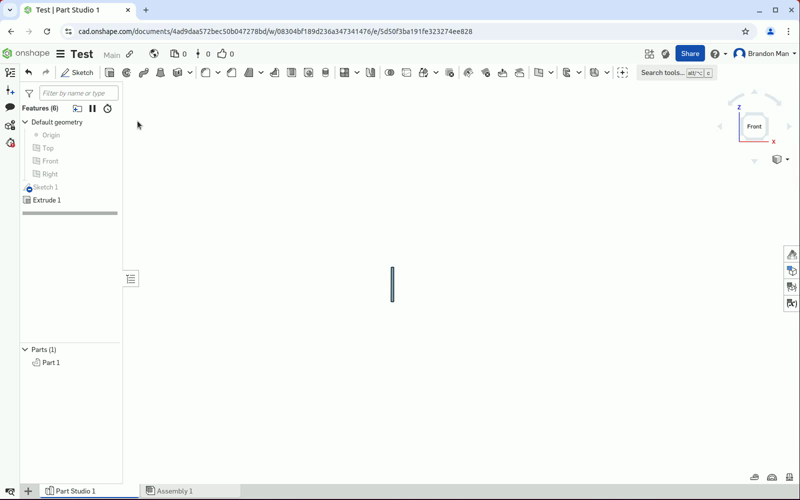
mouse_move(73, 189)
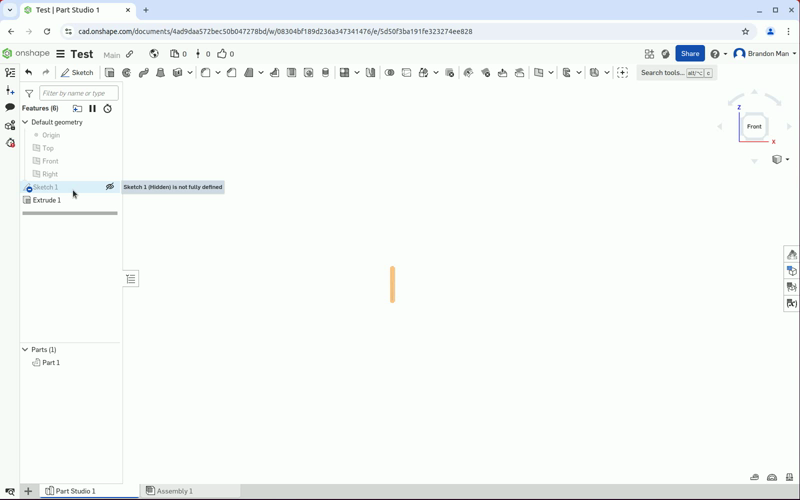
click(73, 189)
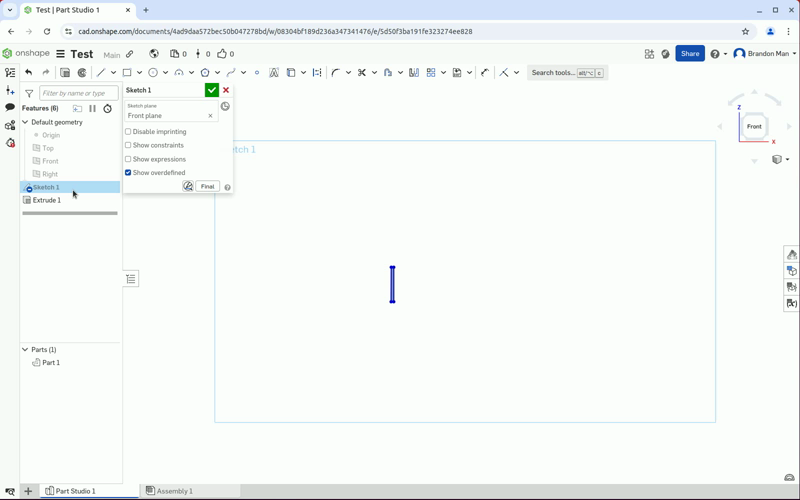
mouse_move(229, 92)
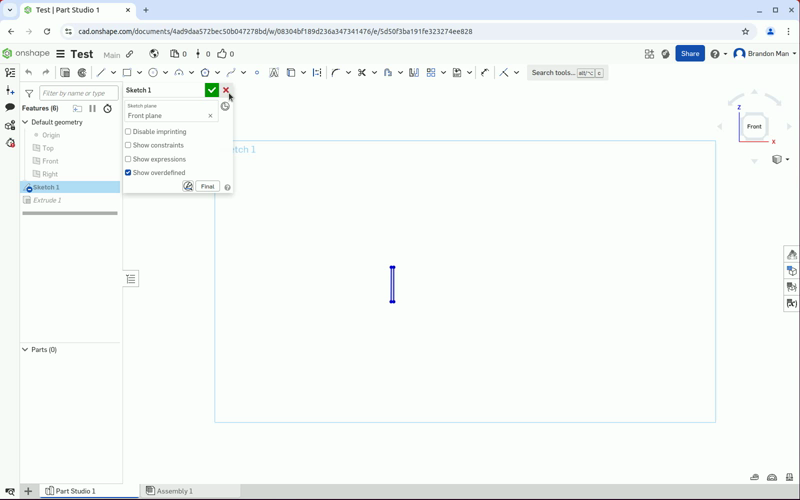
click(229, 92)
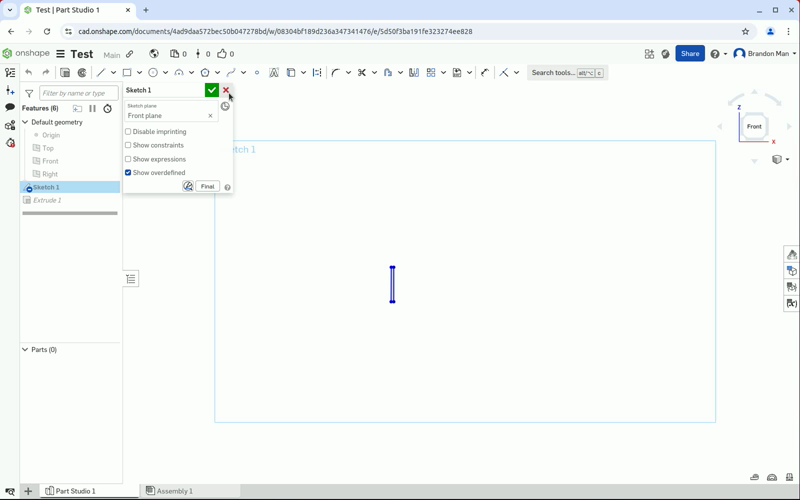
key(shift+s)
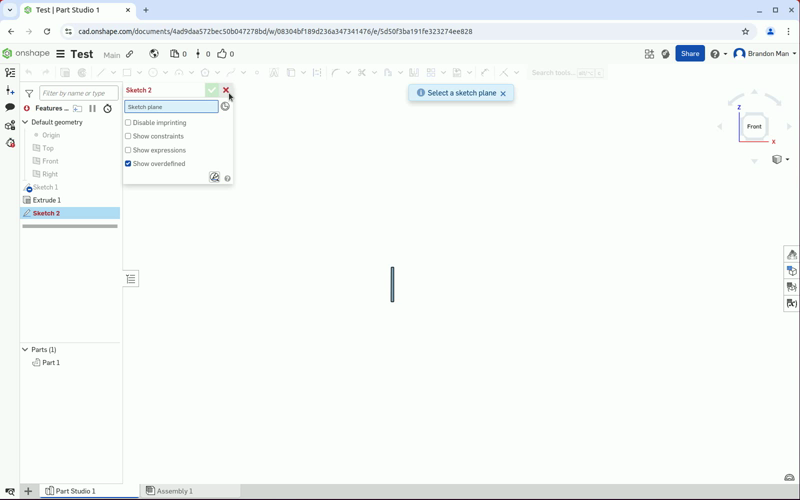
mouse_move(73, 163)
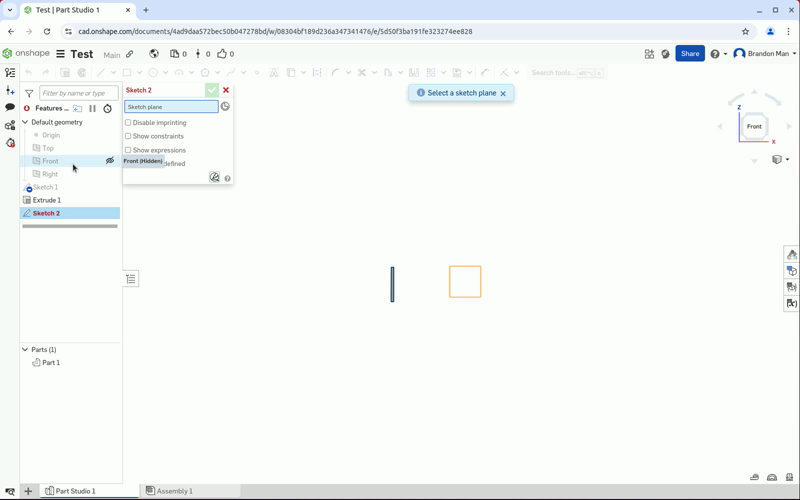
click(73, 163)
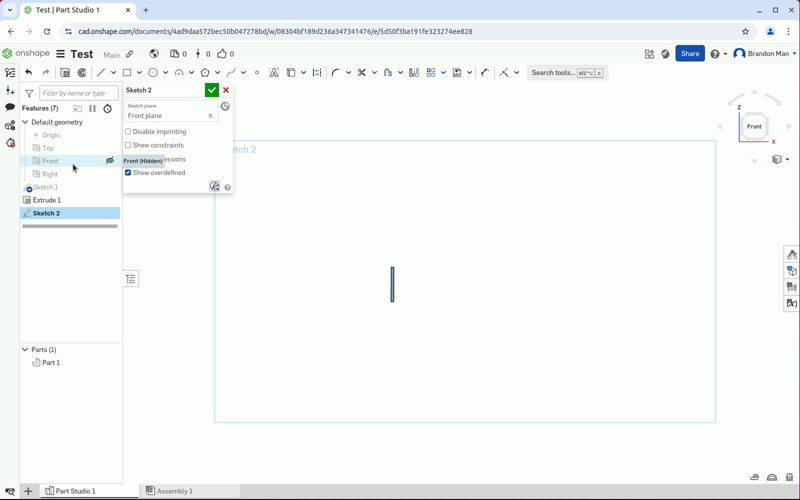
mouse_move(73, 352)
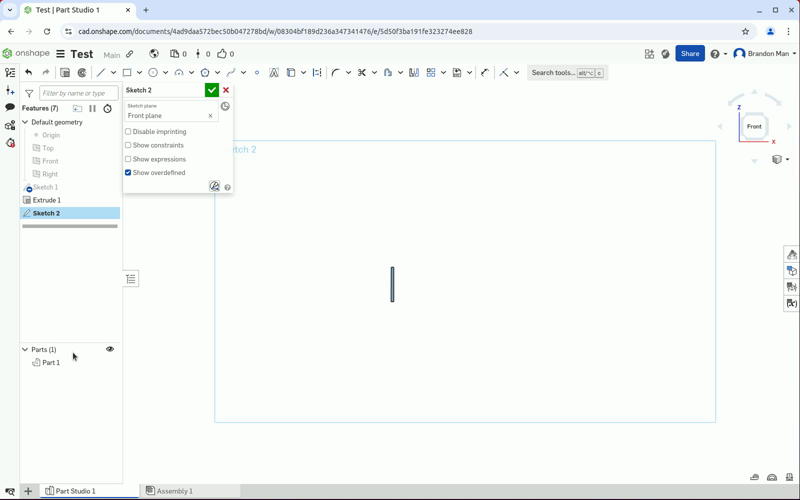
key(y)
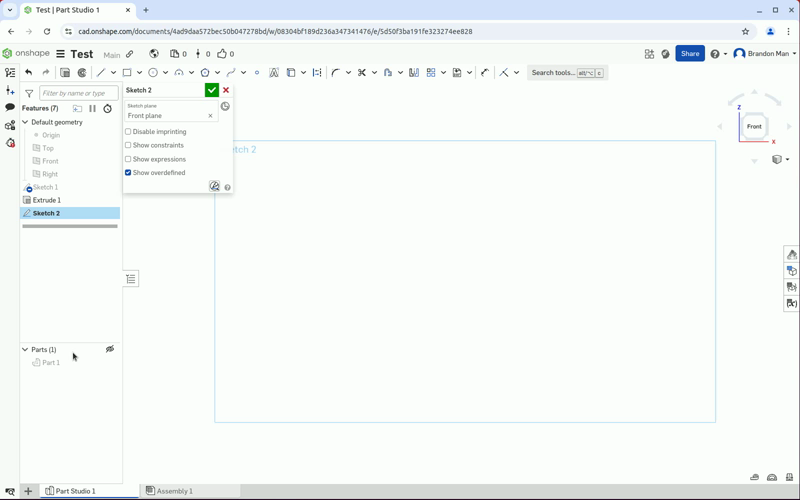
key(l)
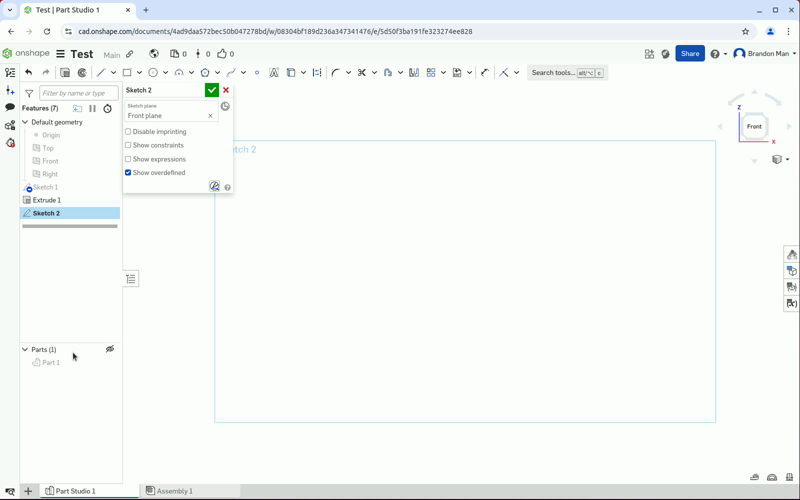
key_down(shift)
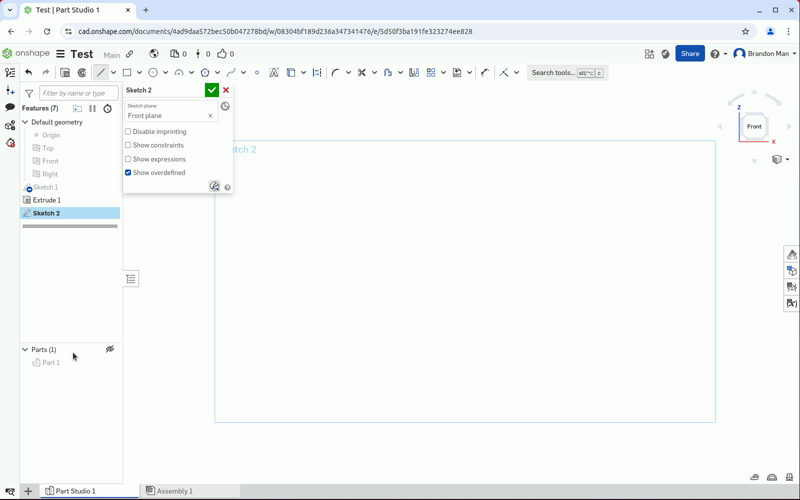
mouse_move(474, 301)
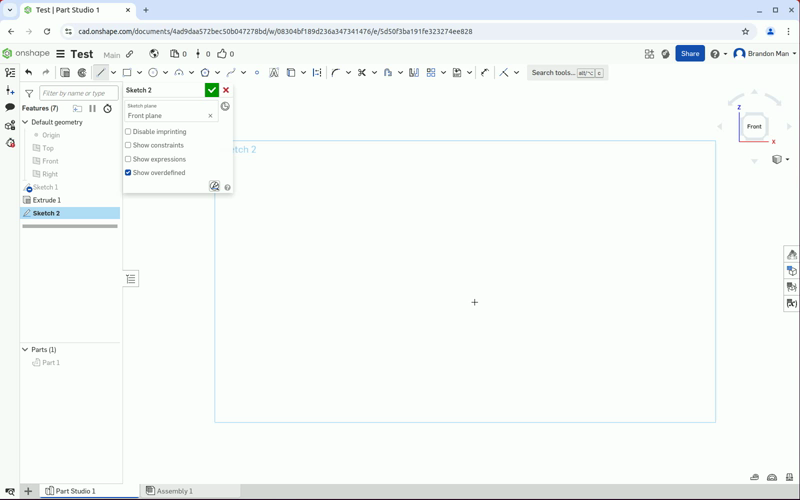
click(474, 301)
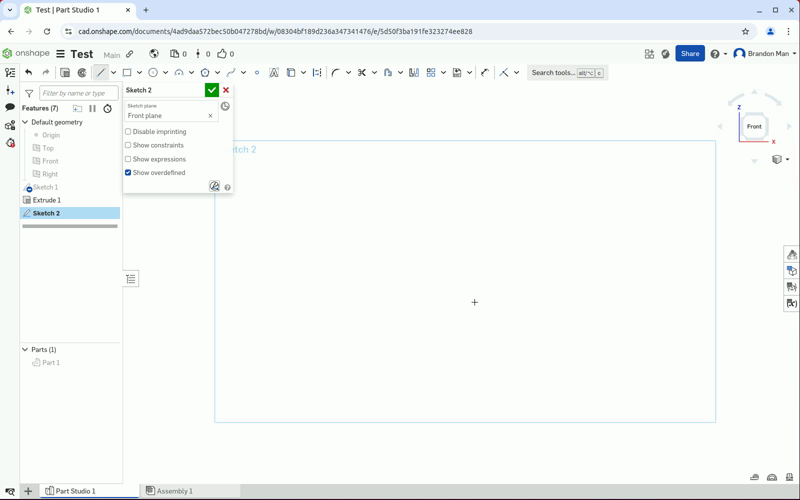
key_up(shift)
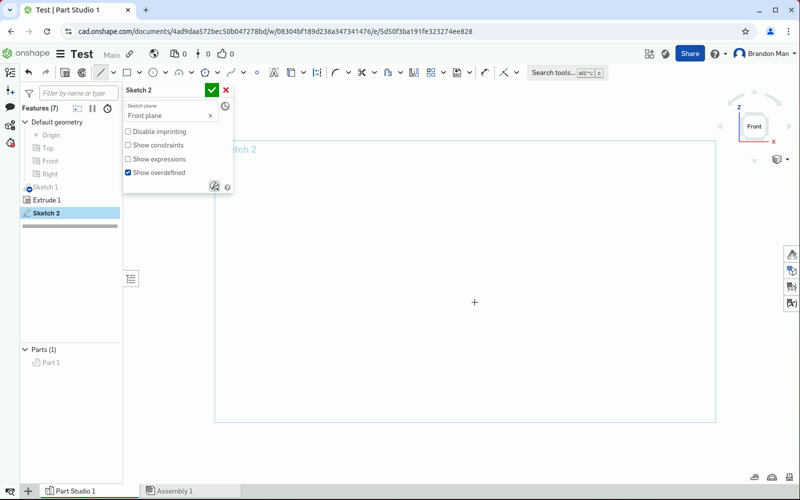
key_down(shift)
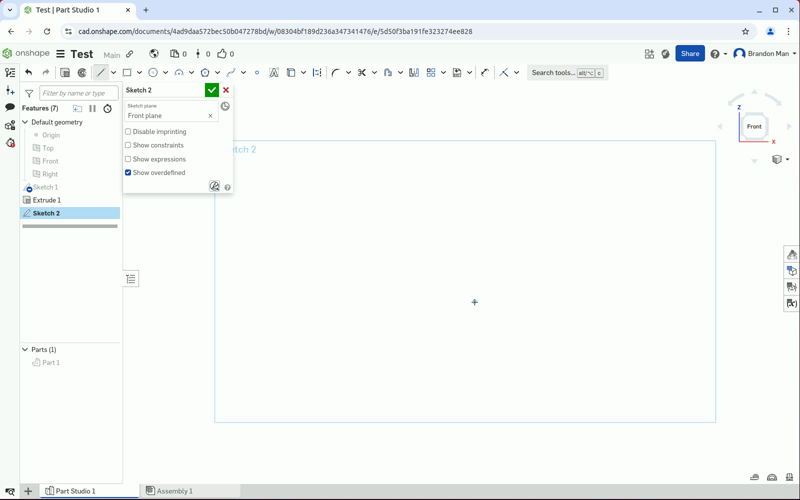
mouse_move(504, 301)
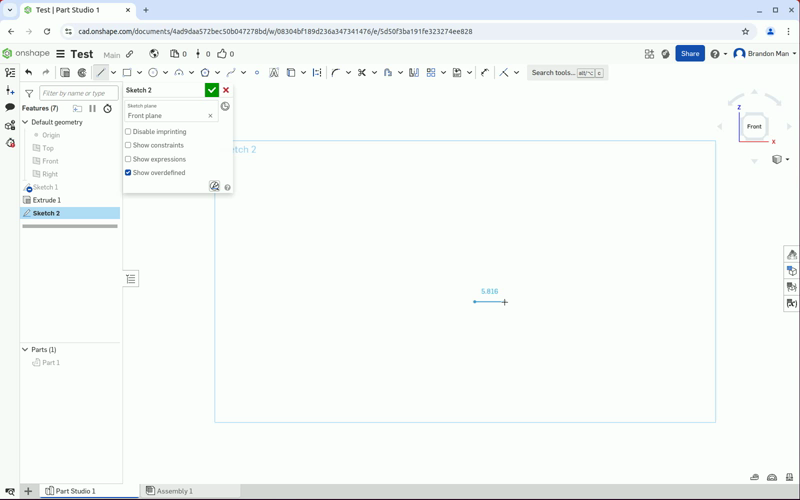
mouse_move(477, 301)
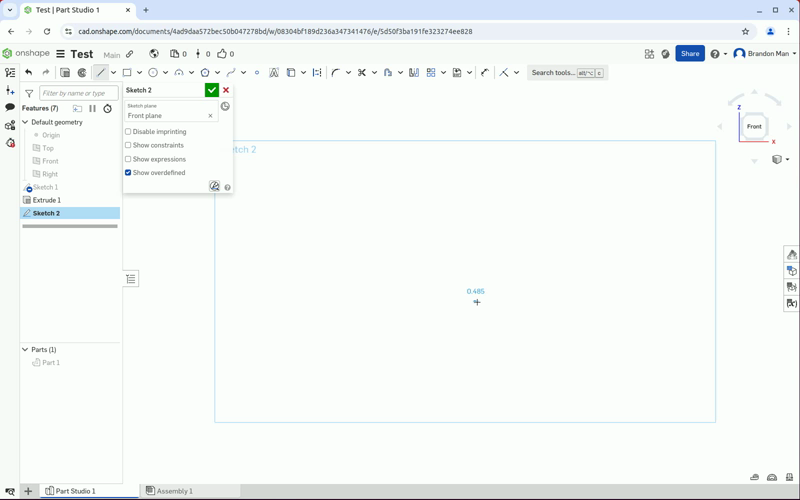
scroll(6)
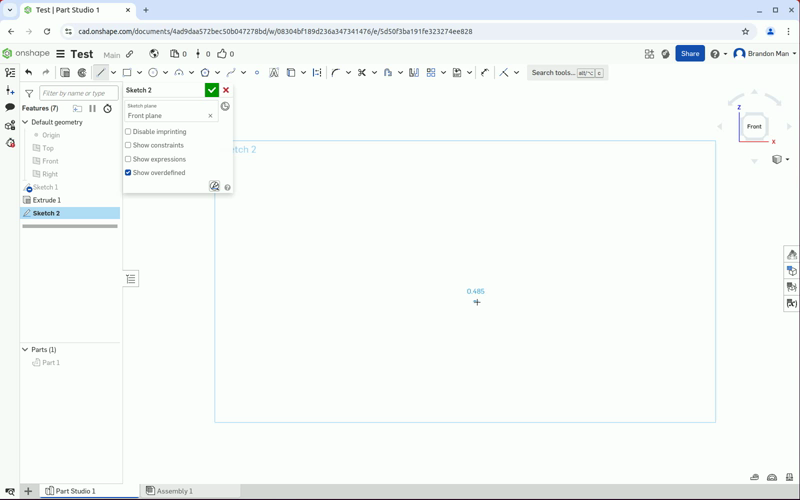
scroll(6)
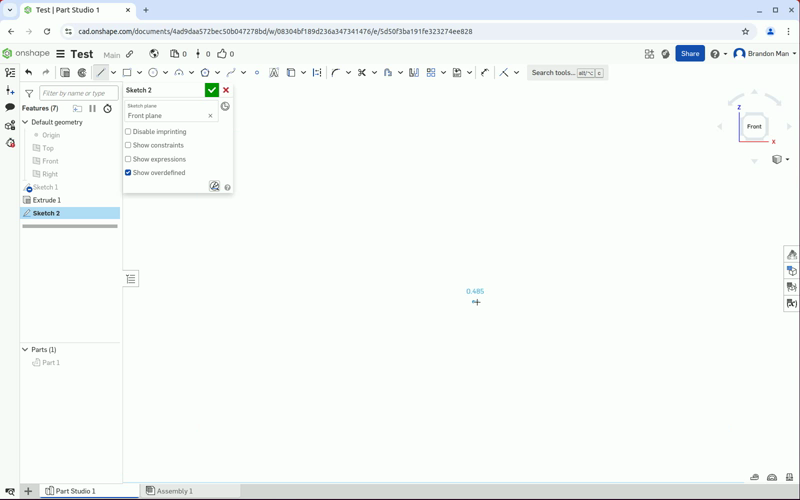
scroll(6)
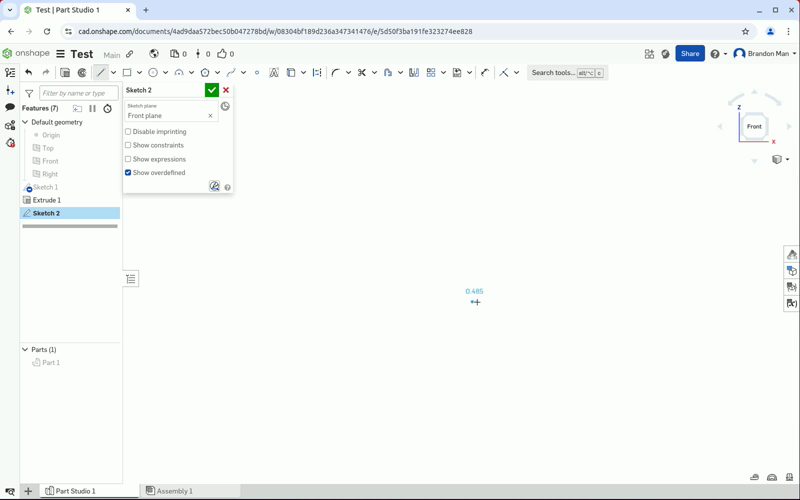
scroll(6)
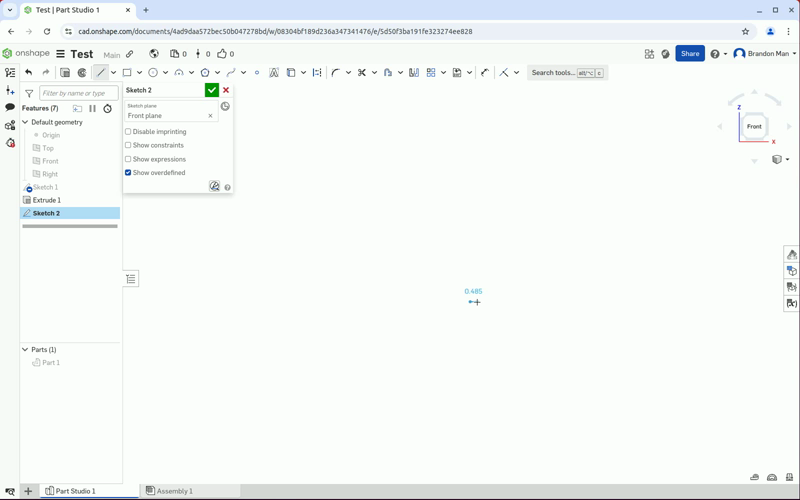
scroll(6)
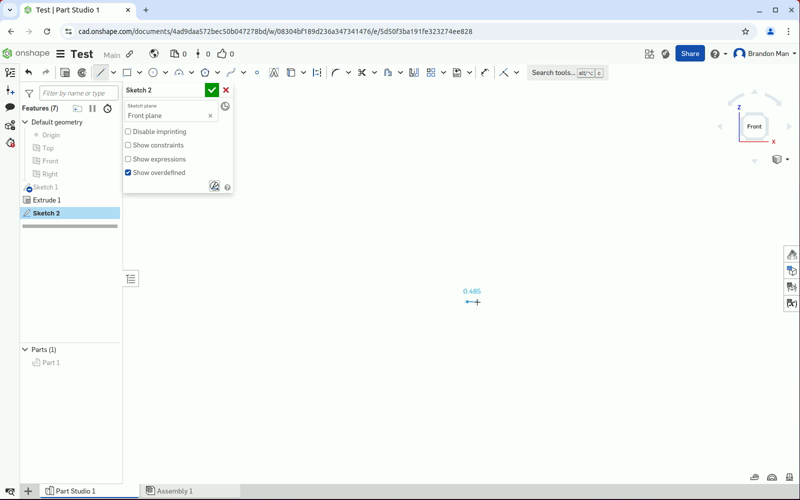
scroll(6)
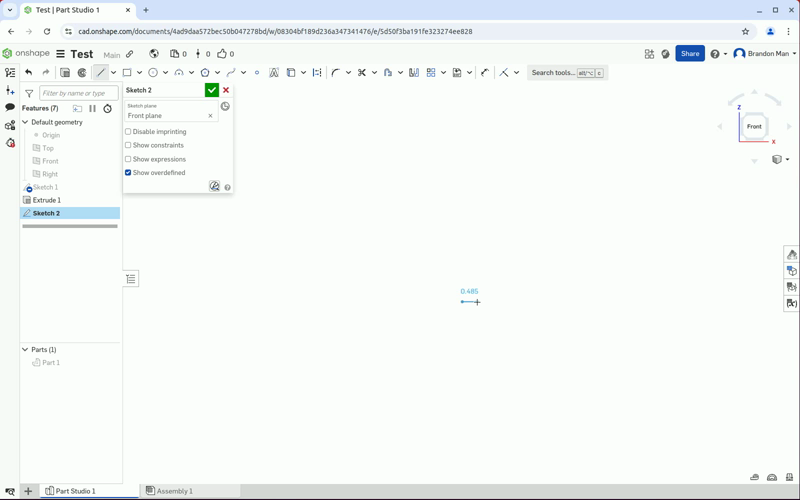
scroll(6)
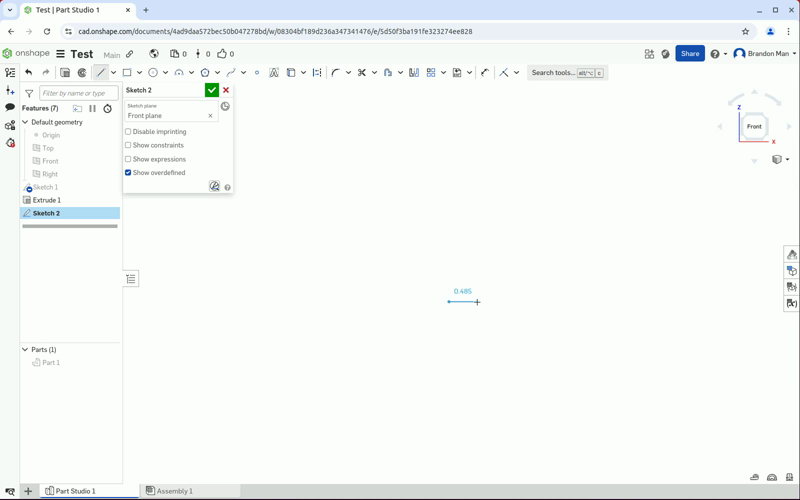
click(477, 301)
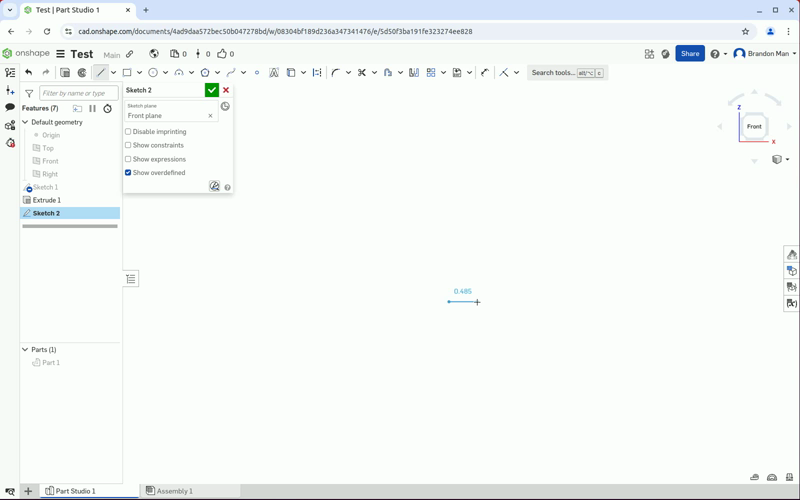
scroll(-6)
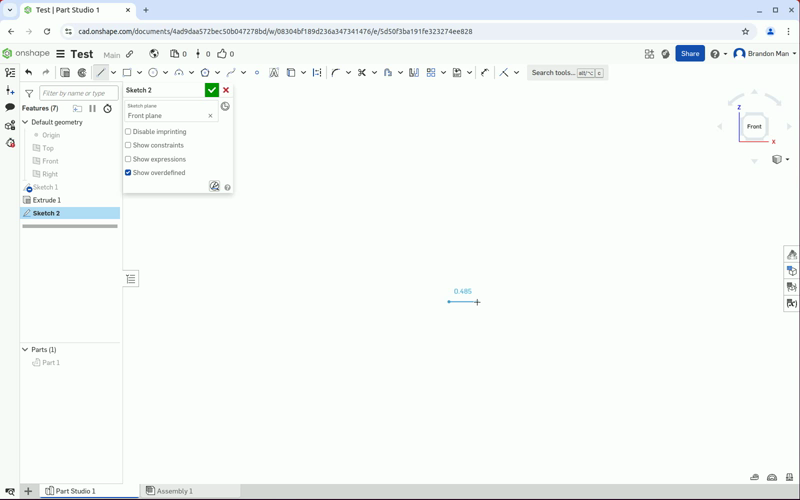
scroll(-6)
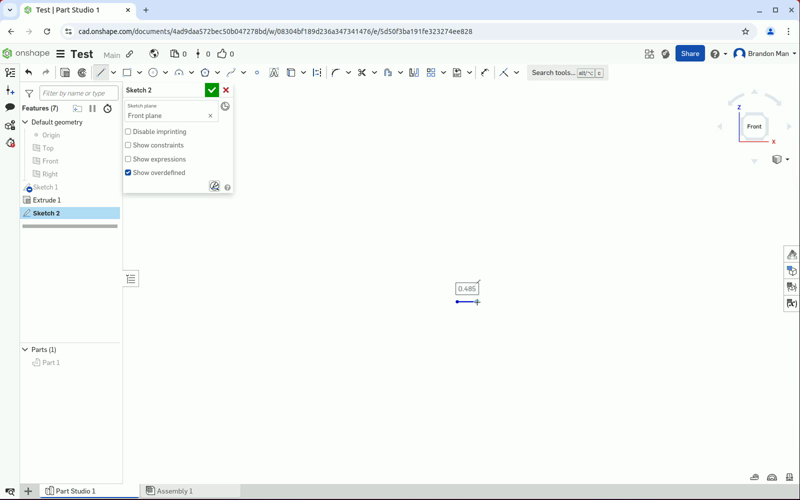
scroll(-6)
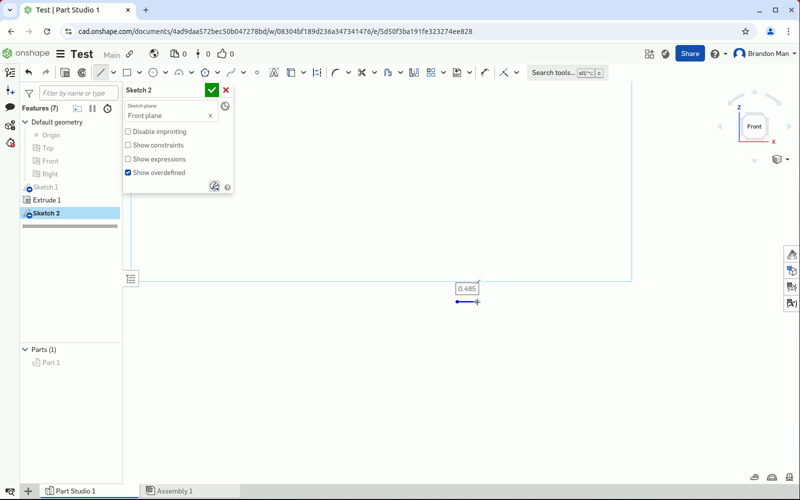
scroll(-6)
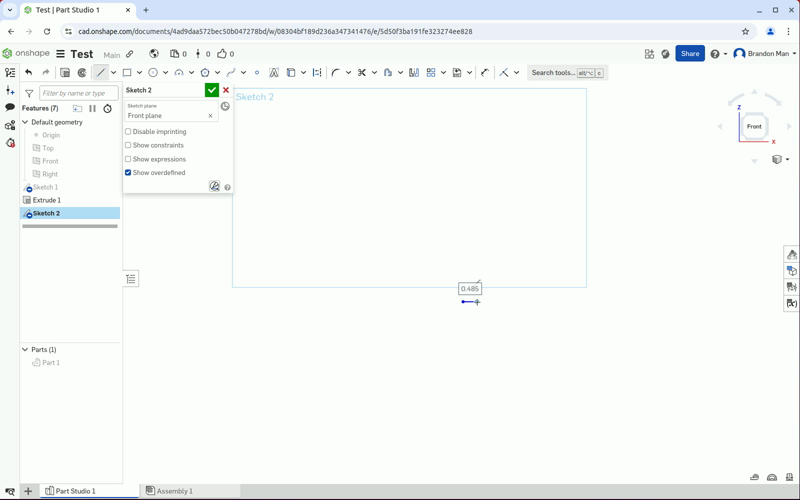
scroll(-6)
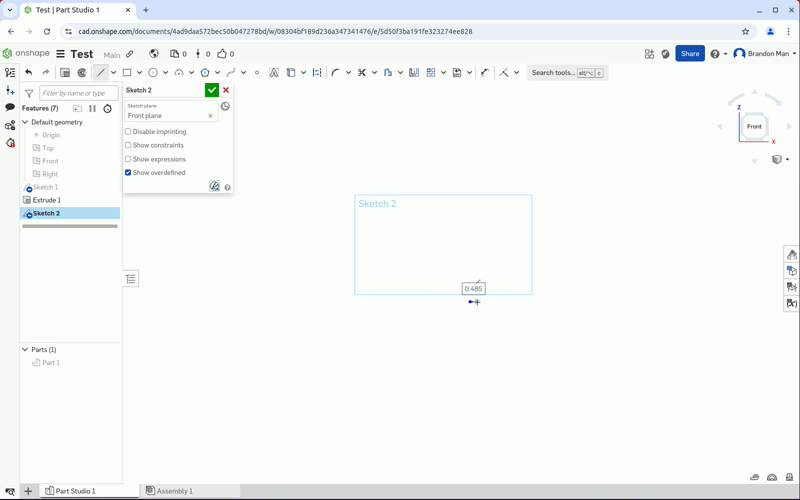
scroll(-6)
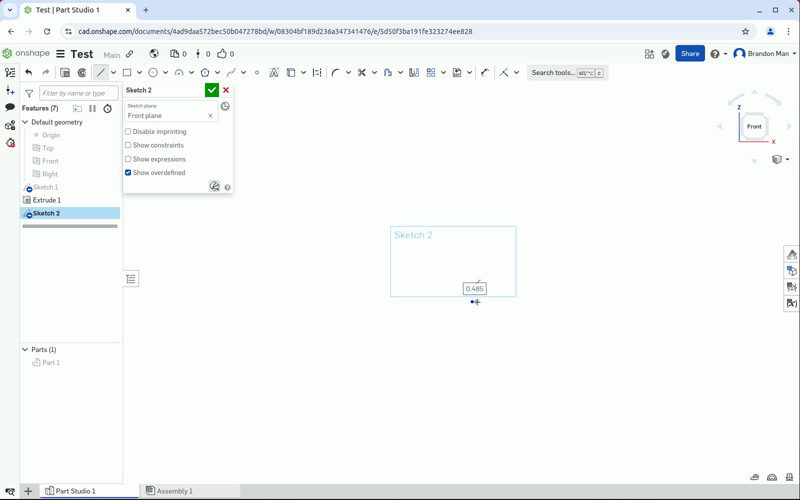
scroll(-6)
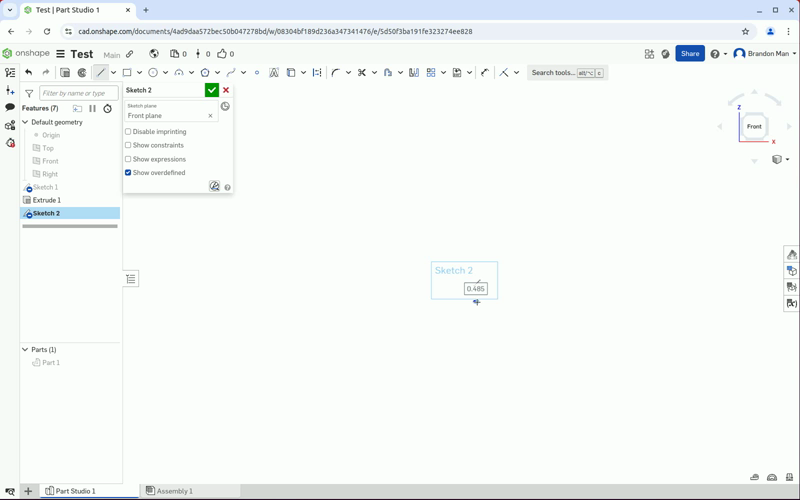
key_up(shift)
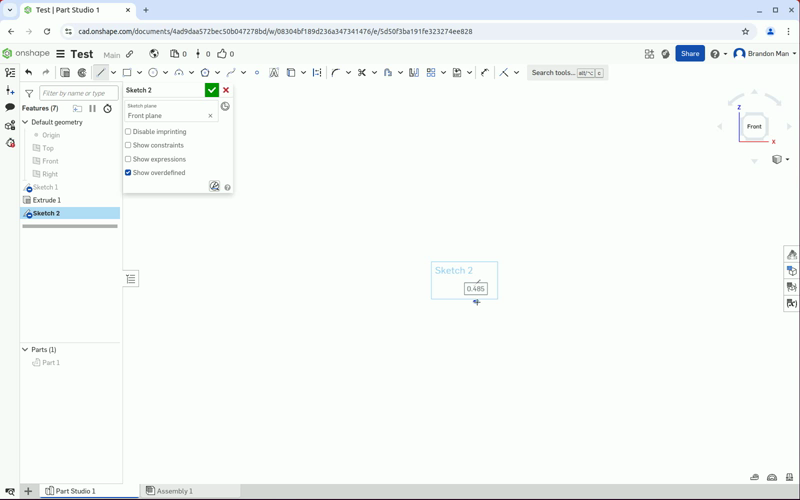
key_down(shift)
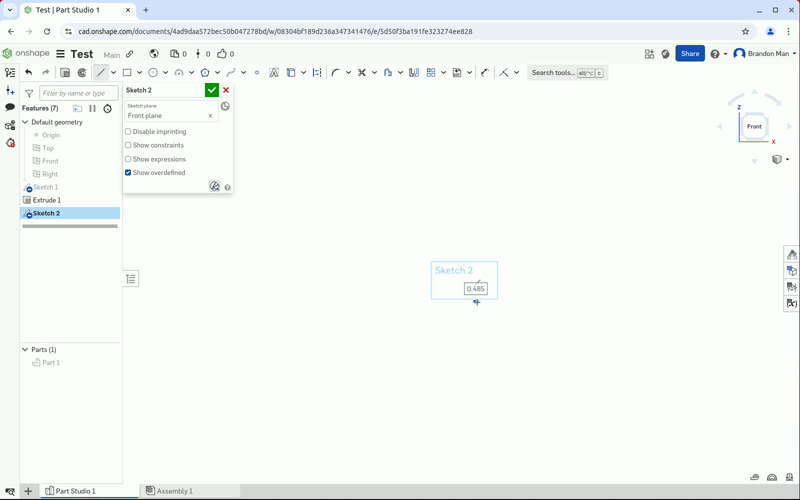
mouse_move(507, 301)
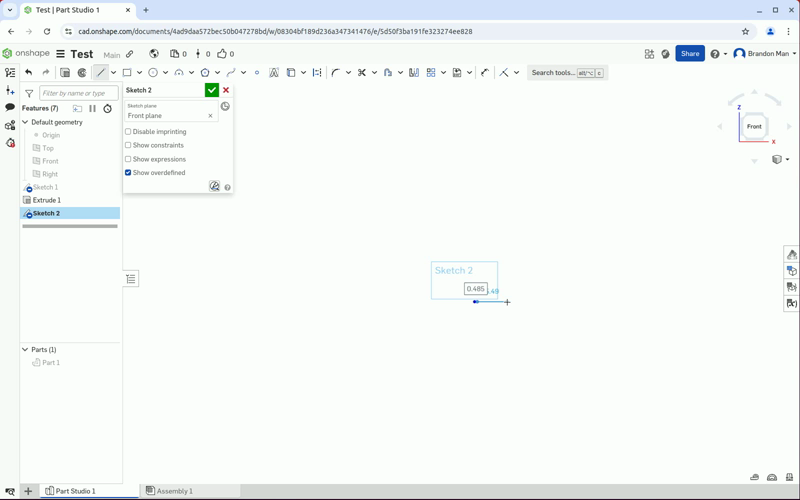
mouse_move(477, 267)
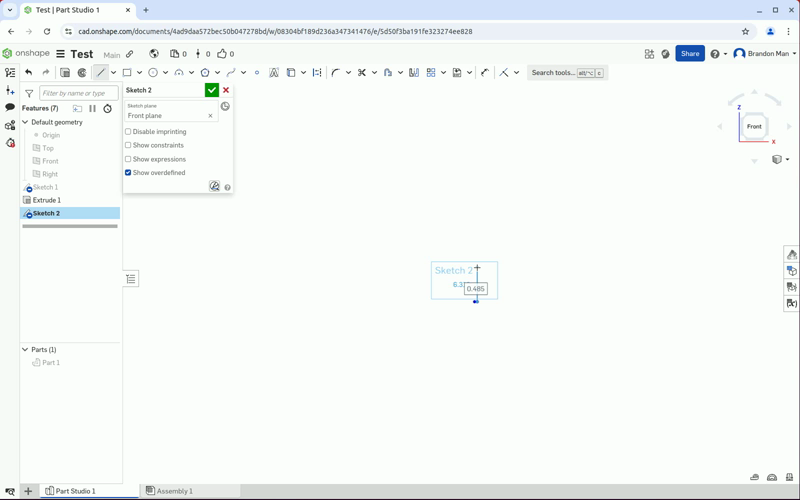
click(477, 267)
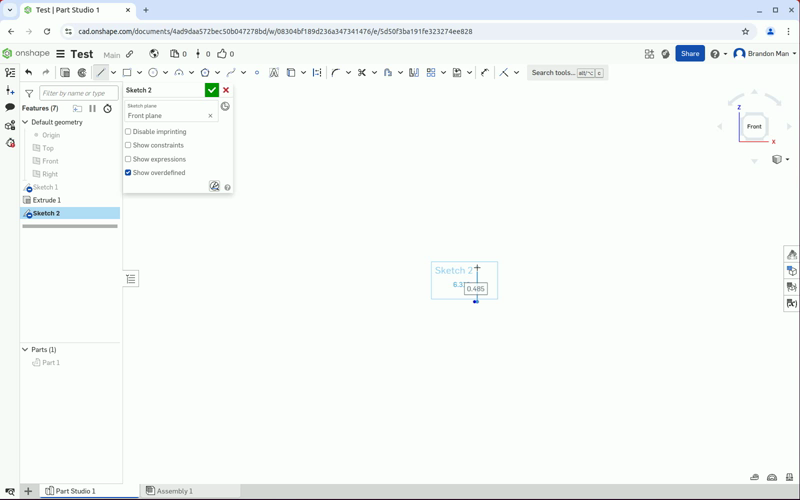
key_up(shift)
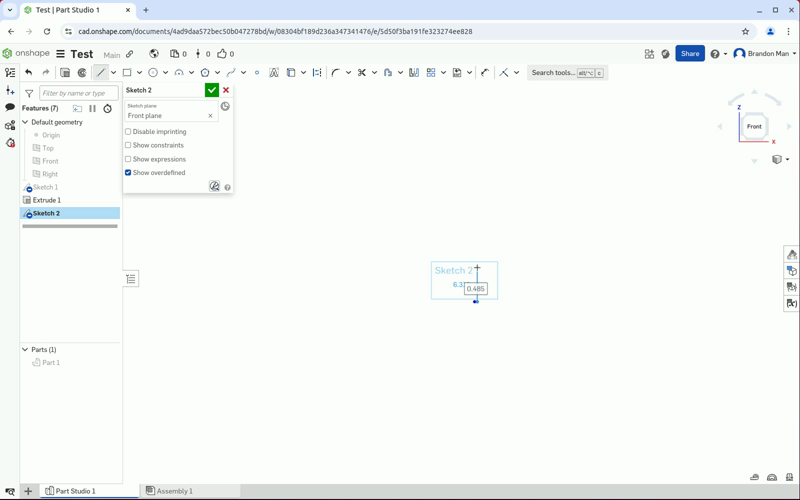
key_down(shift)
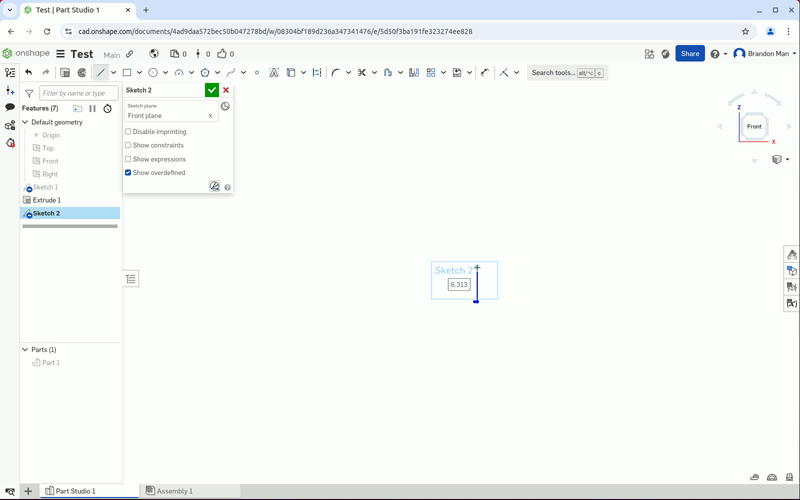
mouse_move(507, 267)
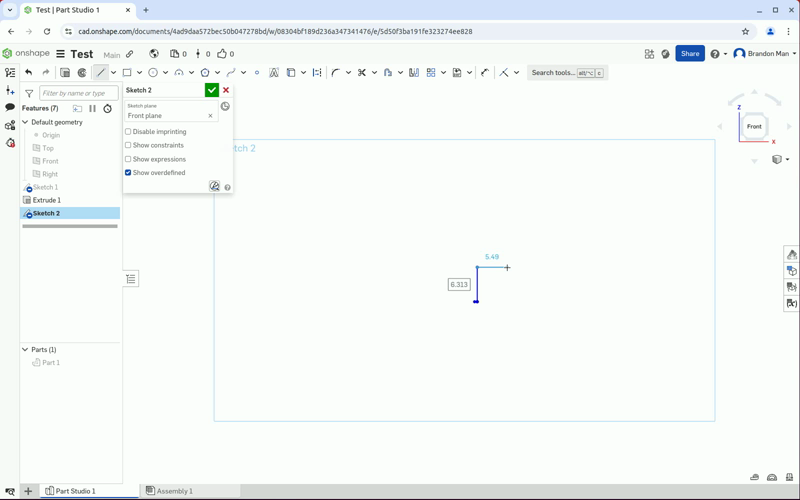
mouse_move(474, 267)
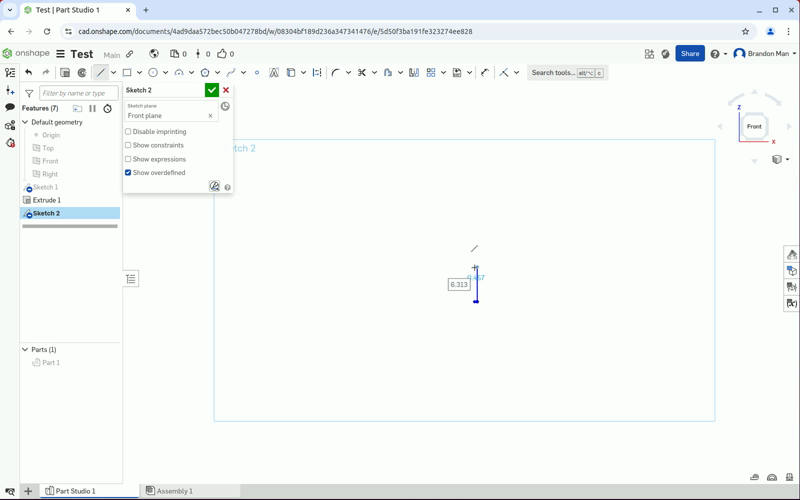
scroll(6)
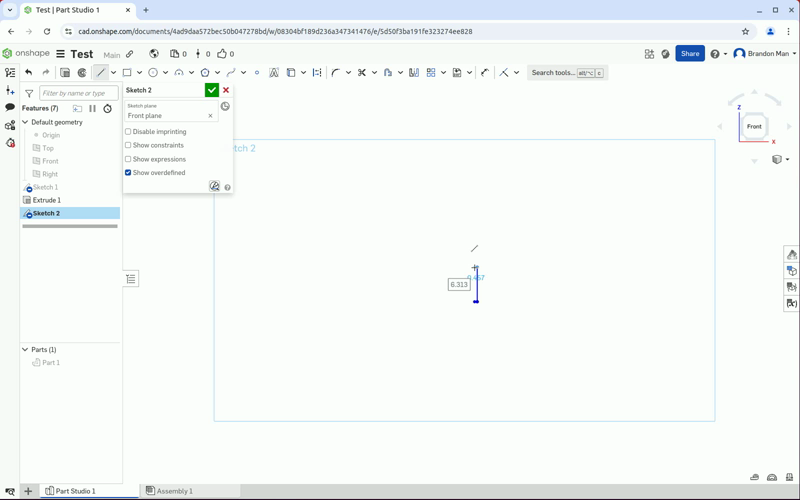
scroll(6)
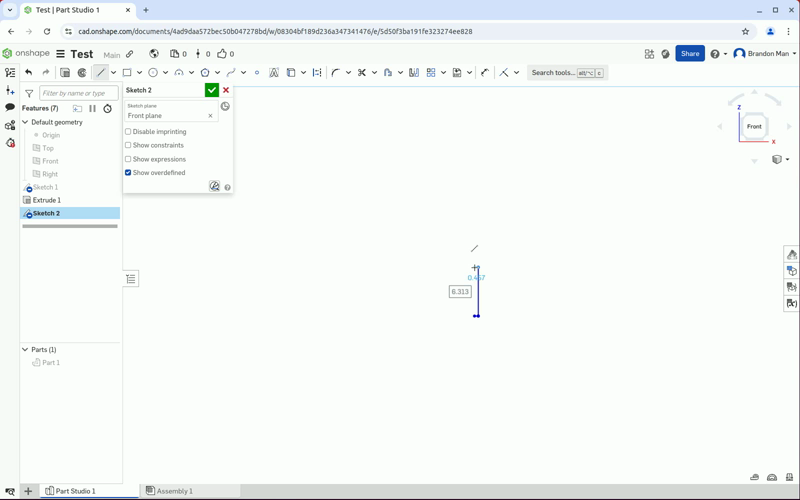
scroll(6)
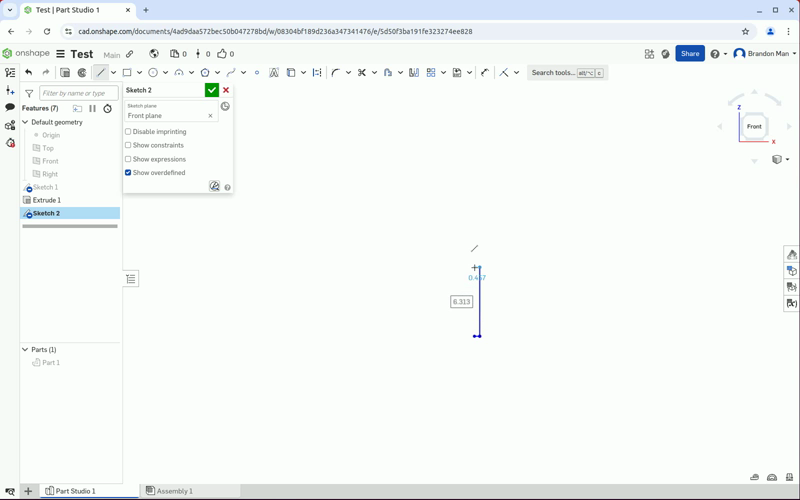
scroll(6)
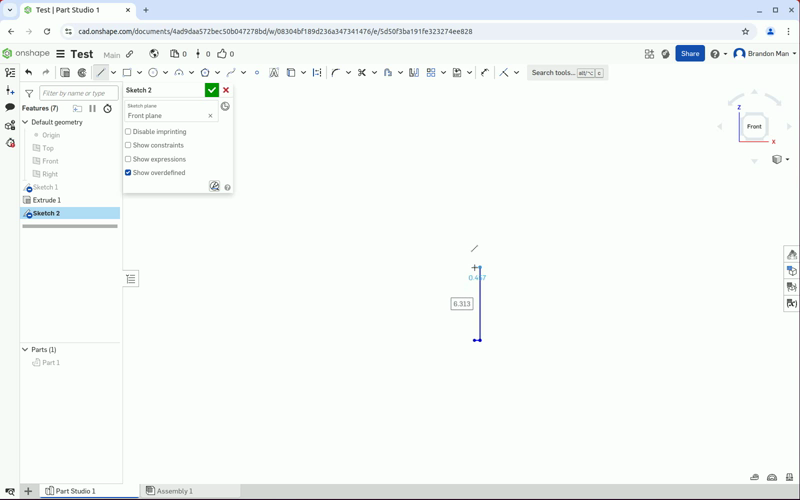
scroll(6)
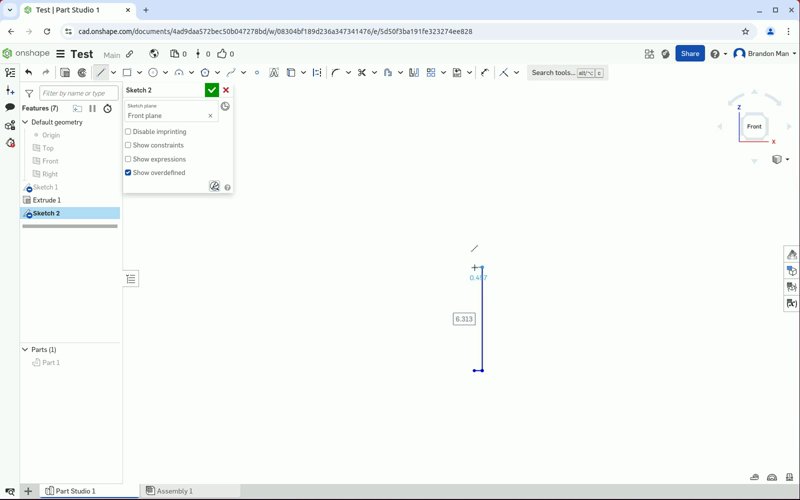
scroll(6)
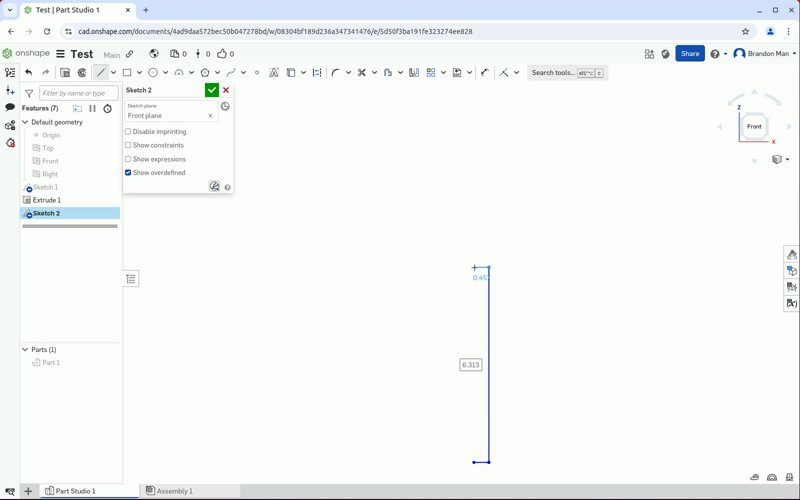
scroll(6)
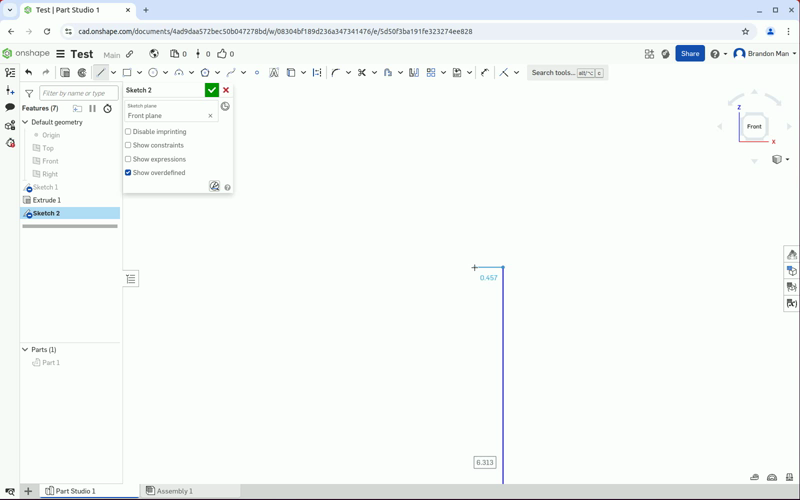
click(474, 267)
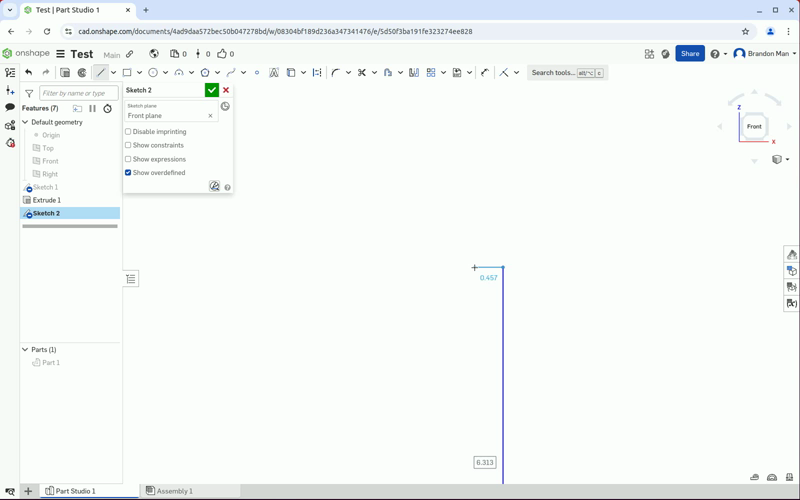
scroll(-6)
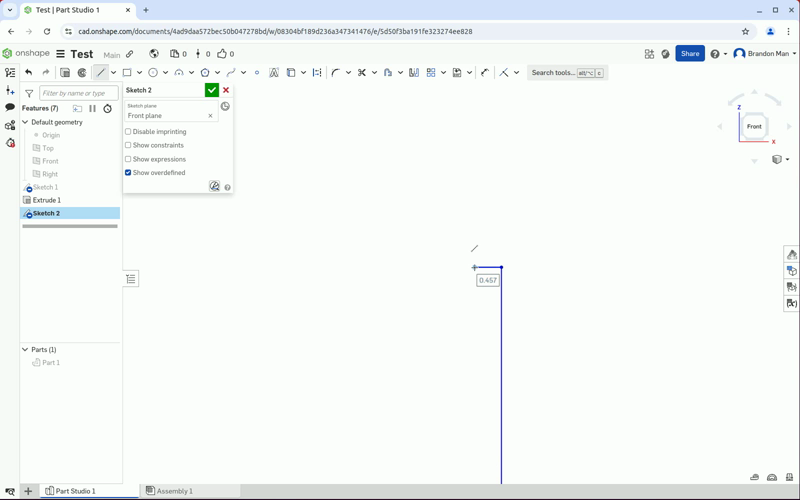
scroll(-6)
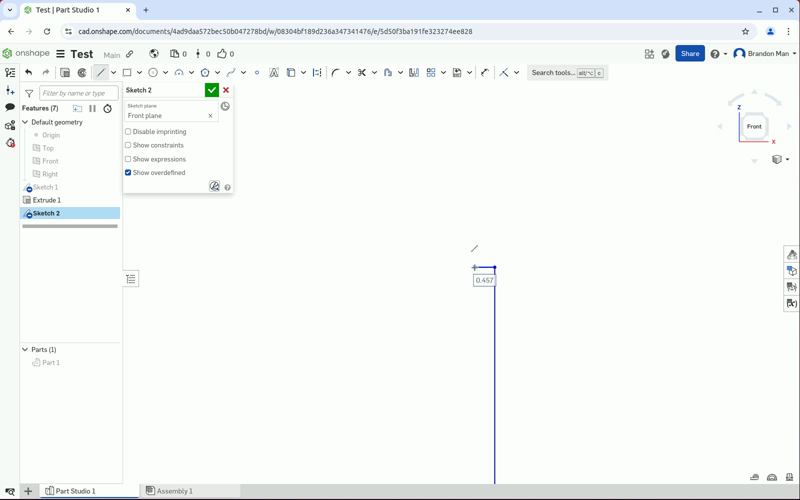
scroll(-6)
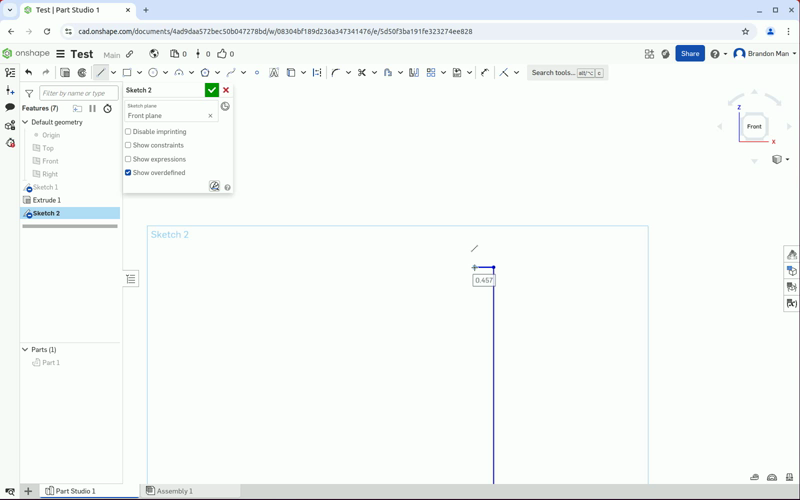
scroll(-6)
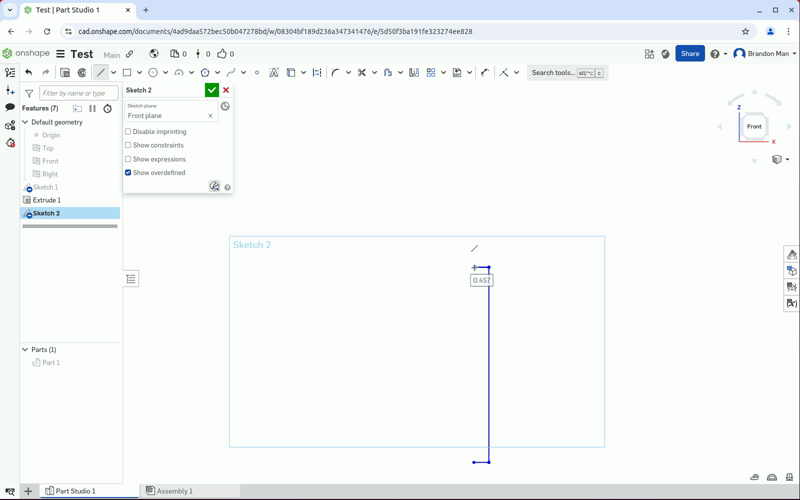
scroll(-6)
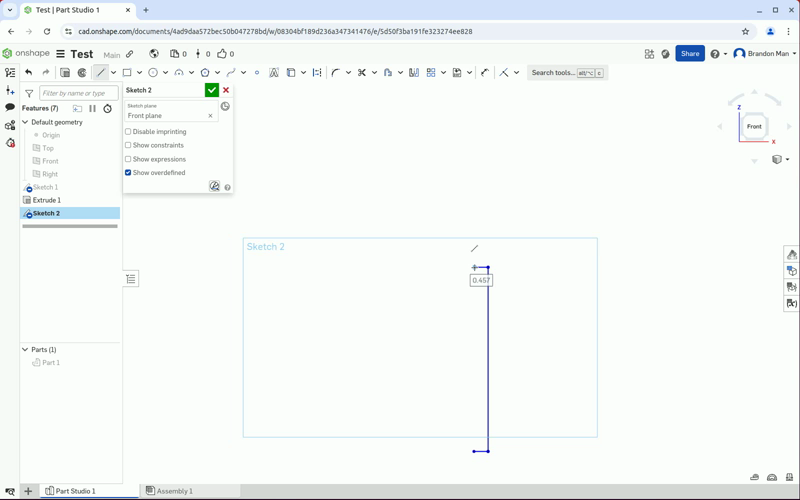
scroll(-6)
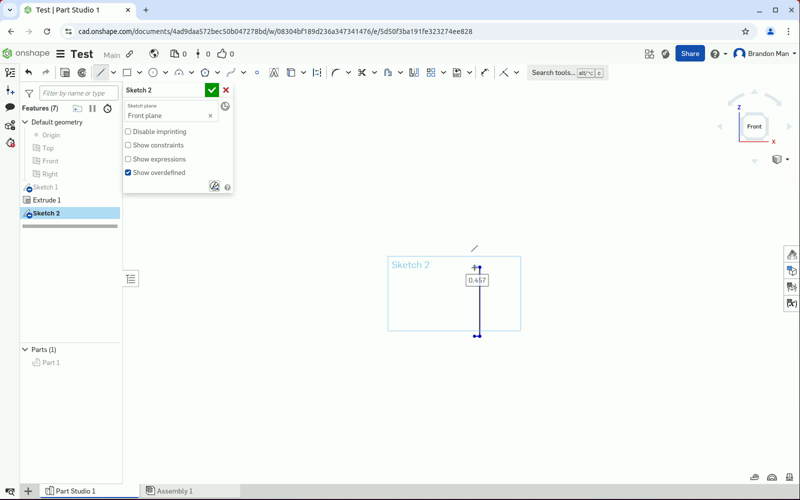
scroll(-6)
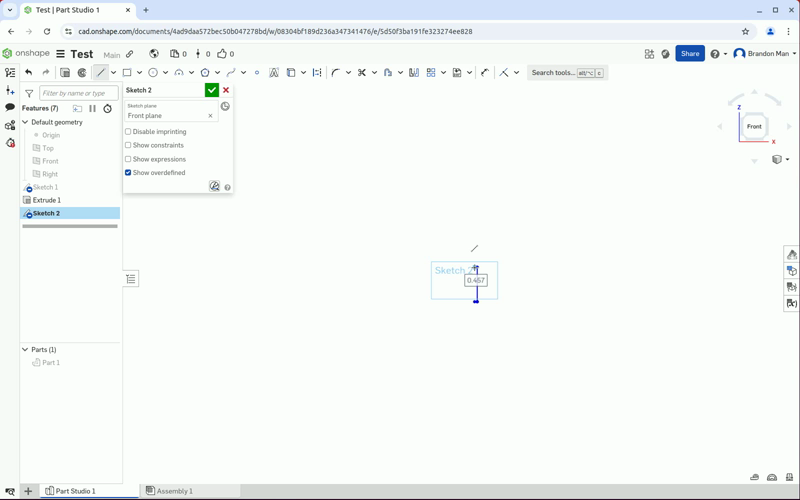
key_up(shift)
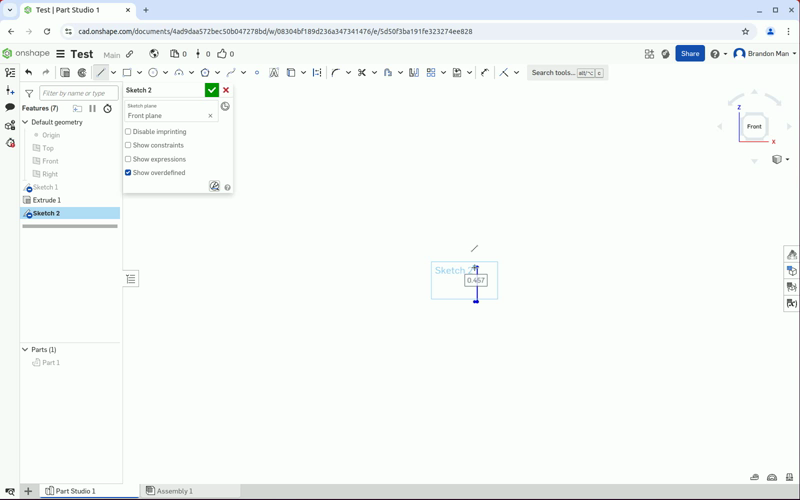
mouse_move(504, 267)
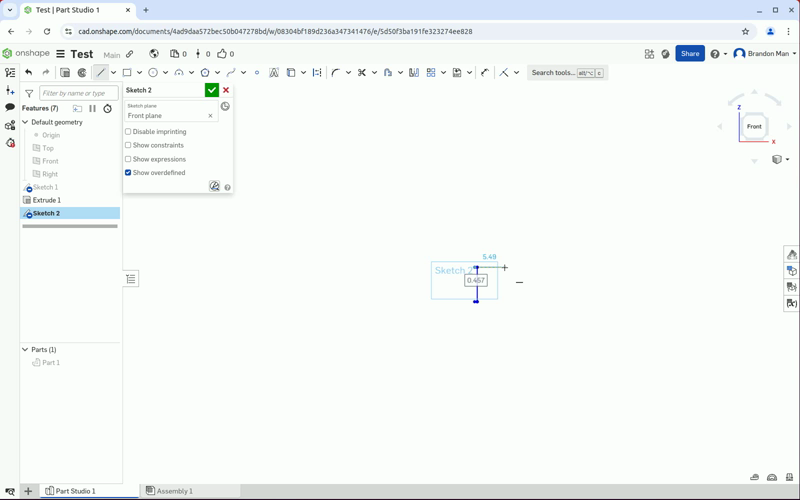
key_down(shift)
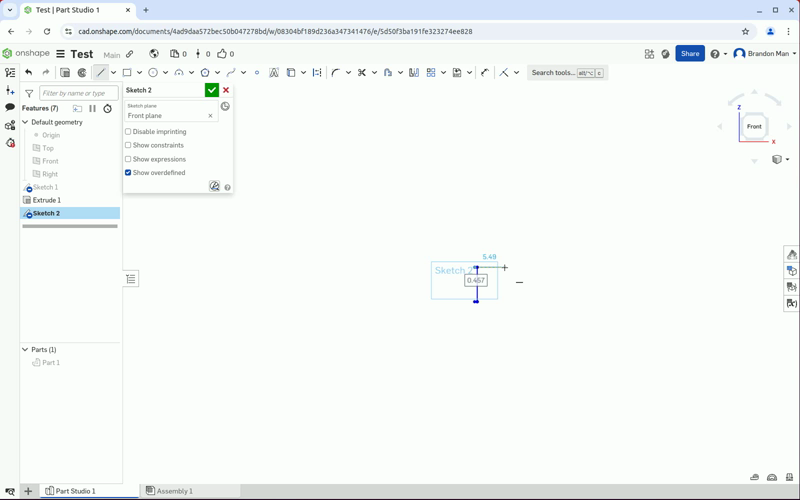
mouse_move(474, 301)
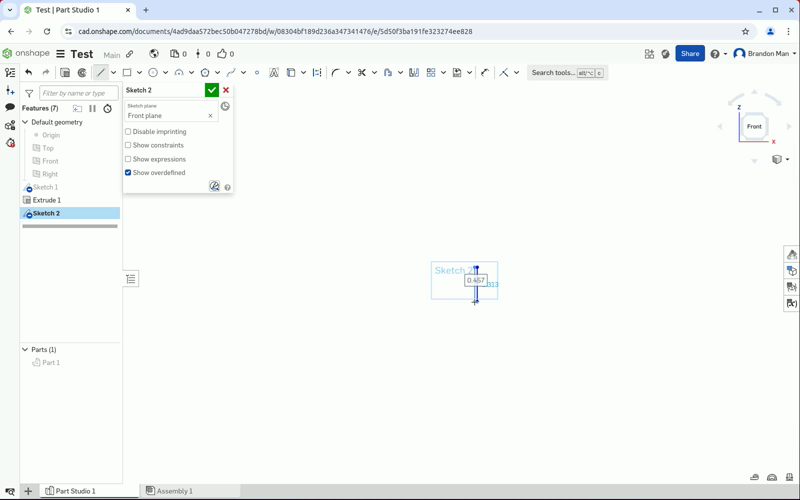
scroll(6)
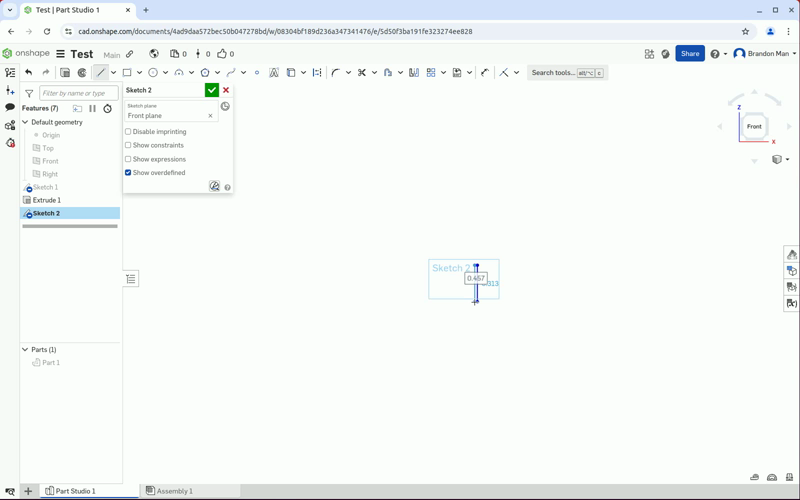
scroll(6)
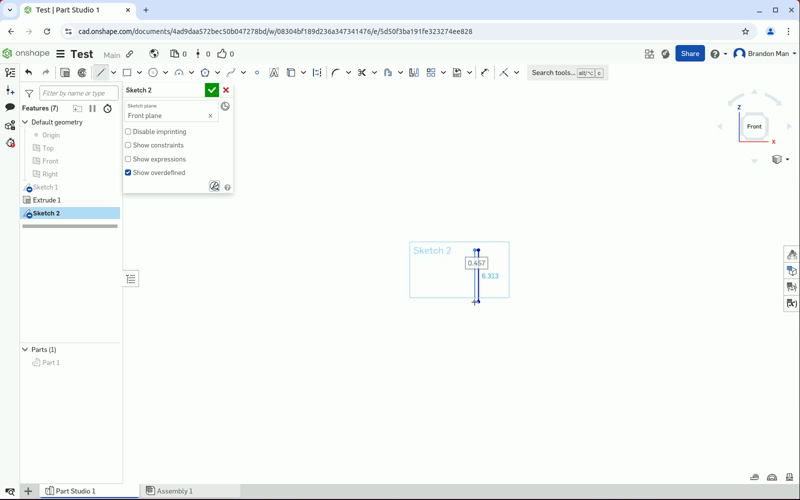
scroll(6)
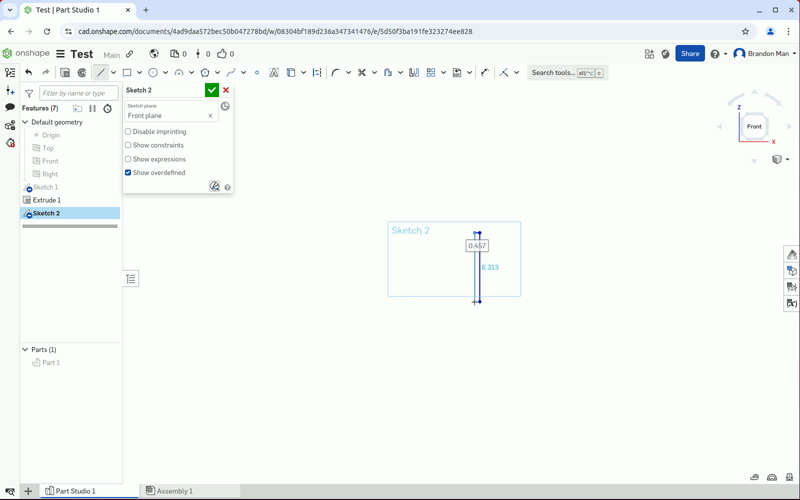
scroll(6)
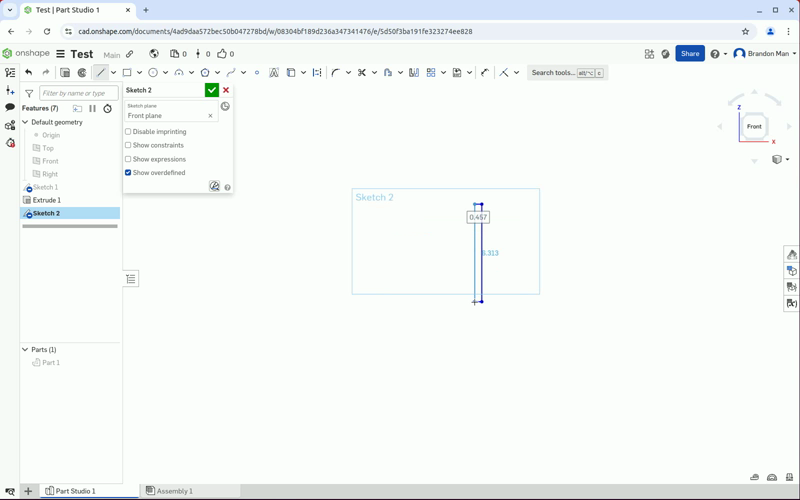
scroll(6)
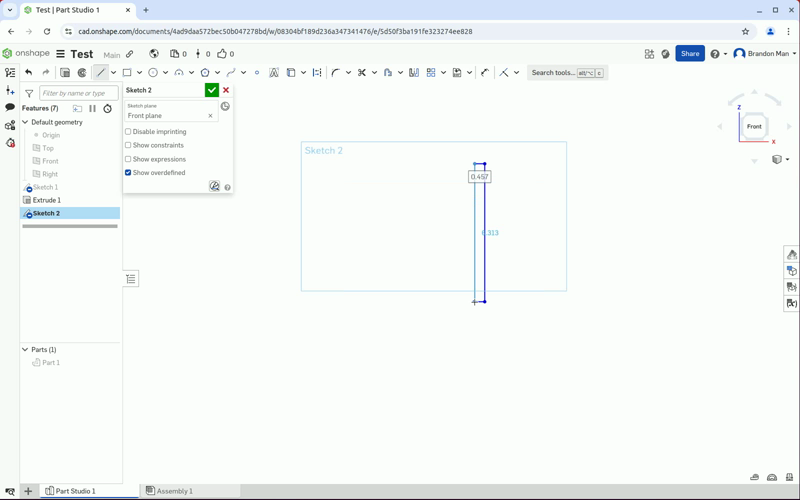
scroll(6)
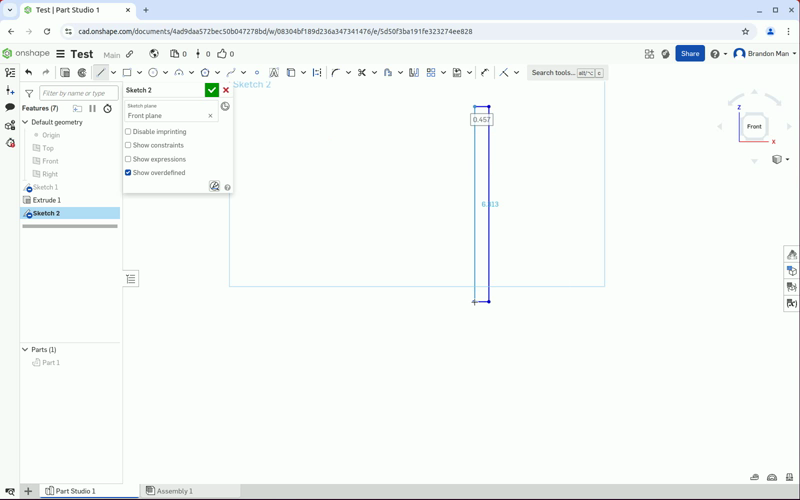
scroll(6)
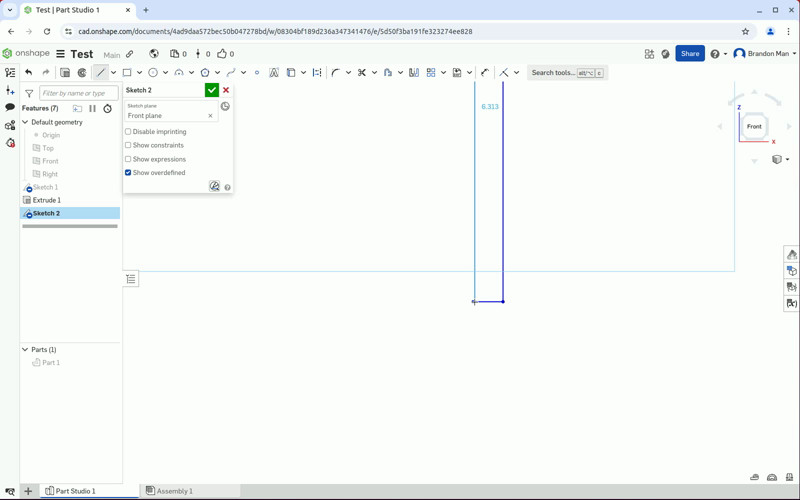
key_up(shift)
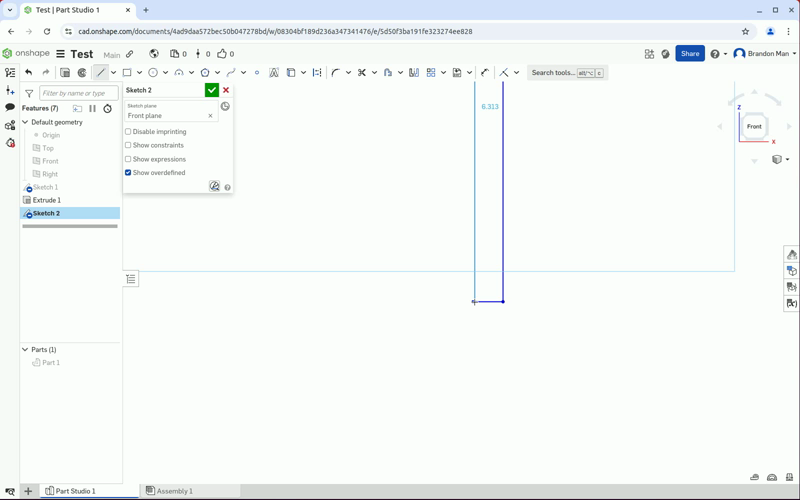
click(474, 301)
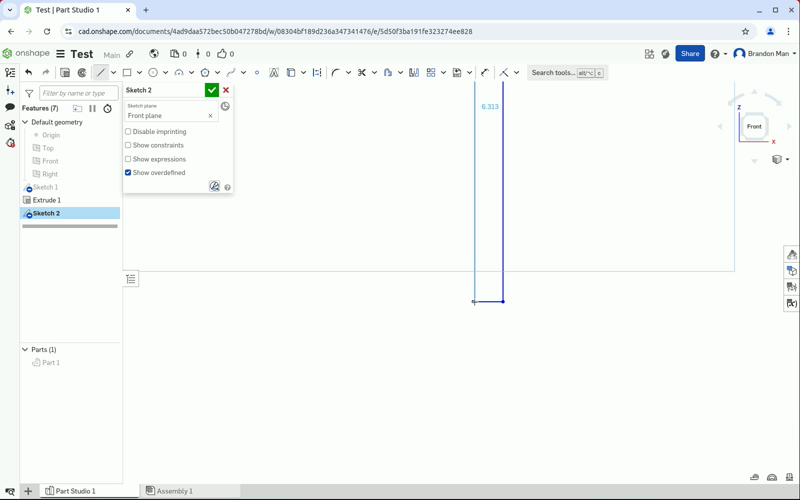
scroll(-6)
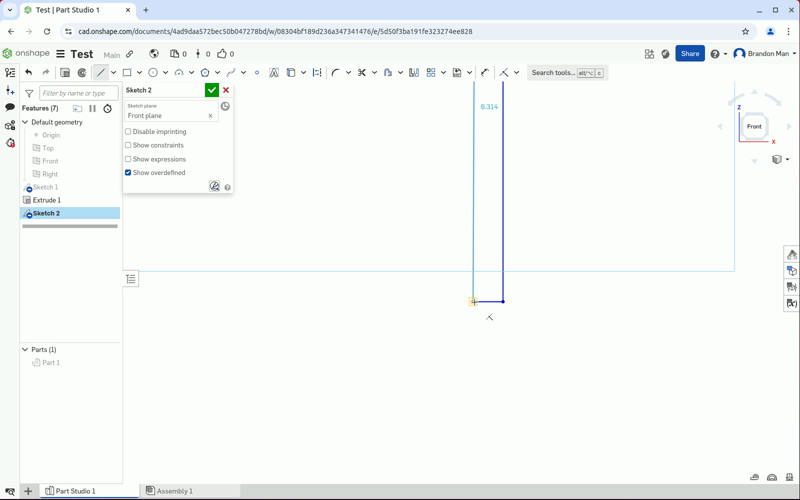
scroll(-6)
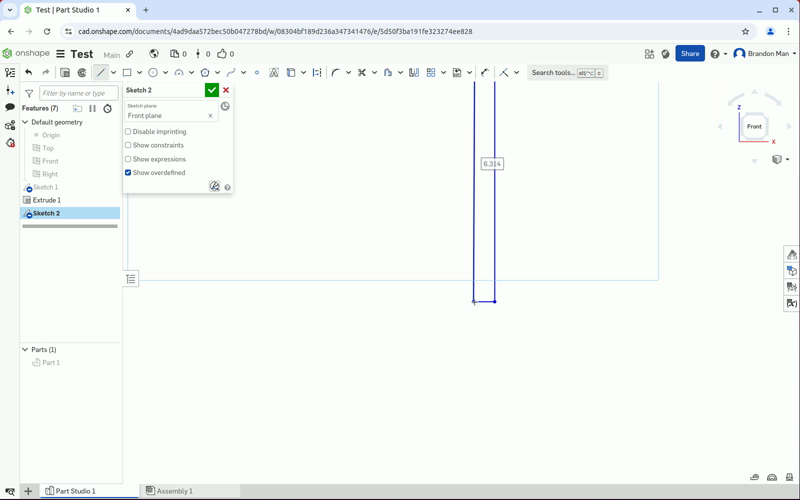
scroll(-6)
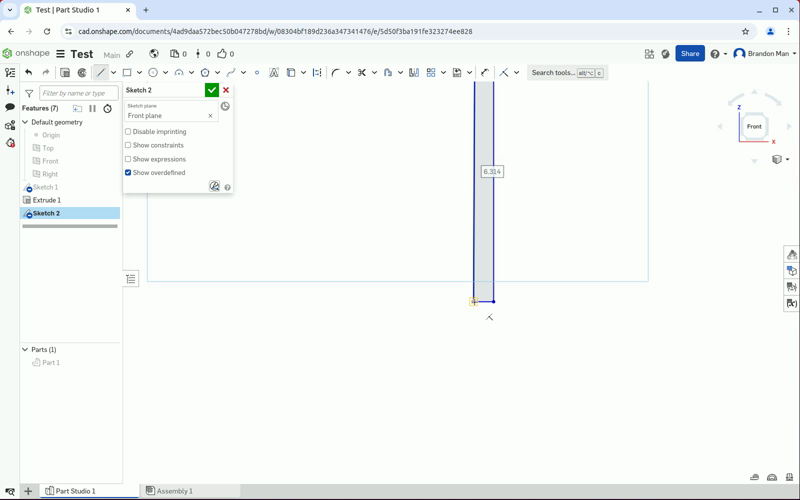
scroll(-6)
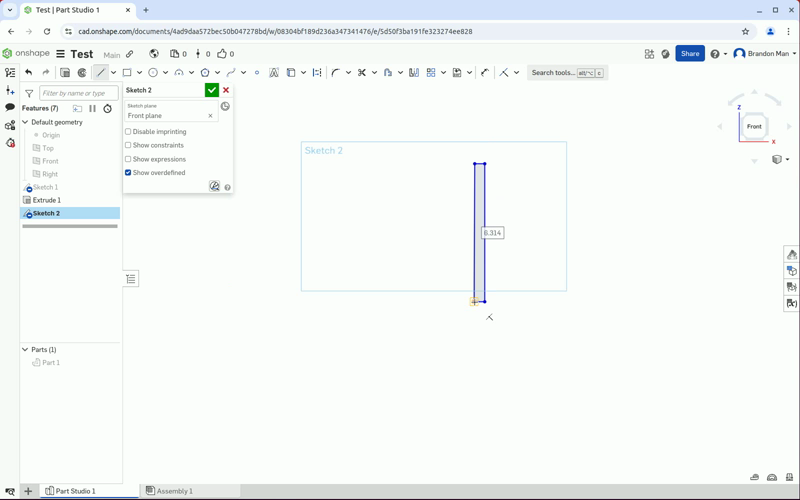
scroll(-6)
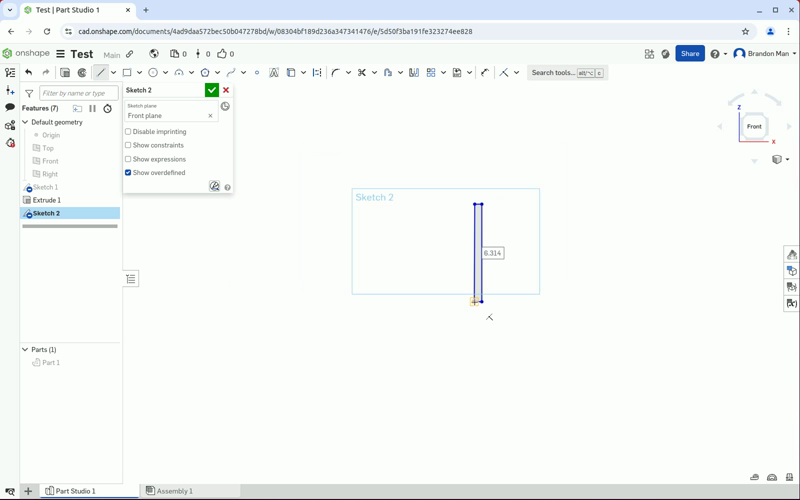
scroll(-6)
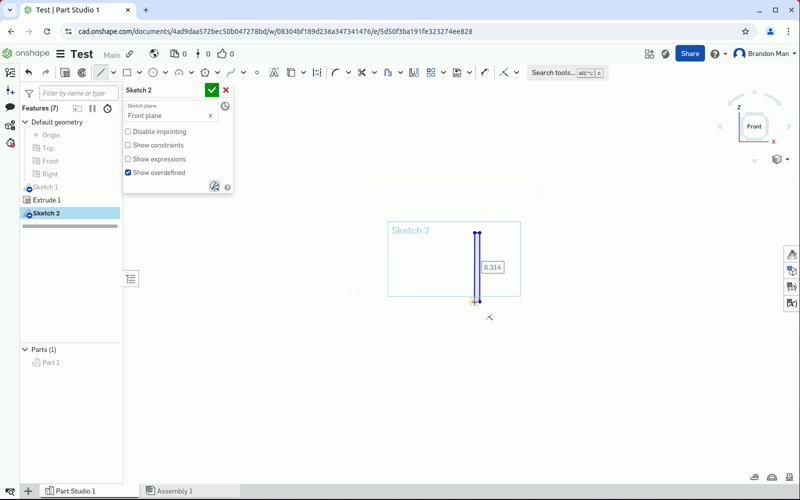
scroll(-6)
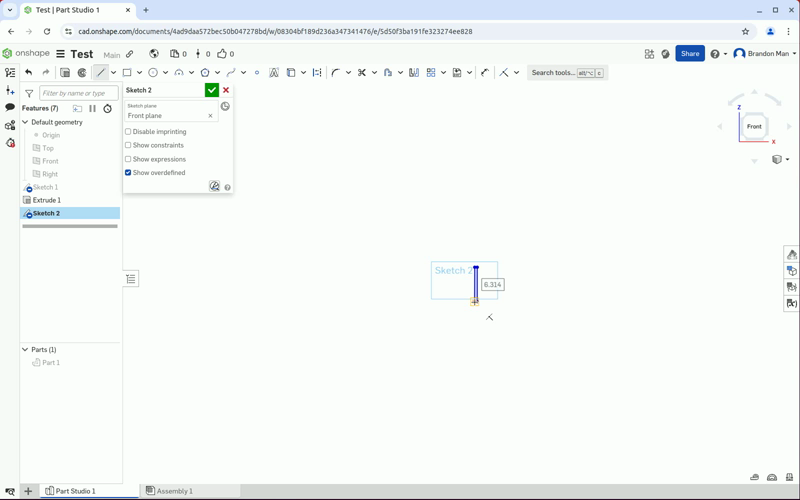
key(esc)
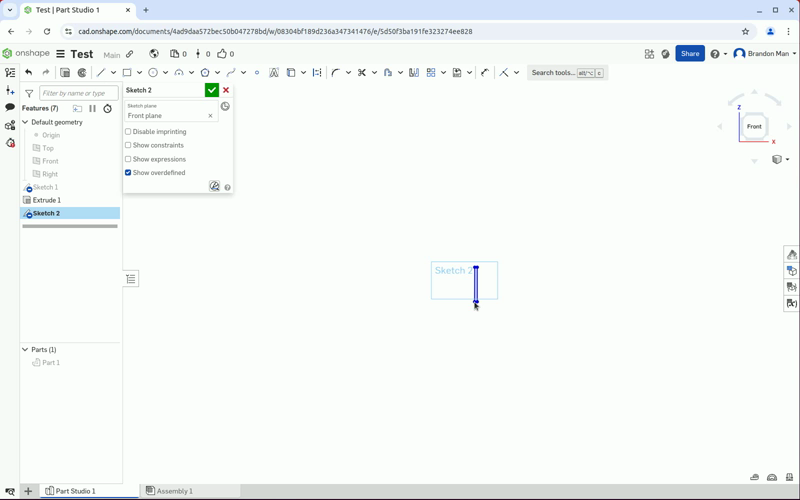
mouse_move(475, 280)
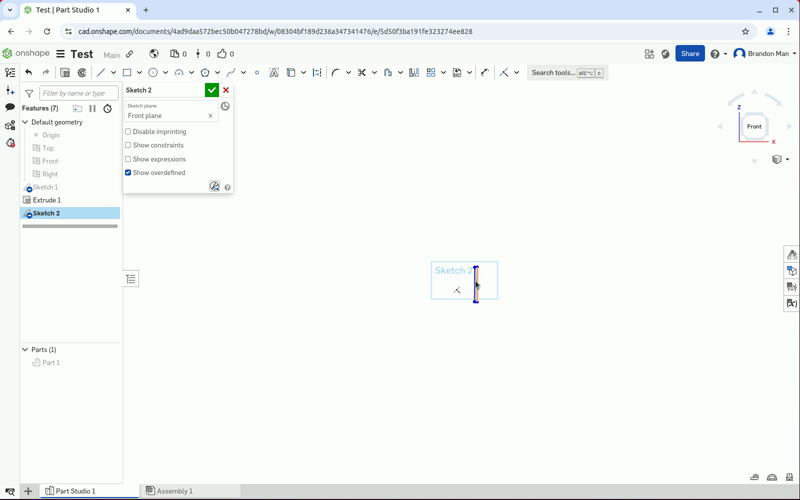
scroll(6)
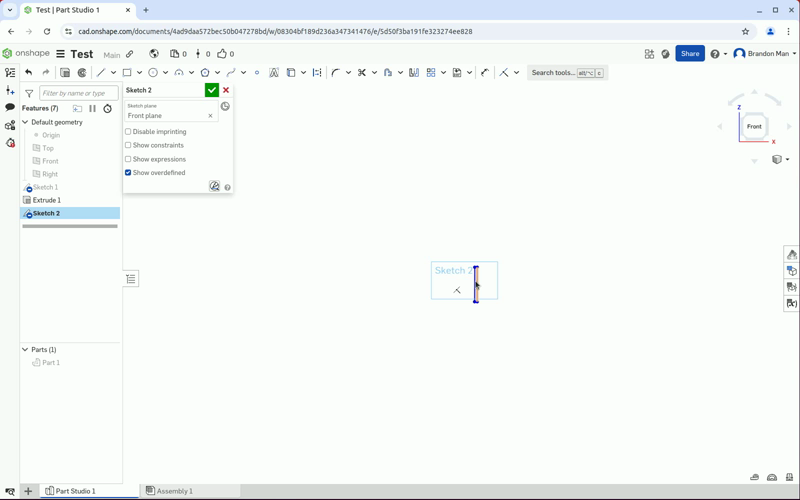
scroll(6)
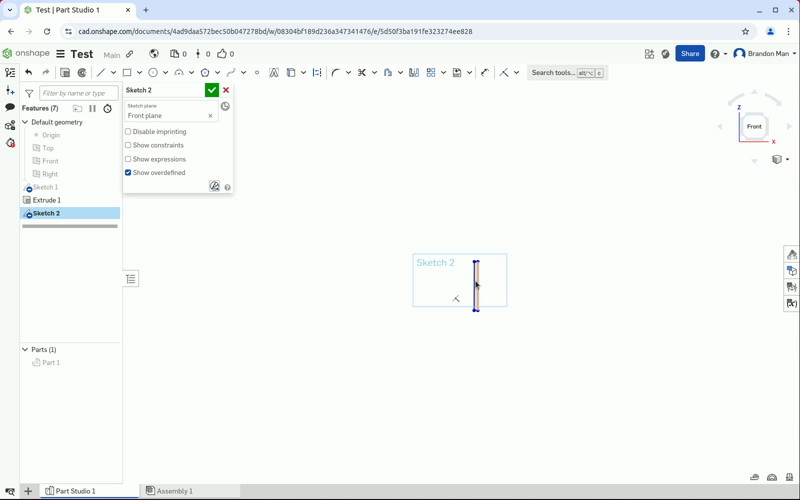
scroll(6)
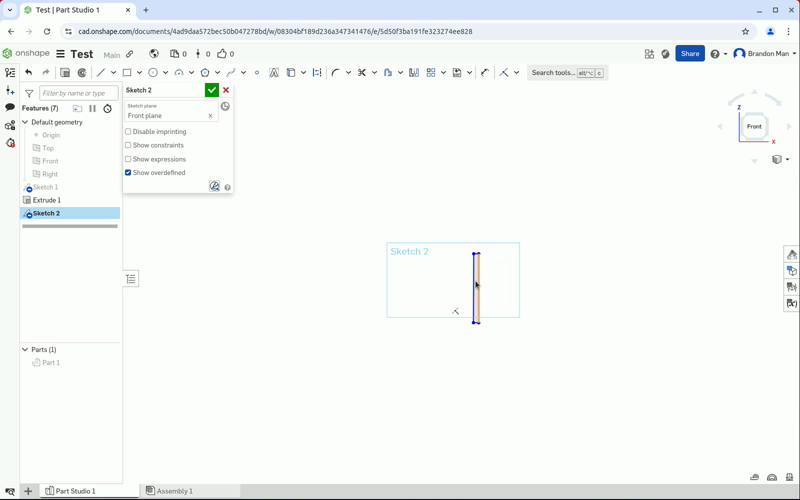
scroll(6)
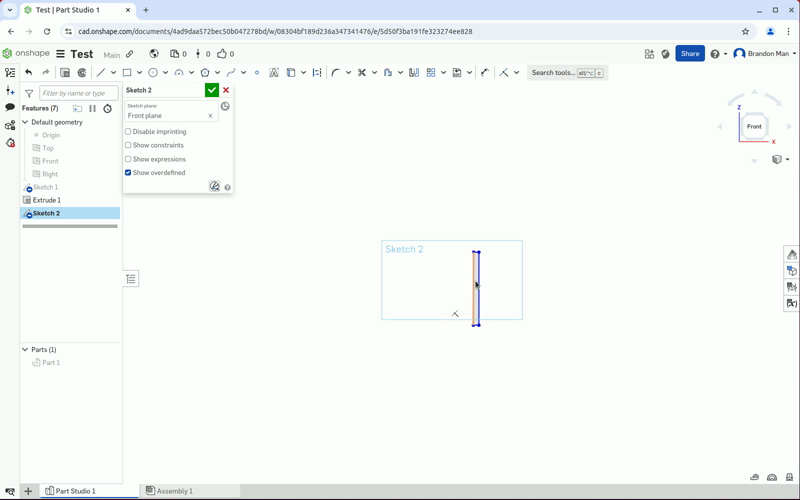
scroll(6)
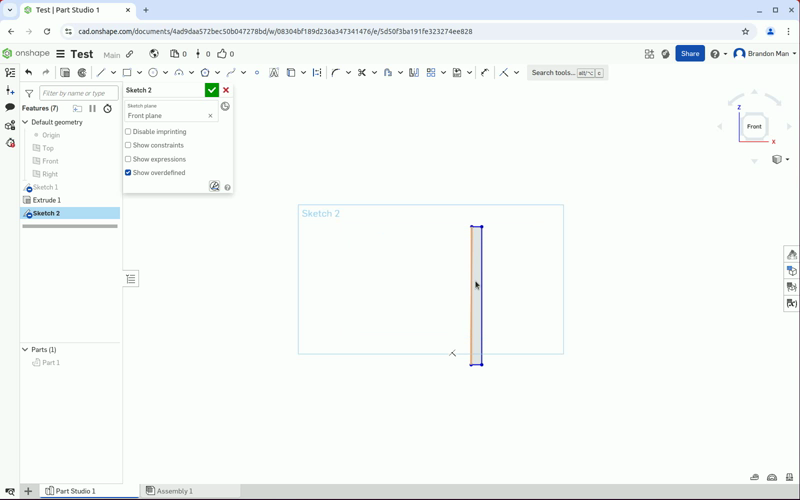
scroll(6)
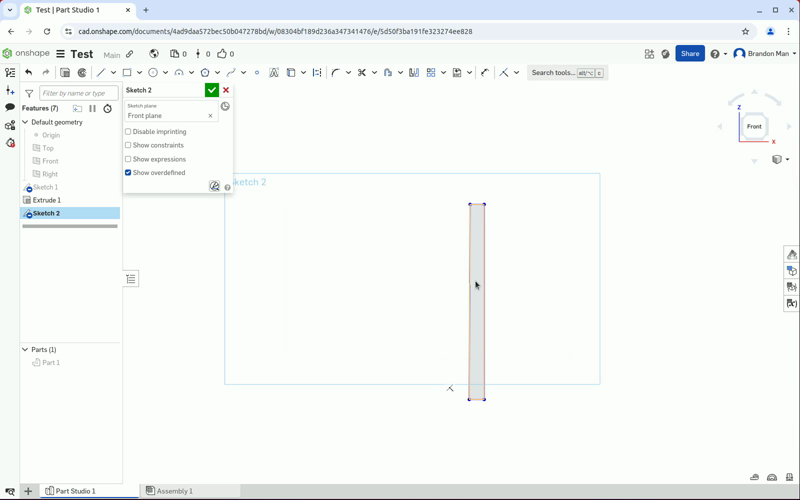
scroll(6)
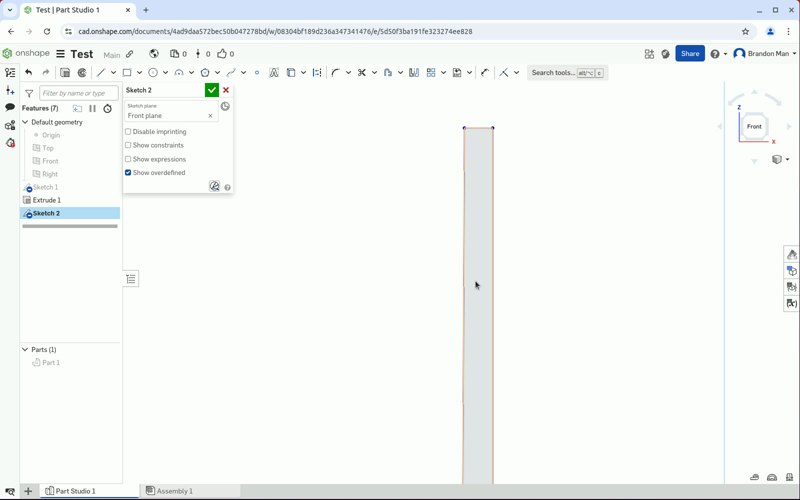
click(475, 280)
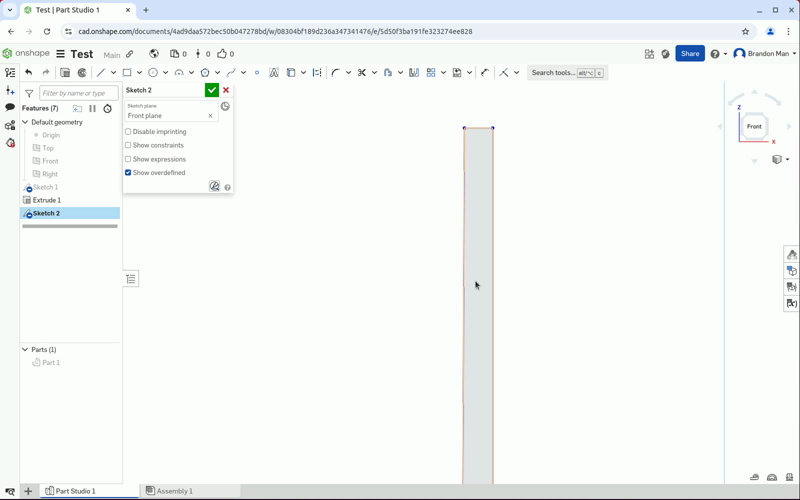
scroll(-6)
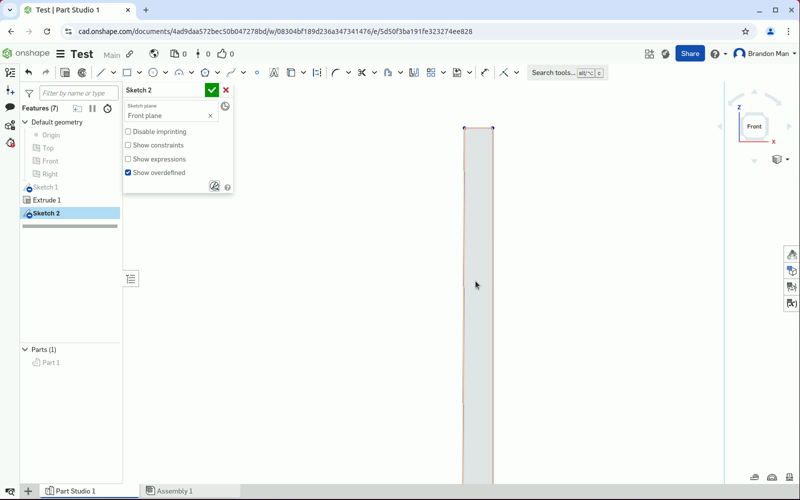
scroll(-6)
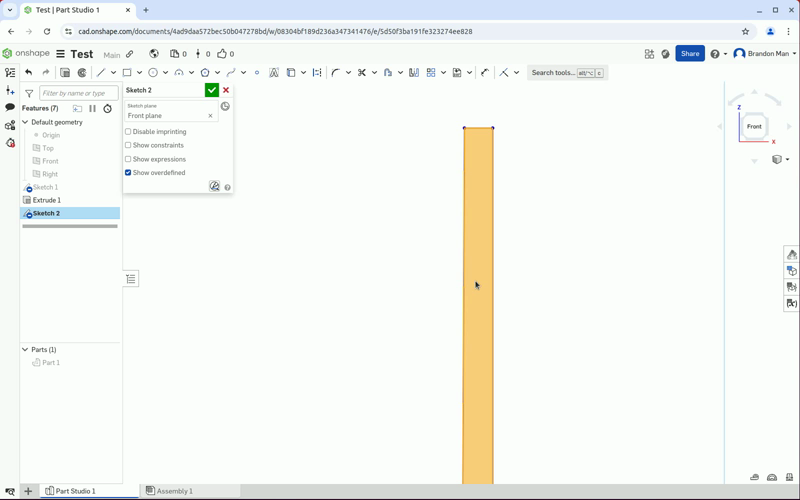
scroll(-6)
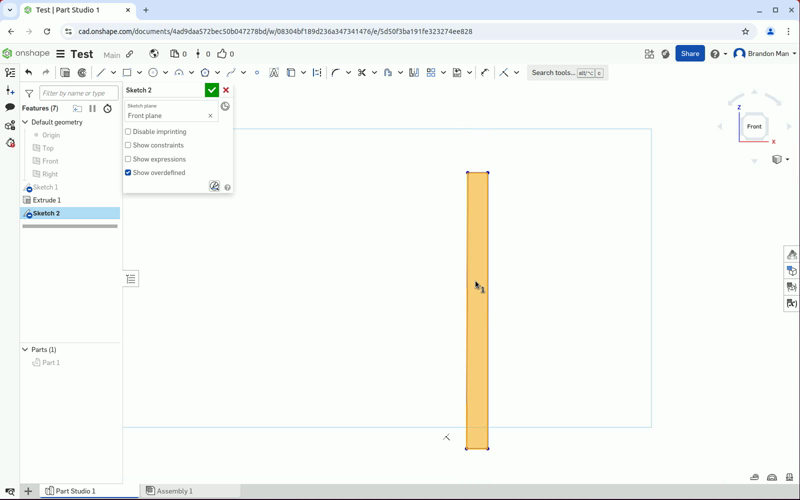
scroll(-6)
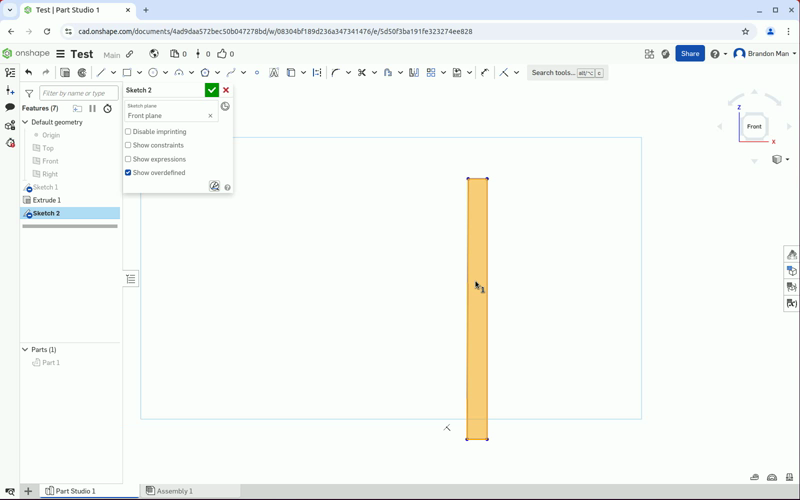
scroll(-6)
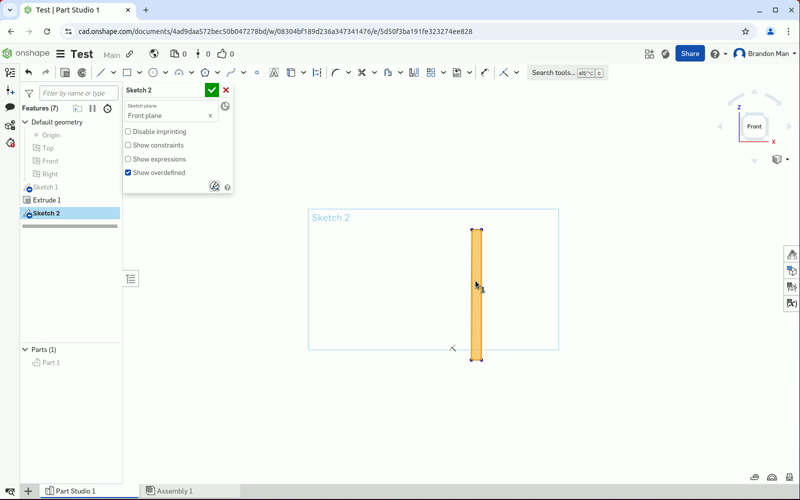
scroll(-6)
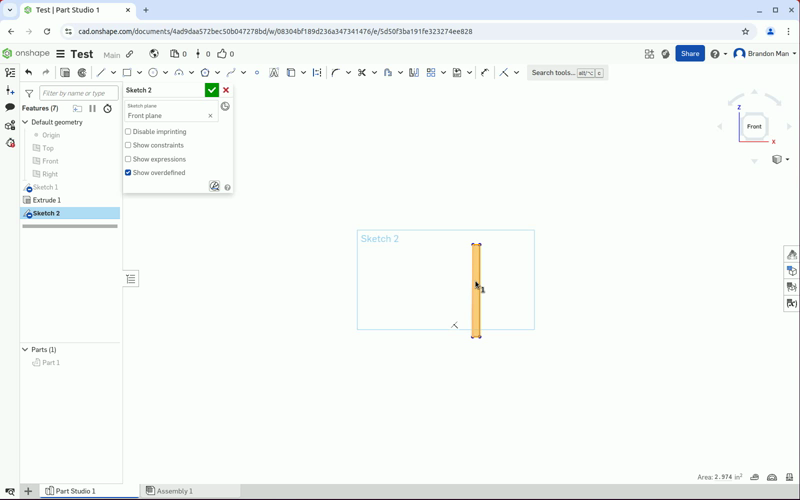
scroll(-6)
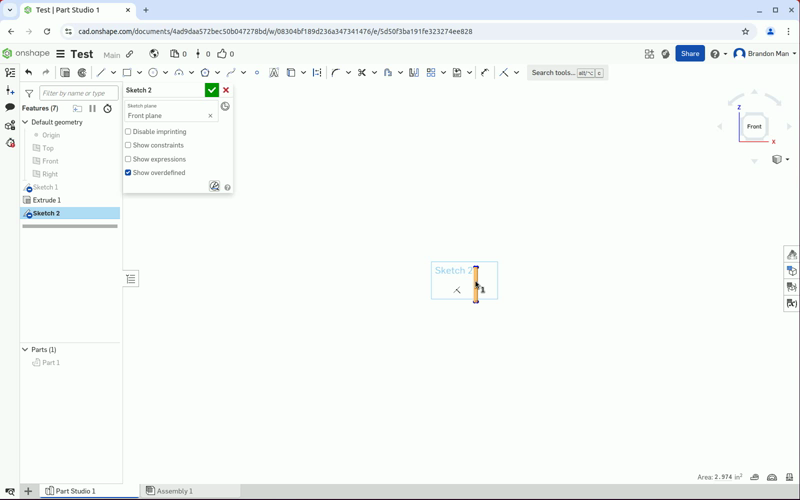
mouse_move(73, 352)
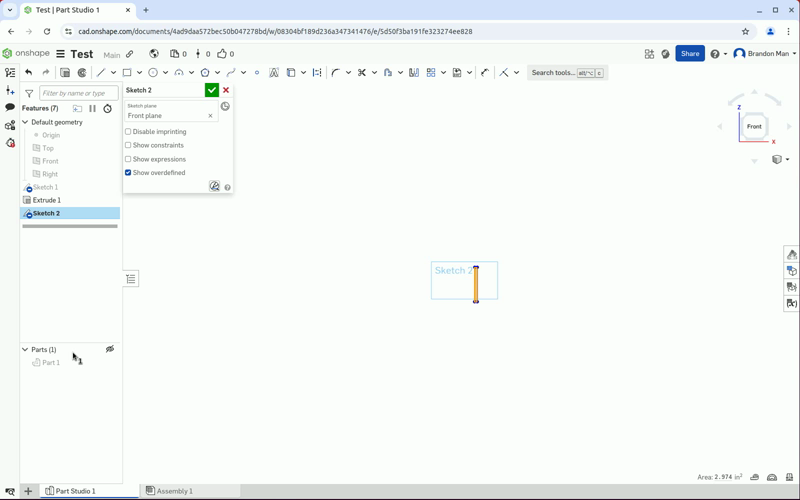
key(shift+y)
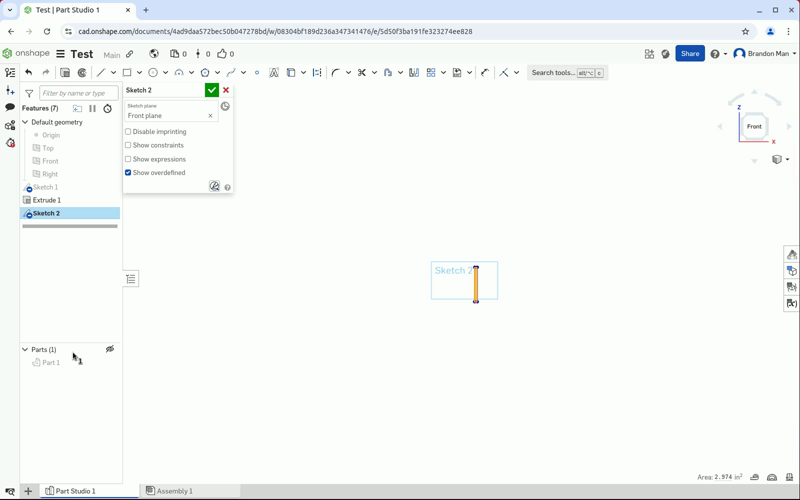
key(shift+e)
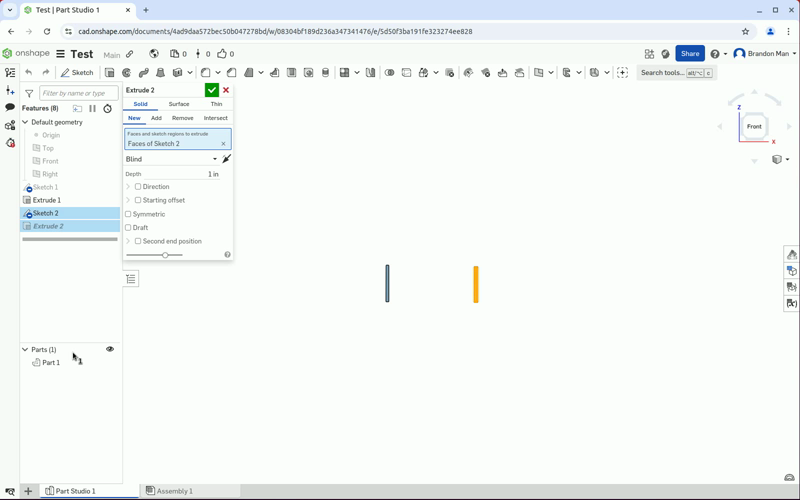
mouse_move(143, 106)
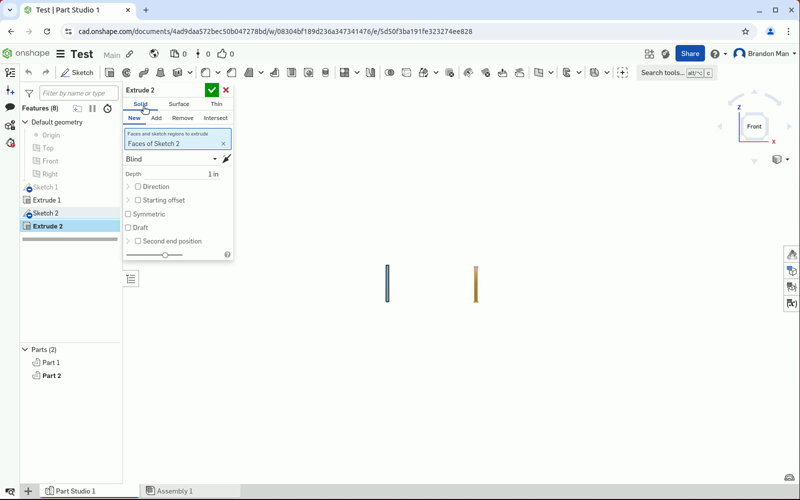
click(143, 106)
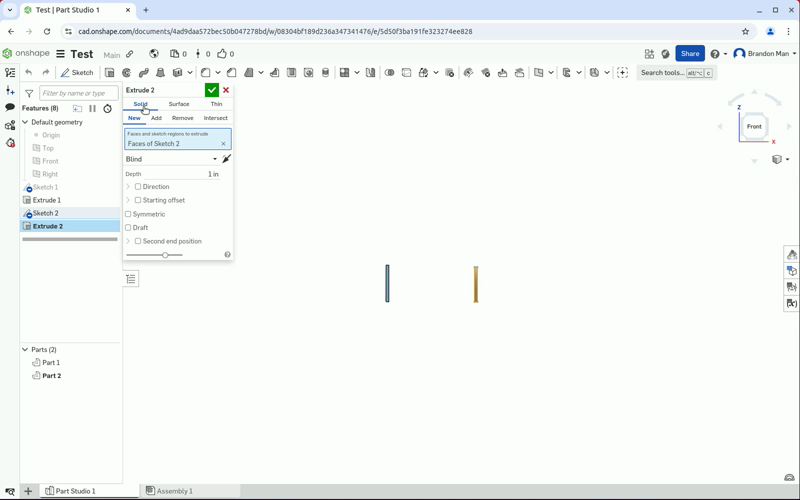
mouse_move(137, 120)
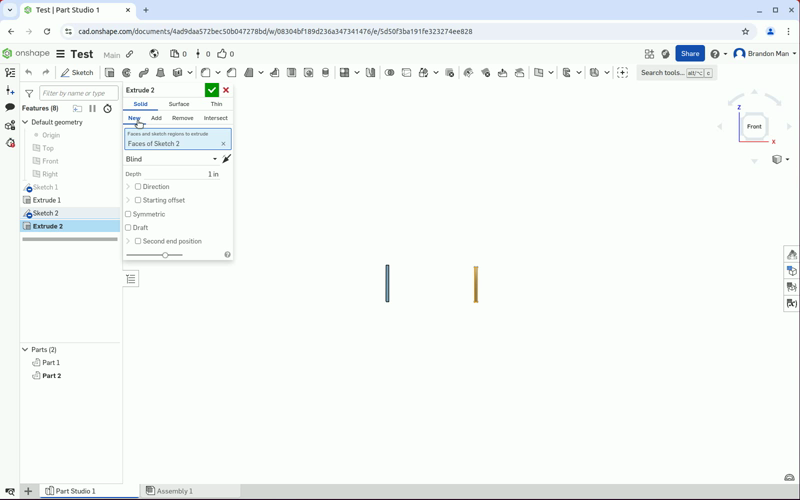
click(137, 120)
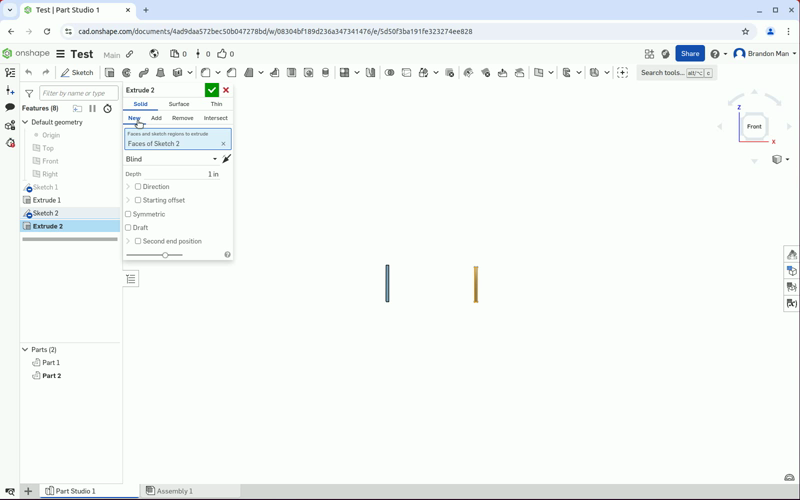
key(tab, 4)
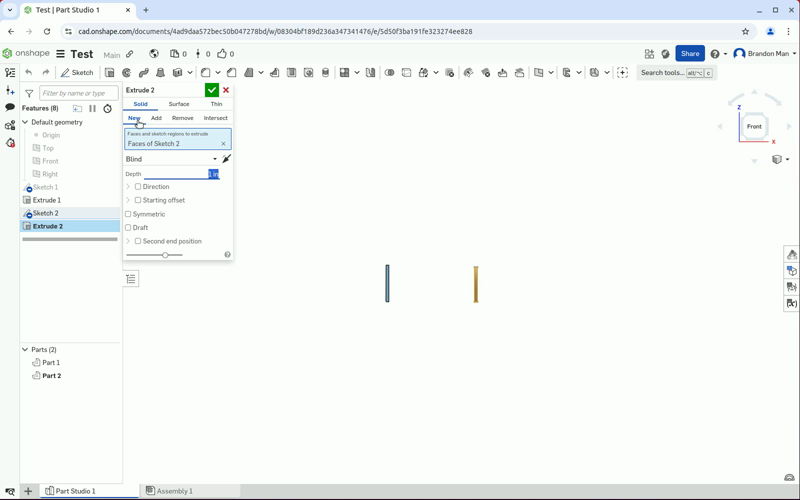
text(-23.108)
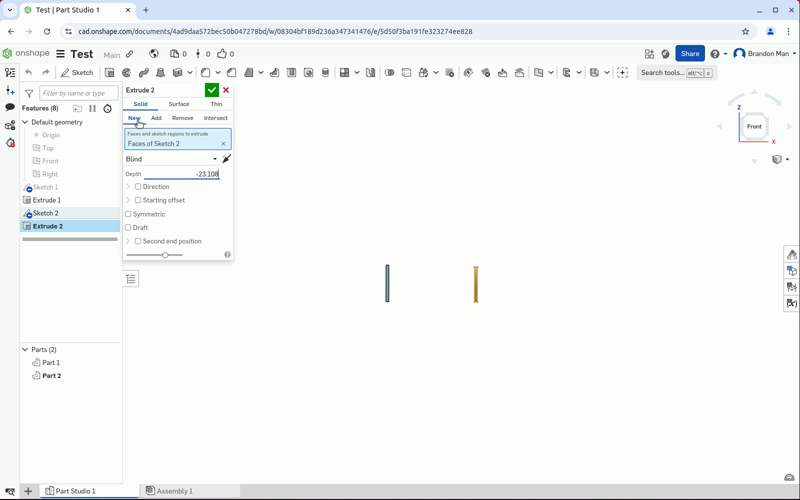
key(enter)
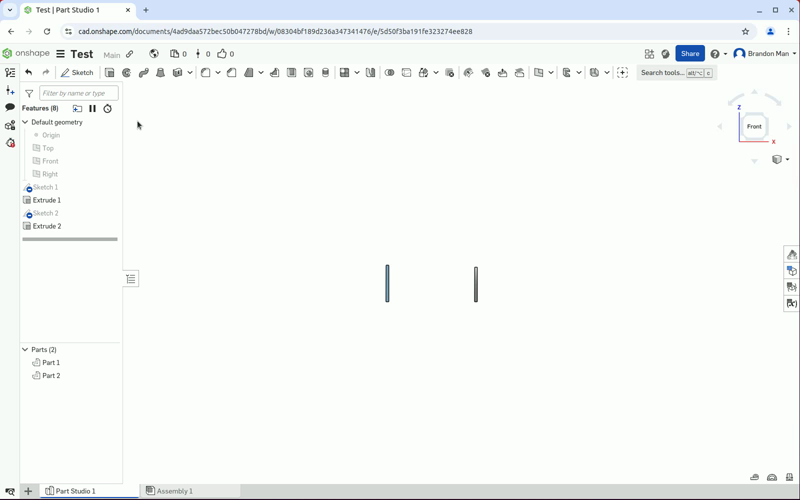
key(shift+h)
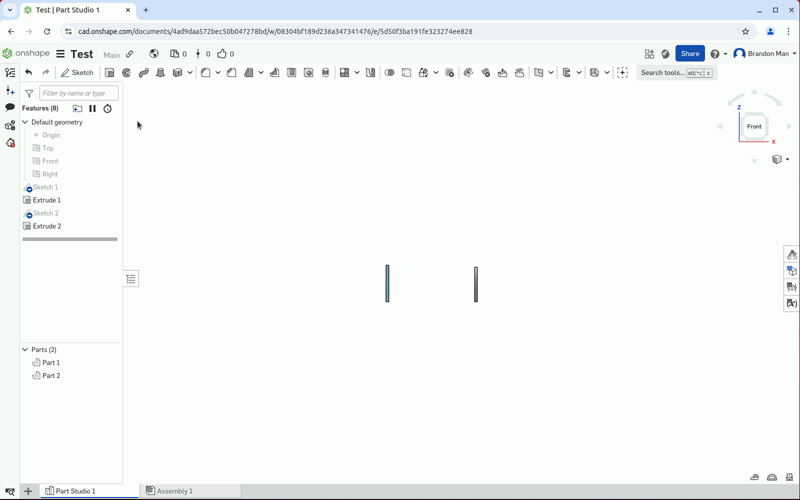
key(shift+h)
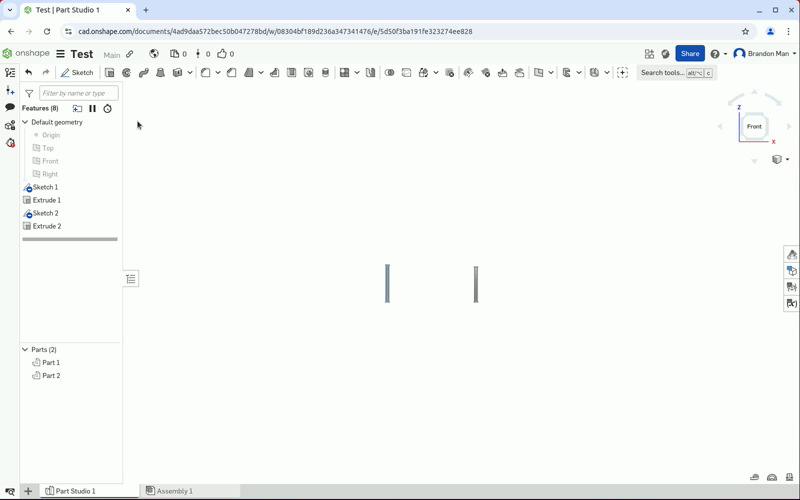
key(shift+7)
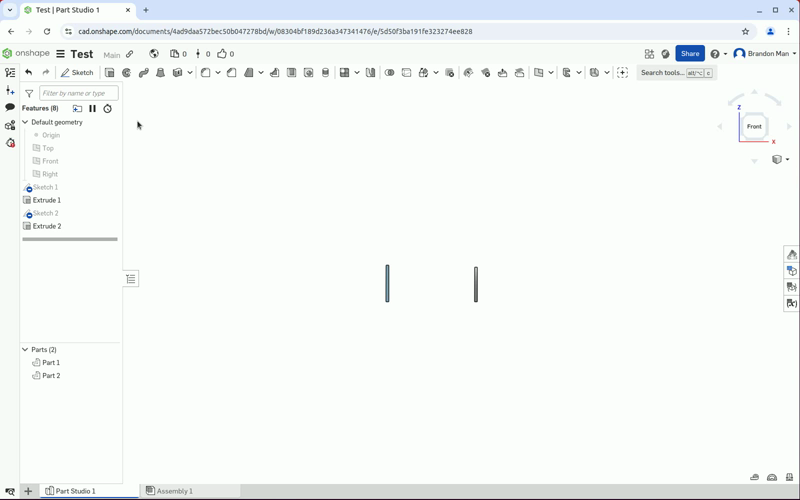
key(left, 2)
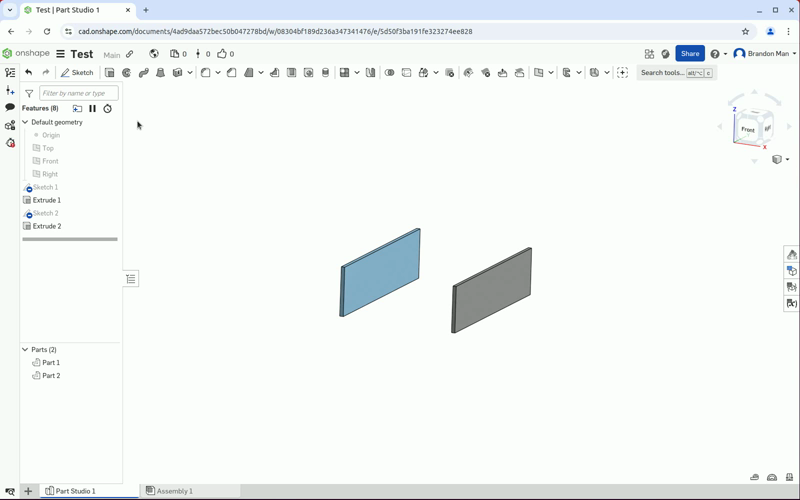
key(down, 2)
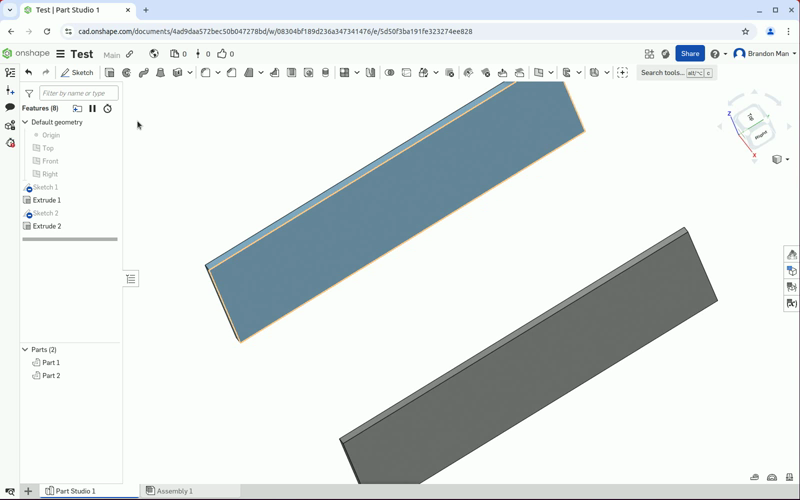
key(up, 2)
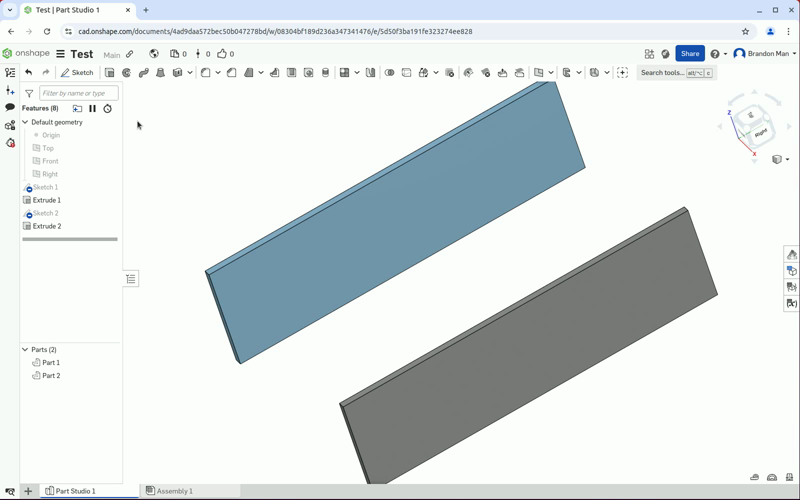
key(right, 2)
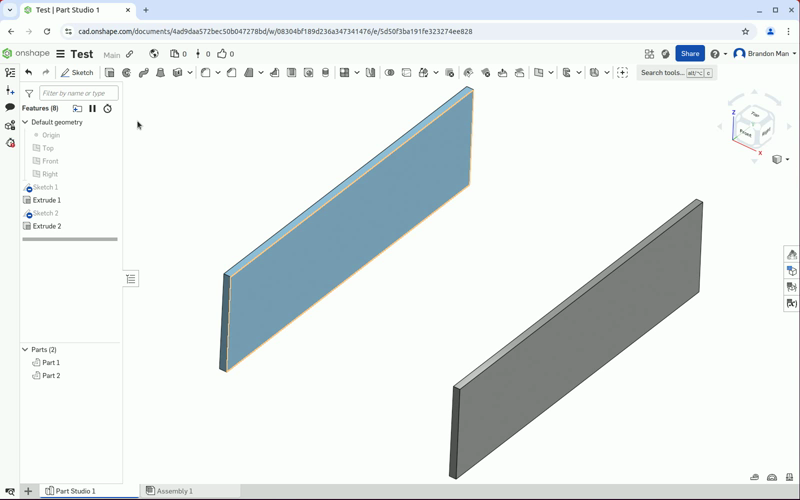
mouse_move(73, 189)
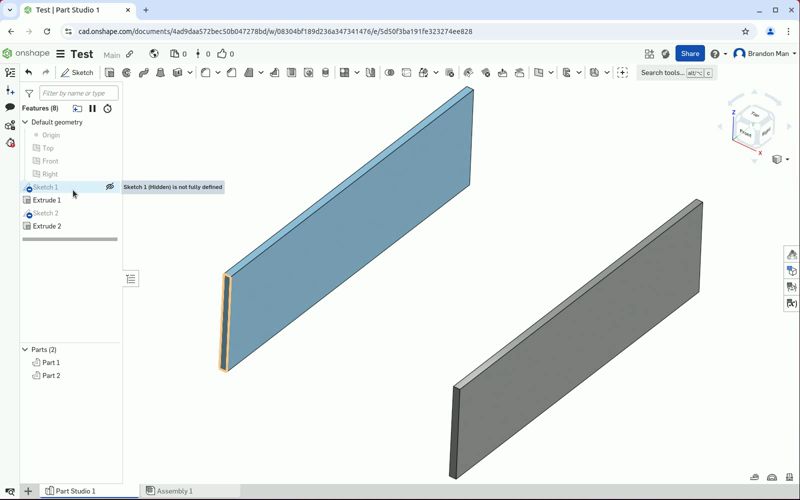
click(73, 189)